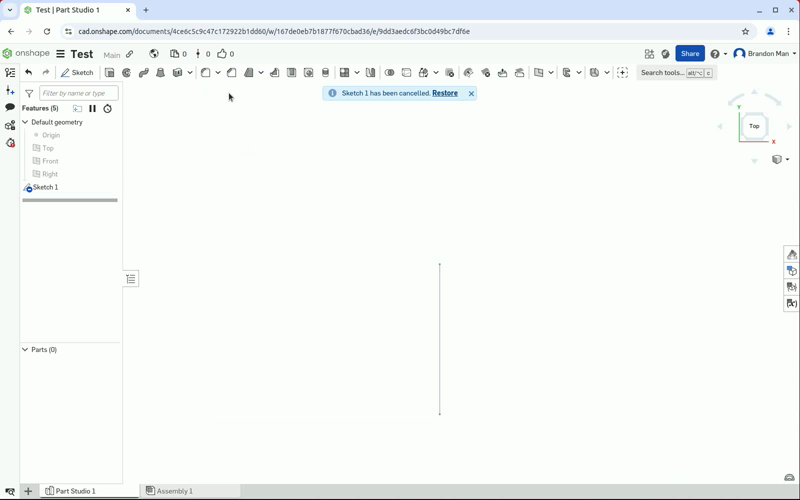
key(shift+h)
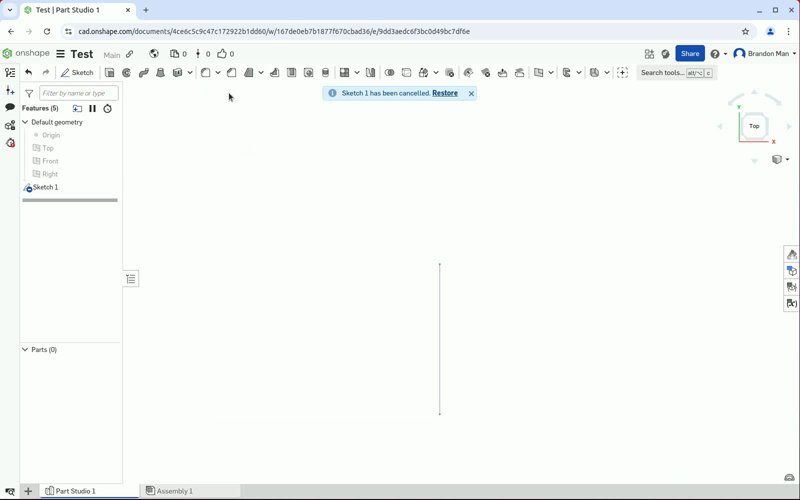
key(shift+s)
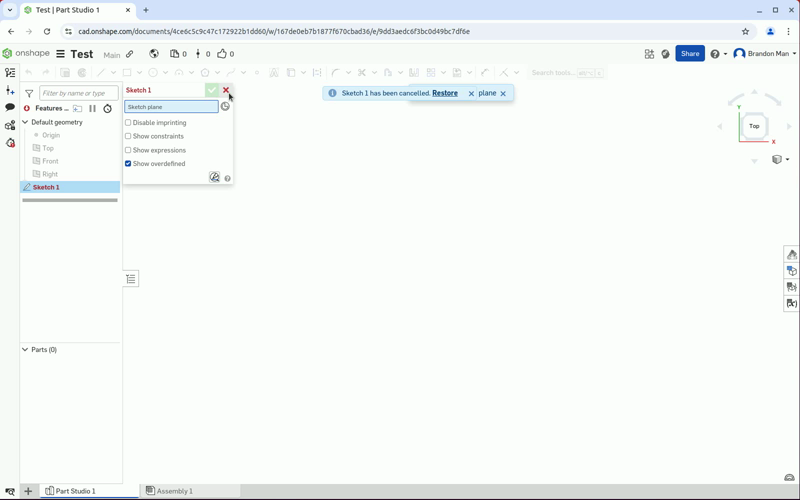
mouse_move(73, 150)
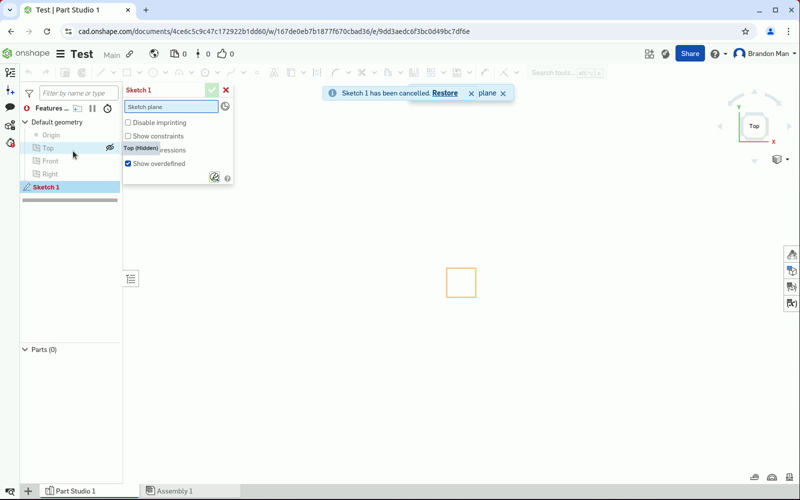
click(73, 150)
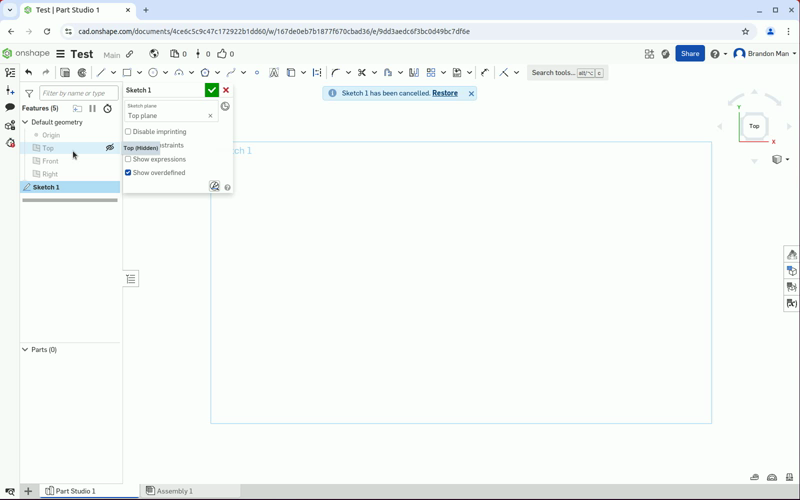
mouse_move(73, 352)
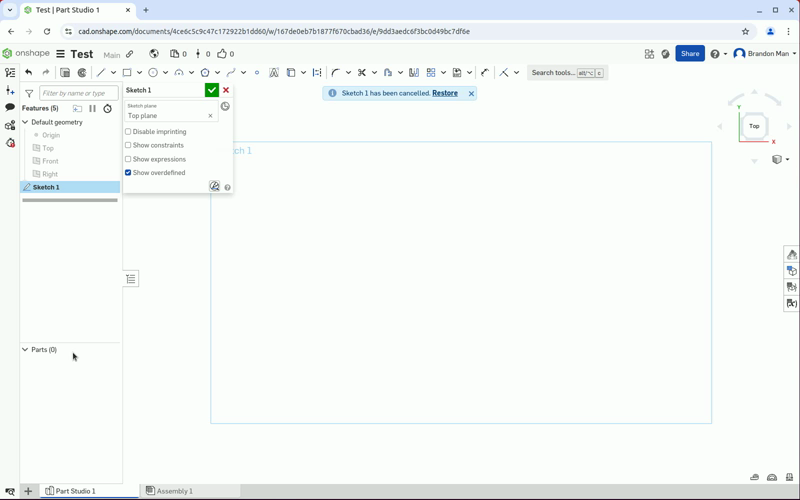
key(y)
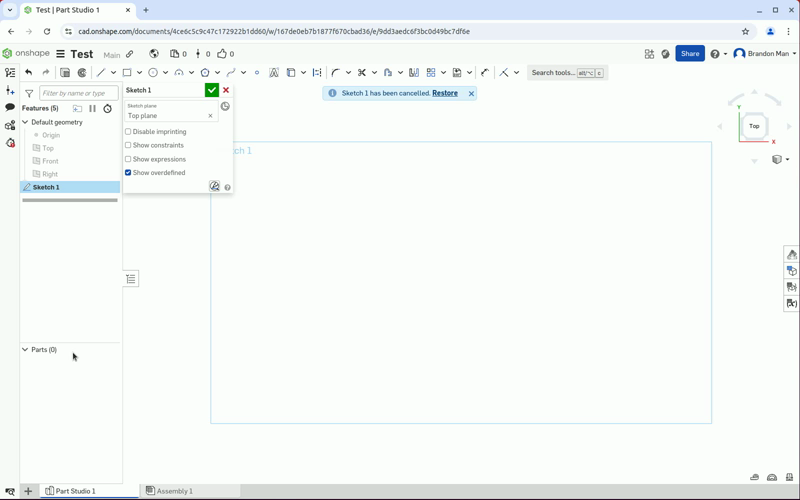
key(l)
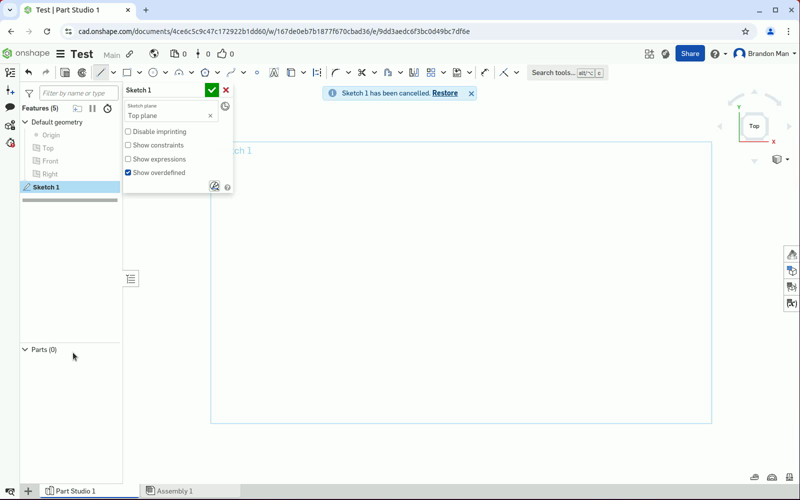
key_down(shift)
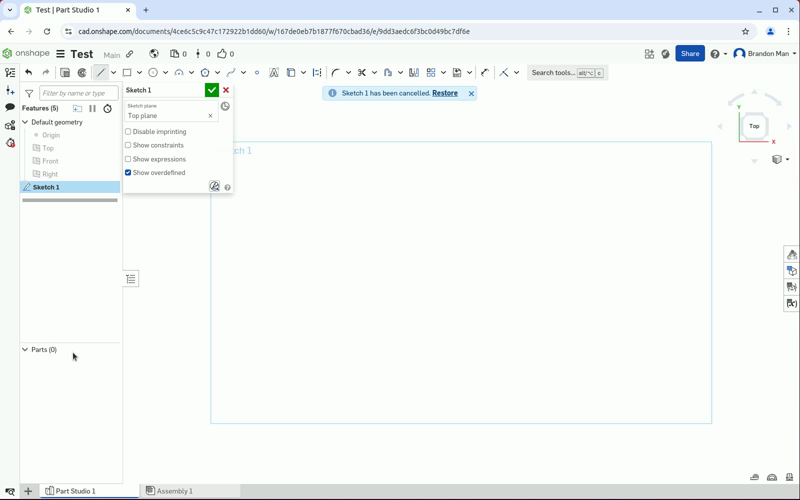
mouse_move(426, 359)
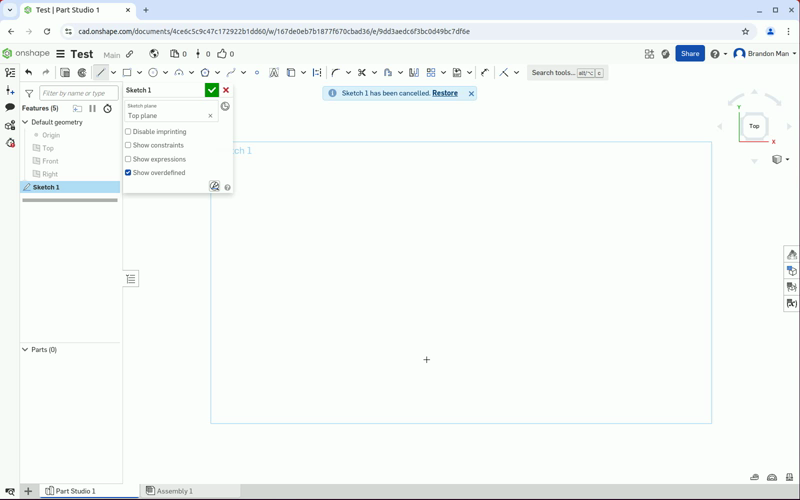
click(426, 359)
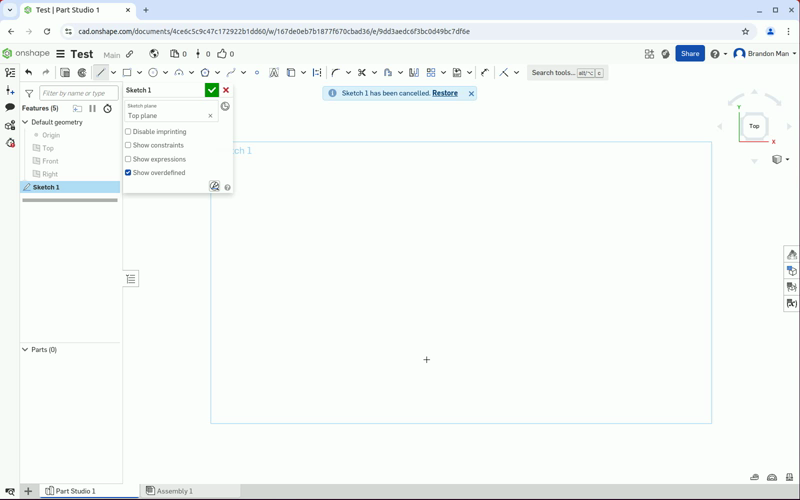
key_up(shift)
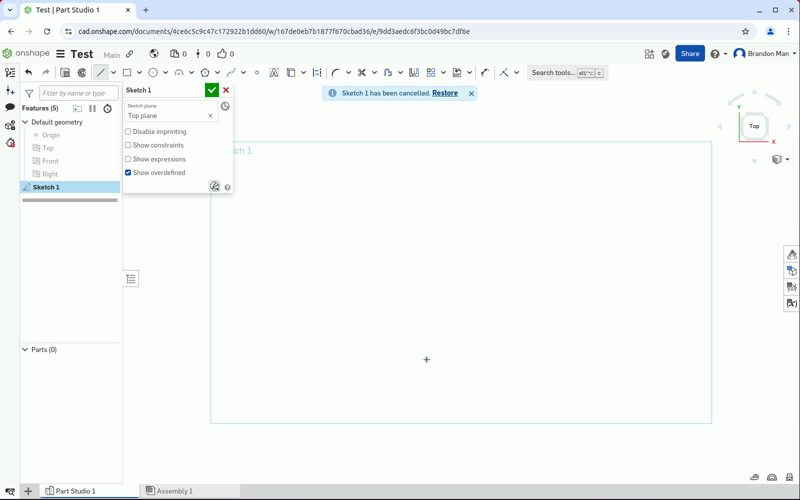
key_down(shift)
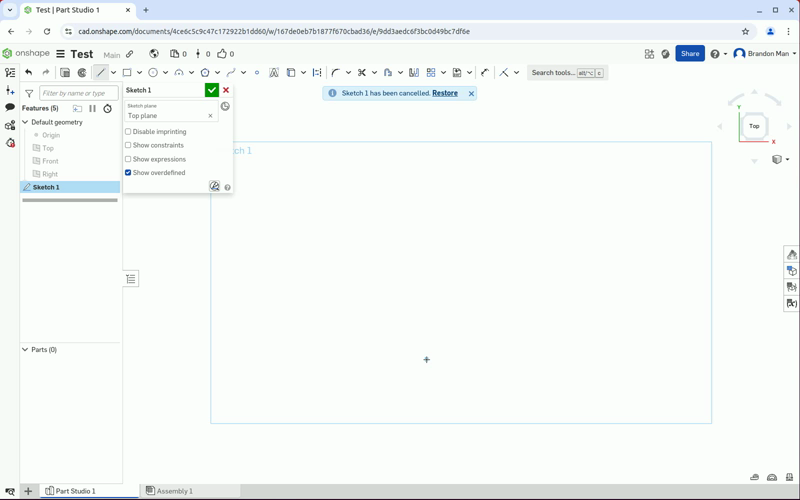
mouse_move(456, 359)
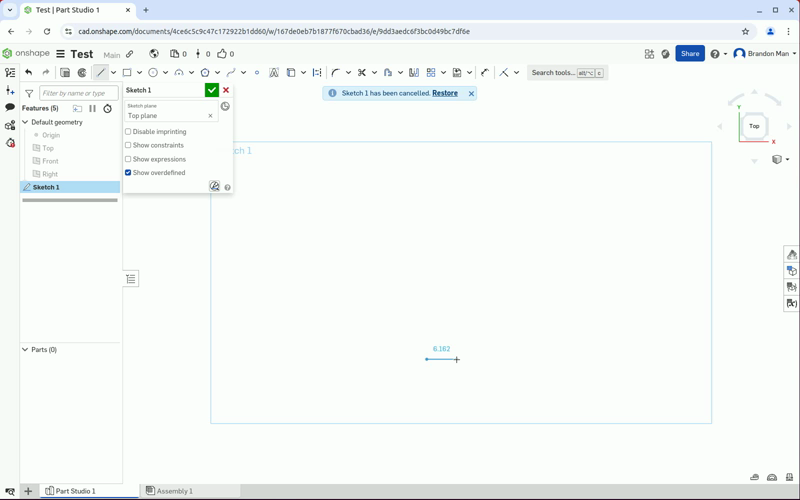
mouse_move(443, 359)
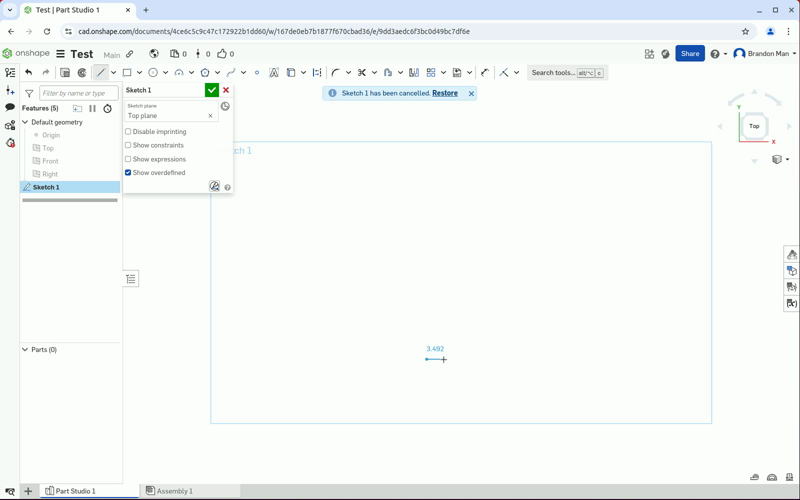
click(443, 359)
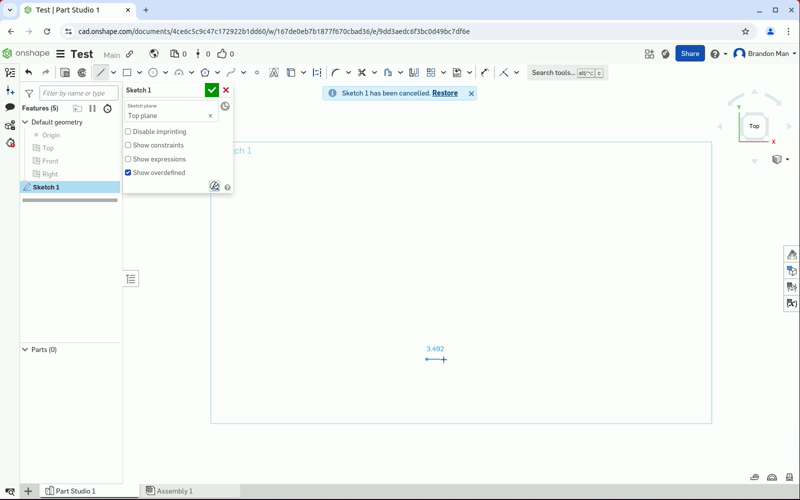
key_up(shift)
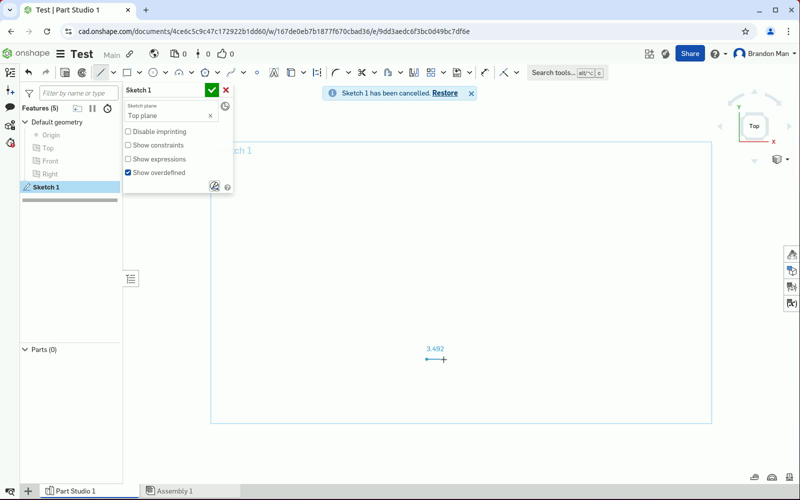
key_down(shift)
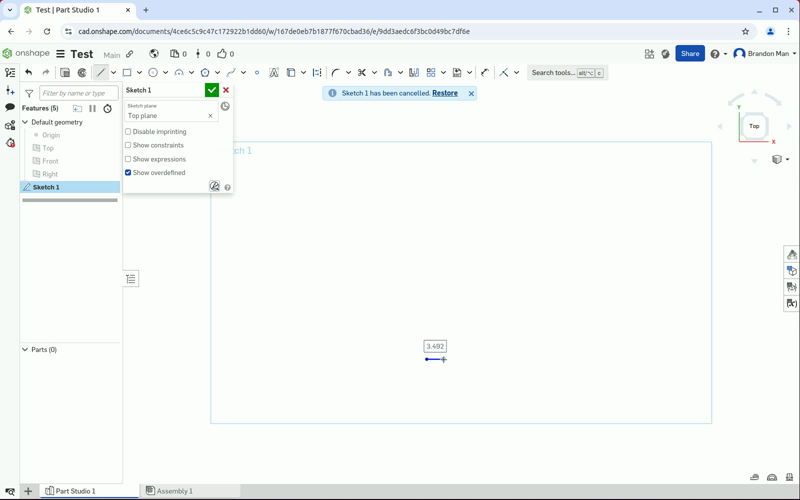
mouse_move(473, 359)
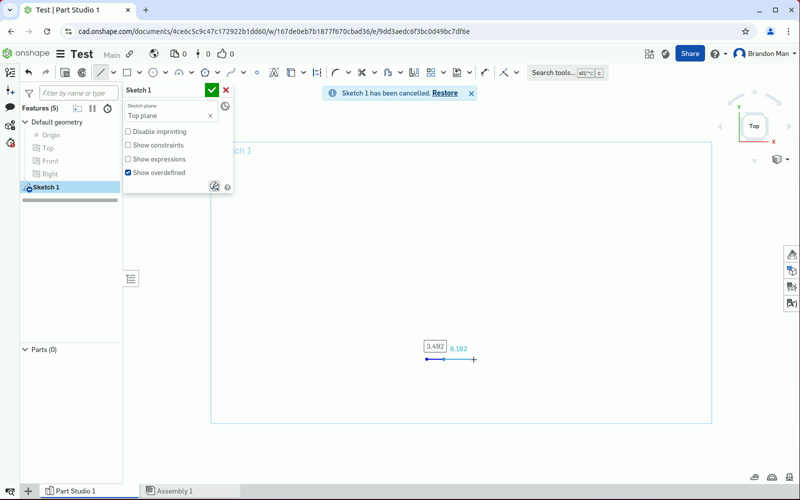
mouse_move(443, 303)
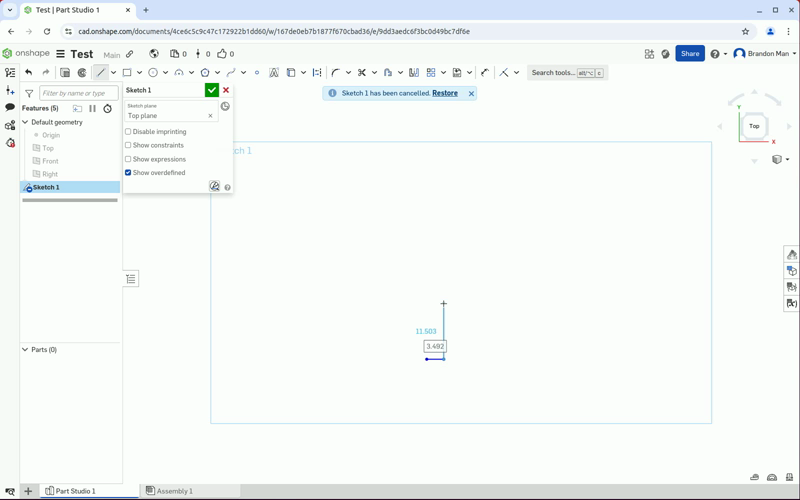
click(443, 303)
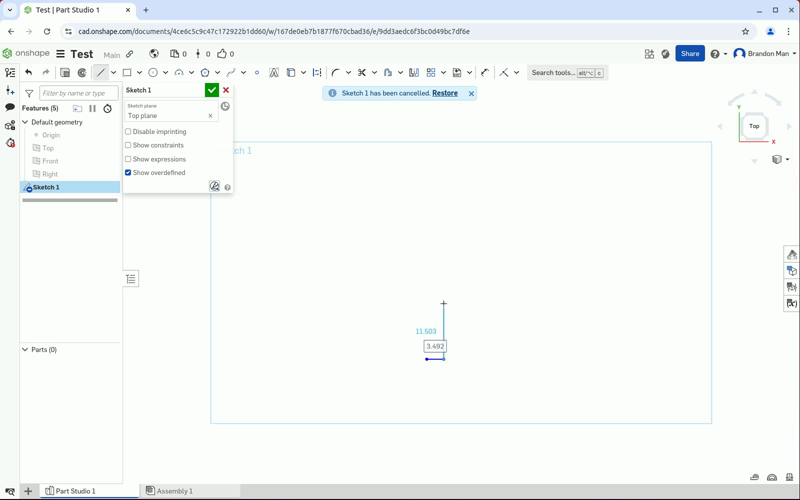
key_up(shift)
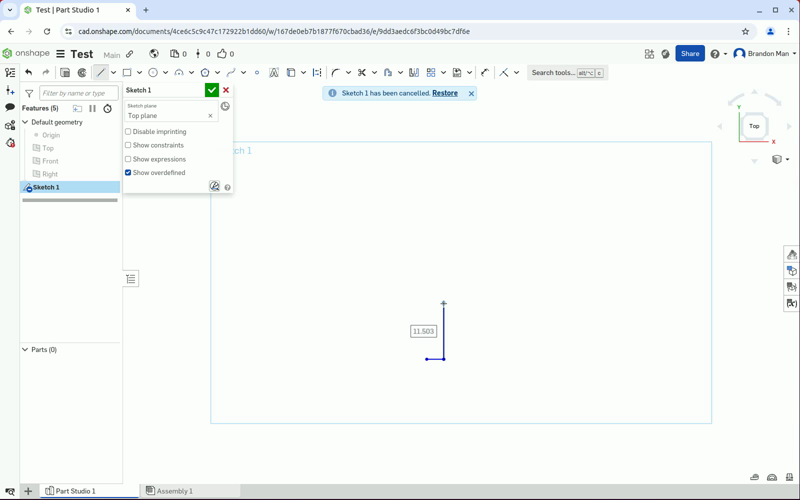
key_down(shift)
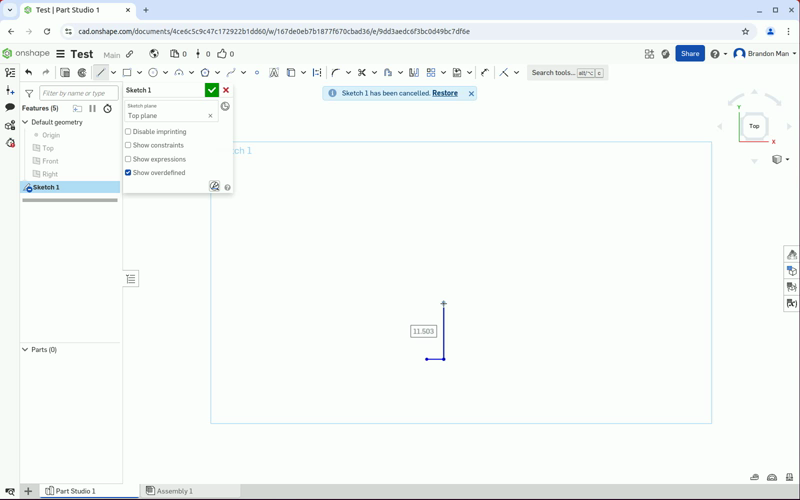
mouse_move(473, 303)
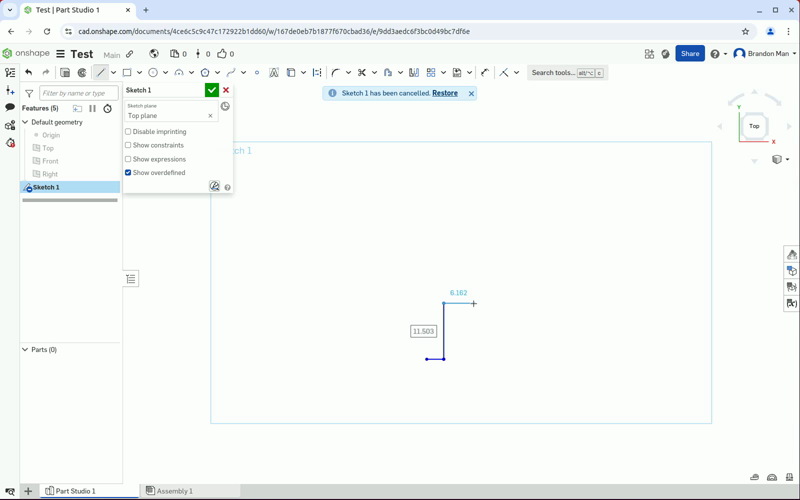
mouse_move(443, 295)
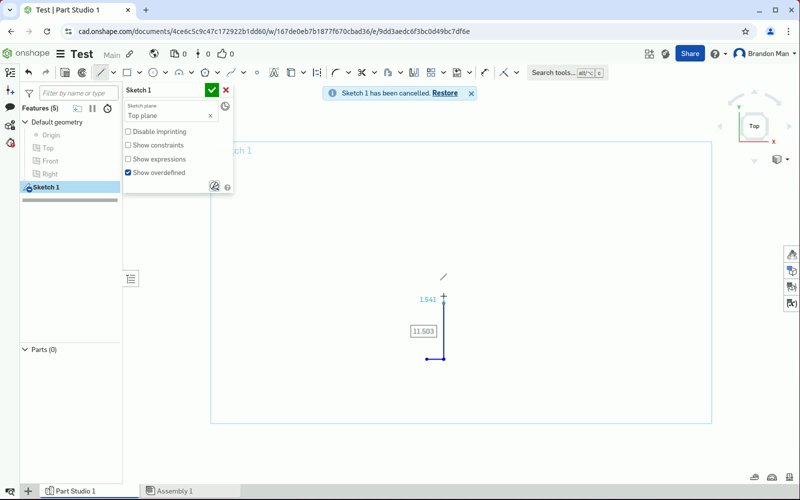
click(443, 295)
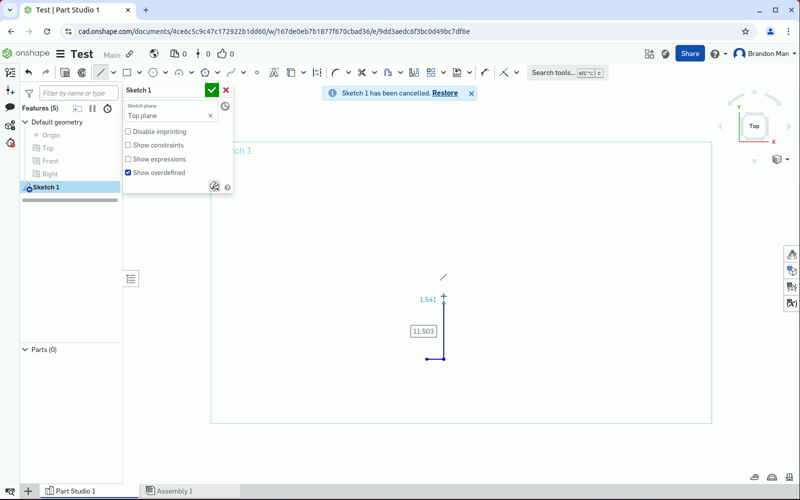
key_up(shift)
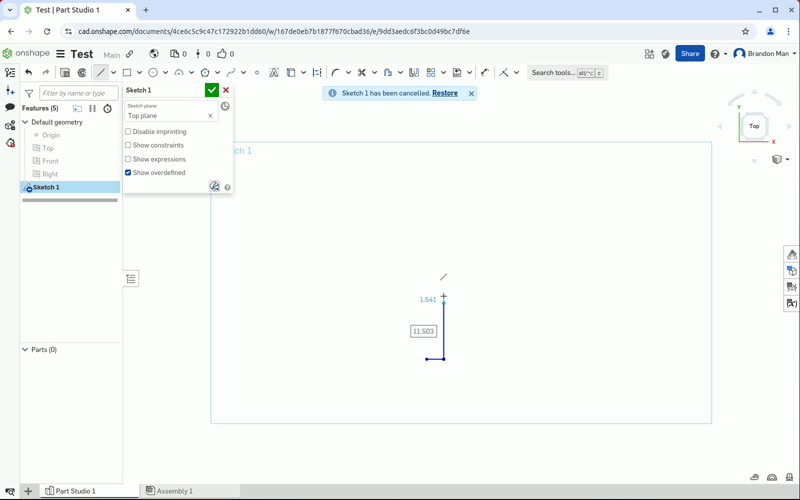
key_down(shift)
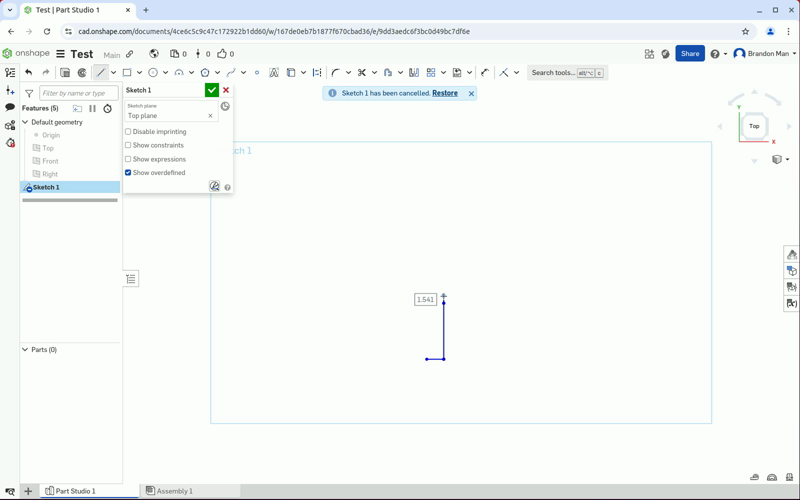
mouse_move(473, 295)
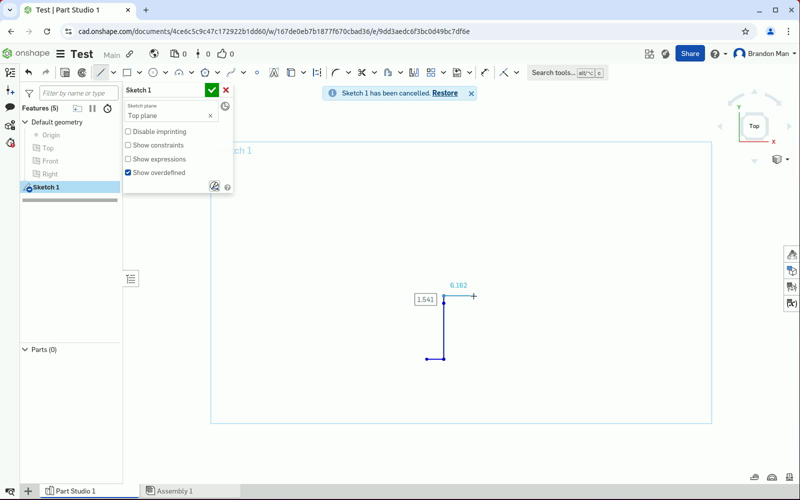
mouse_move(443, 238)
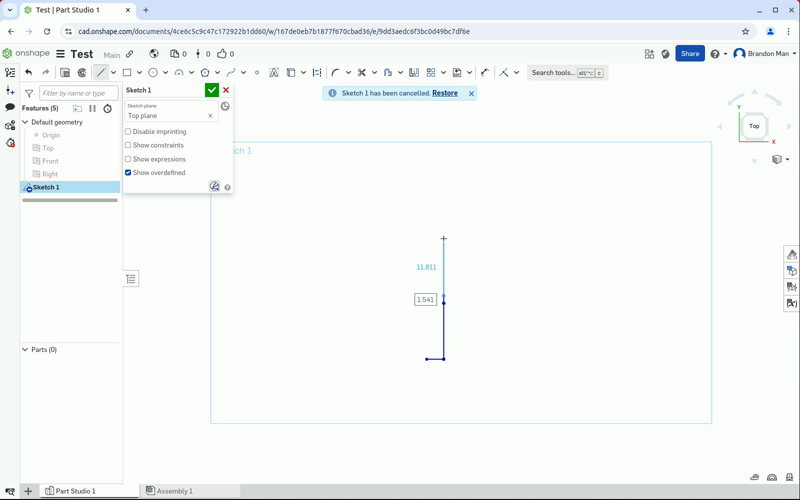
click(443, 238)
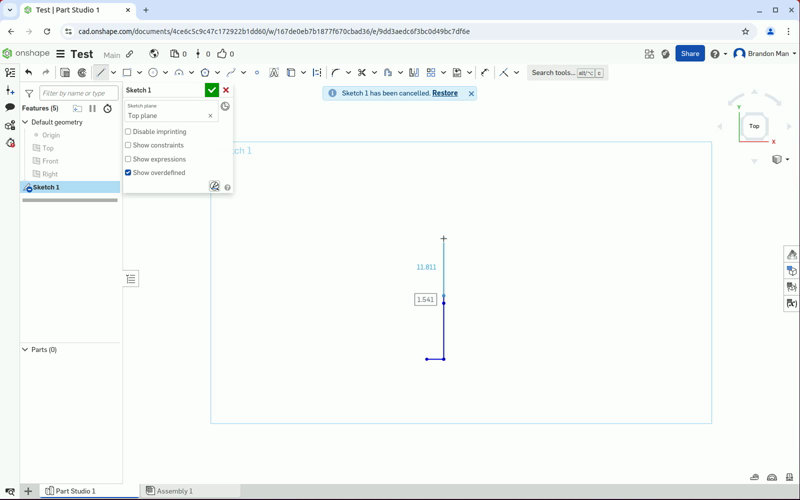
key_up(shift)
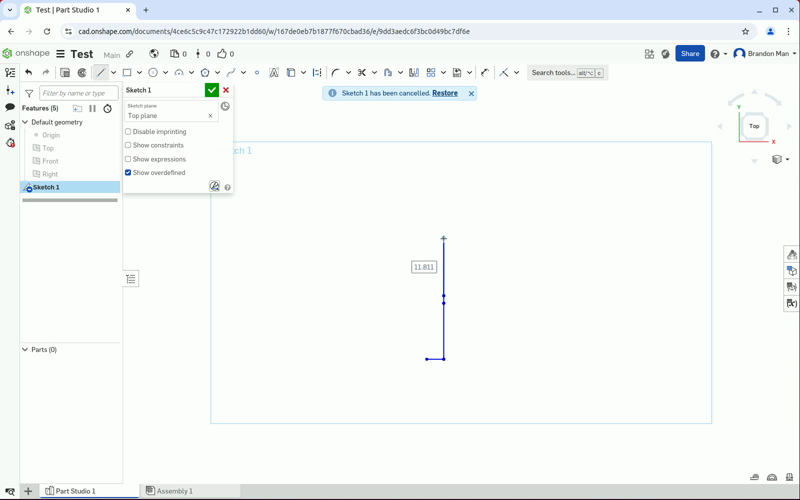
key_down(shift)
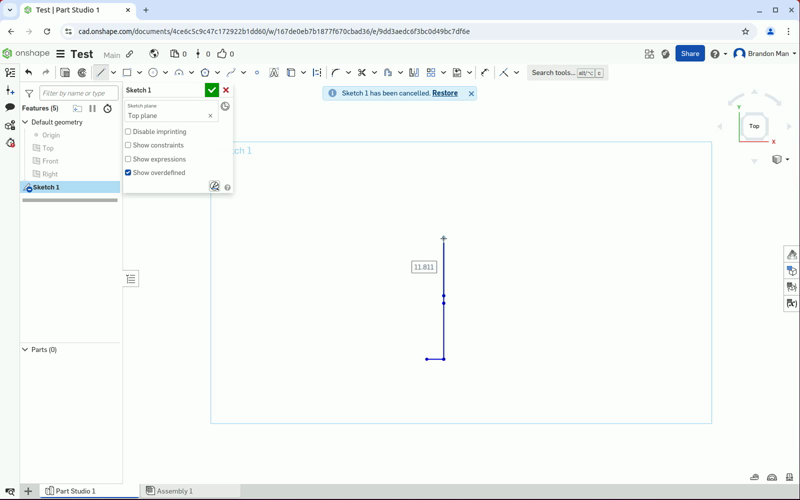
mouse_move(473, 238)
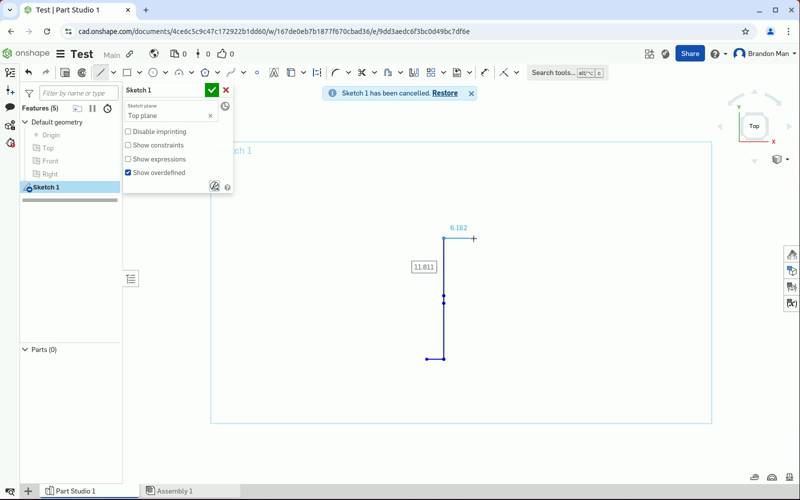
mouse_move(443, 211)
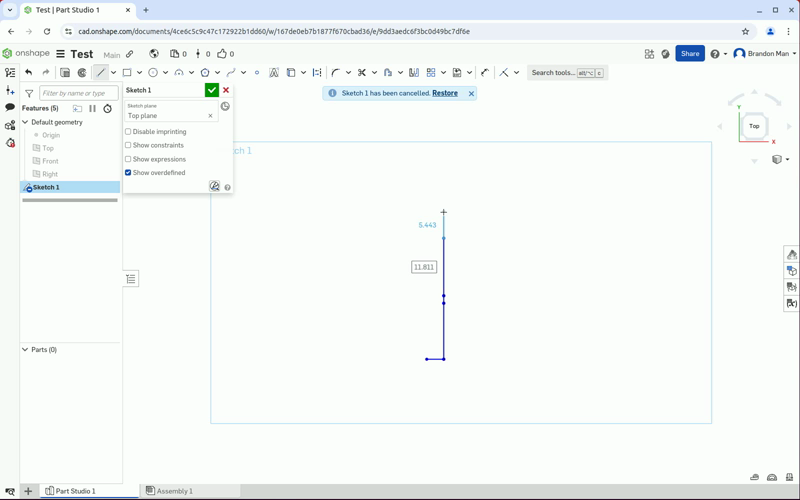
click(443, 211)
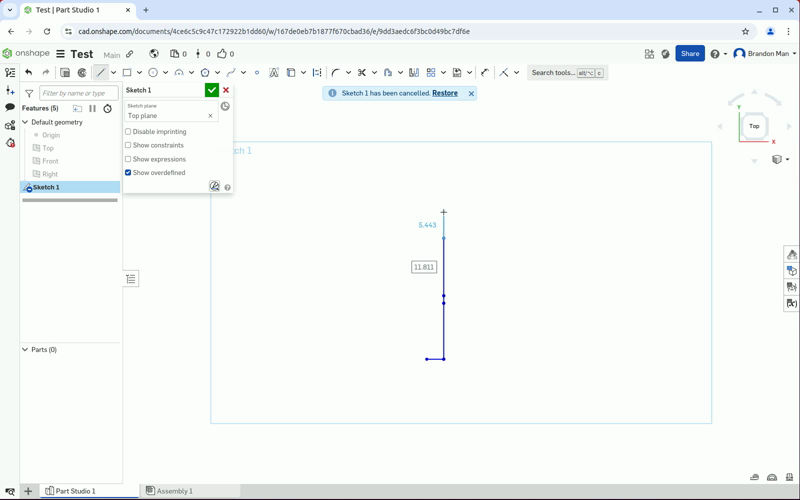
key_up(shift)
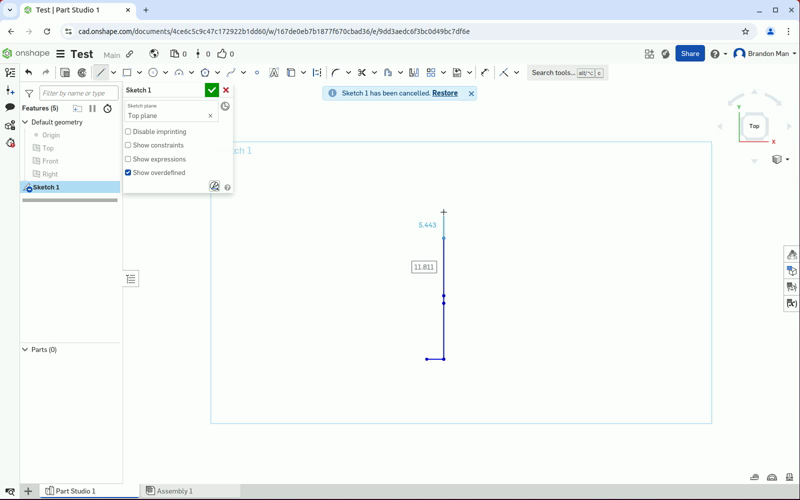
key_down(shift)
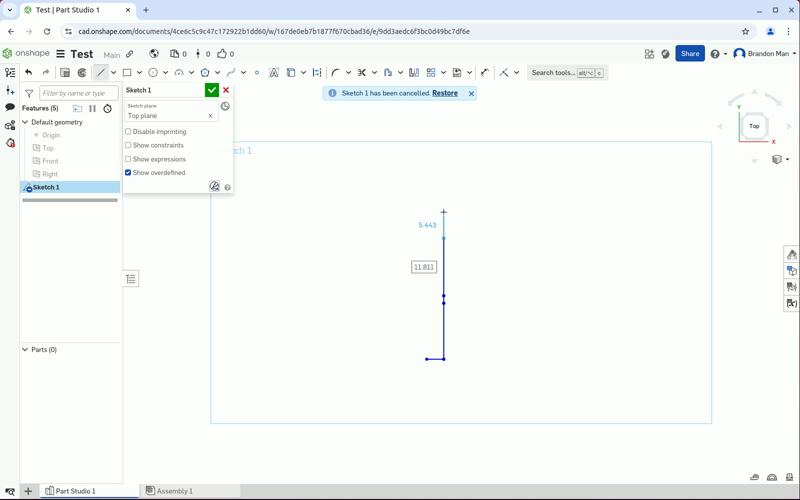
mouse_move(473, 211)
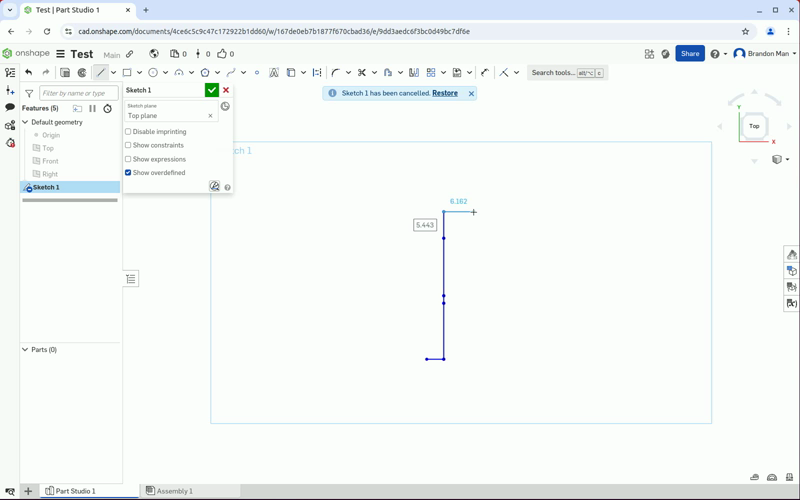
mouse_move(440, 211)
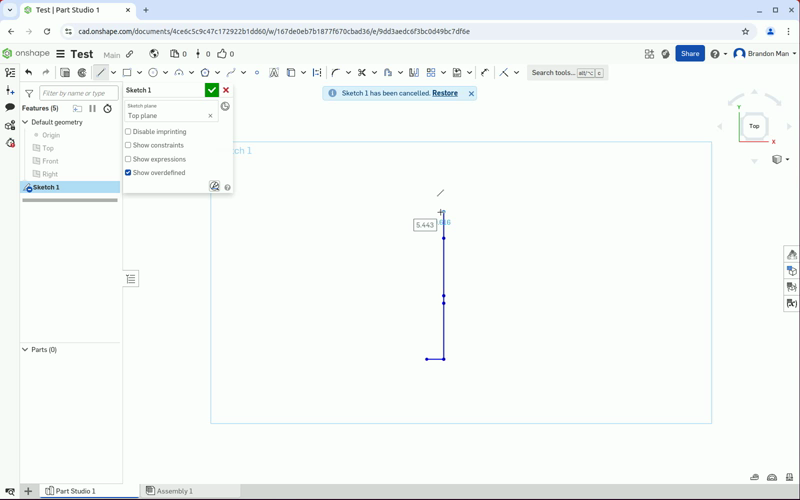
scroll(6)
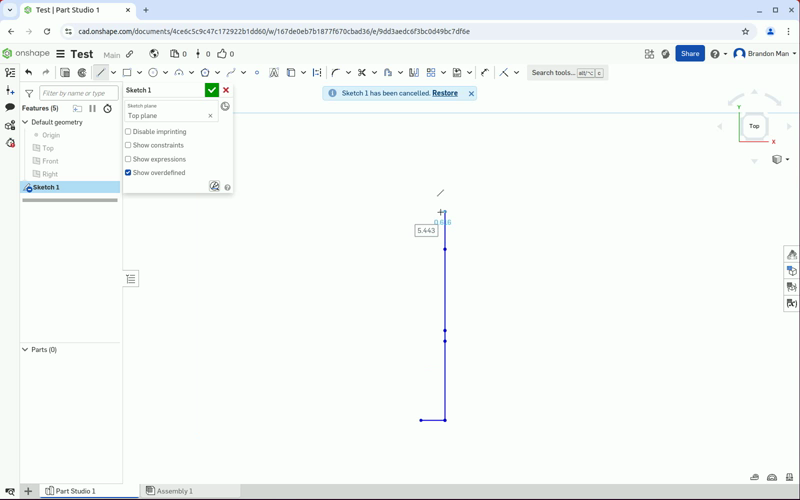
scroll(6)
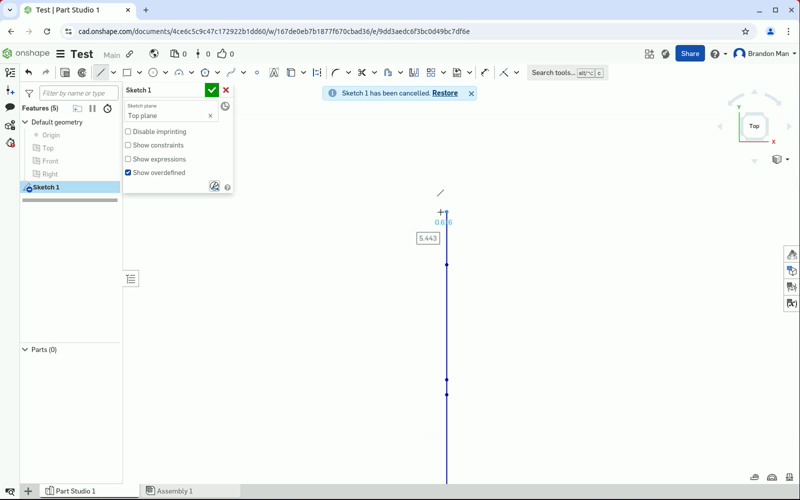
scroll(6)
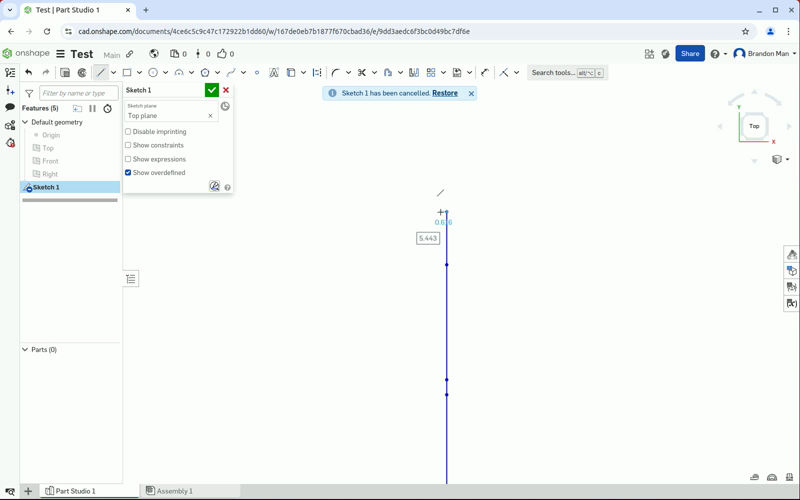
scroll(6)
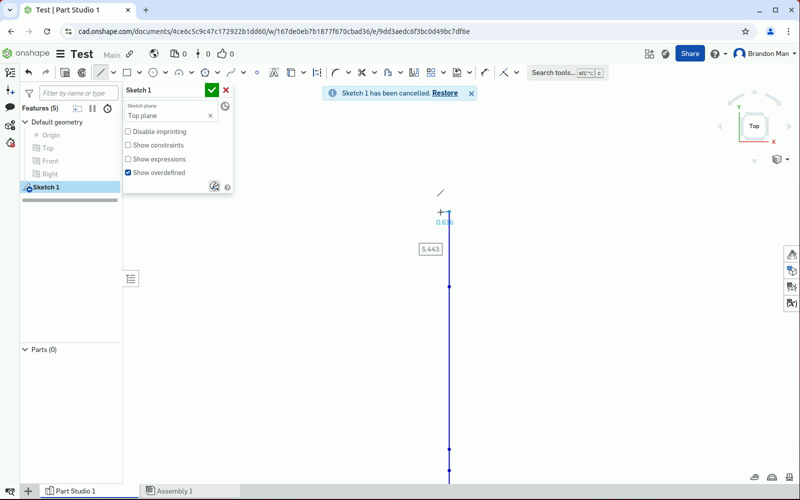
scroll(6)
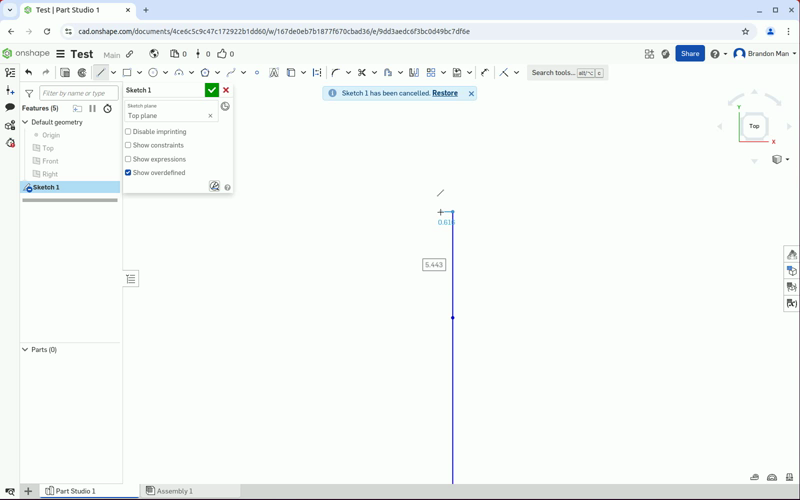
scroll(6)
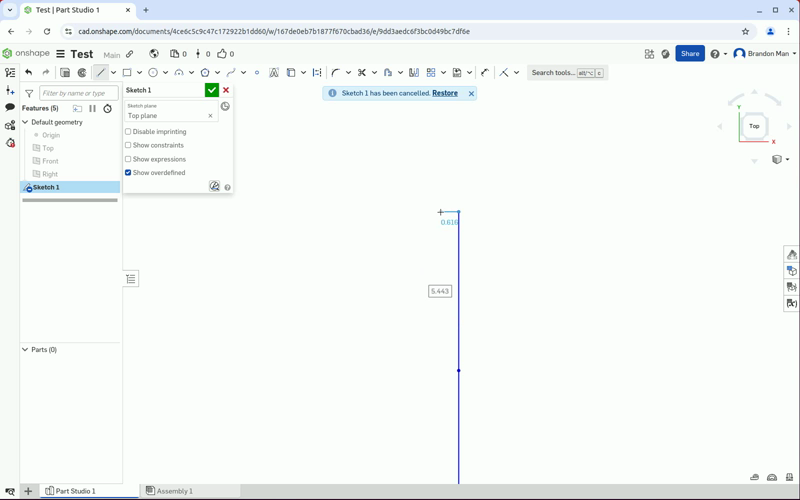
scroll(6)
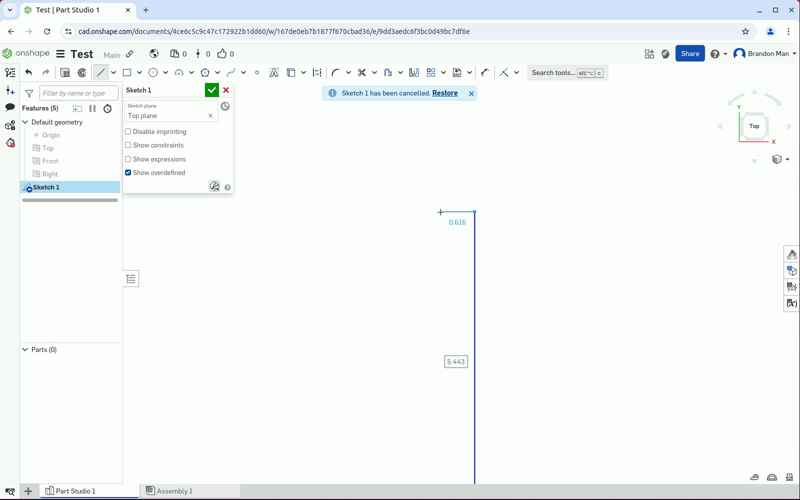
click(440, 211)
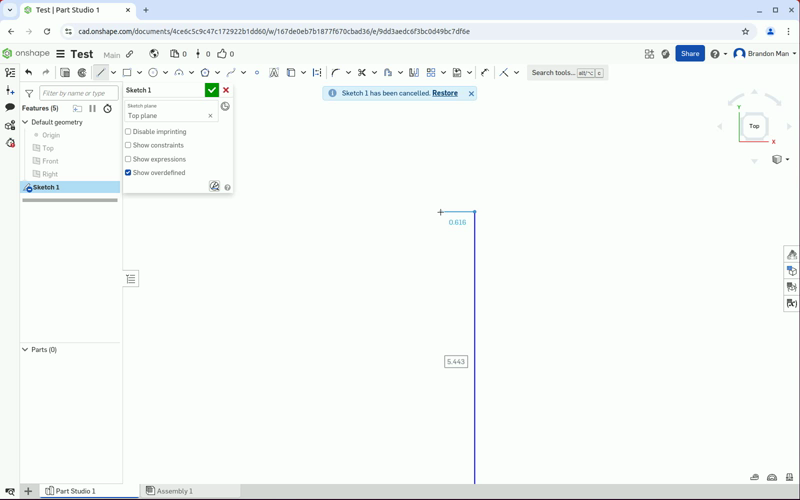
scroll(-6)
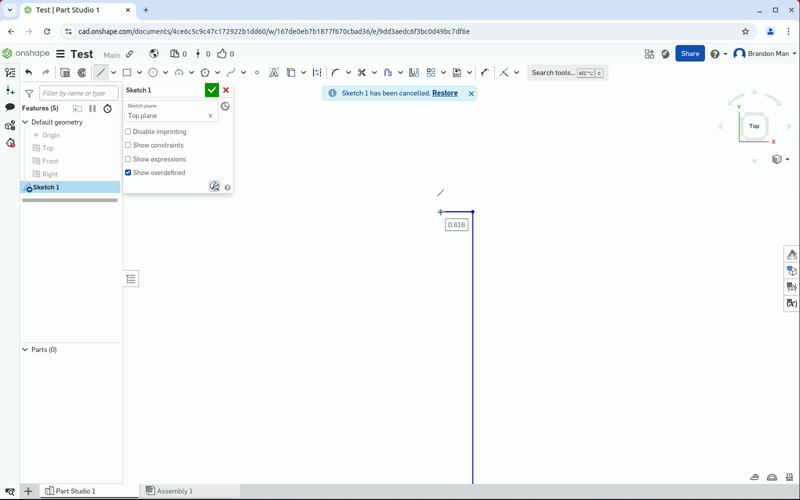
scroll(-6)
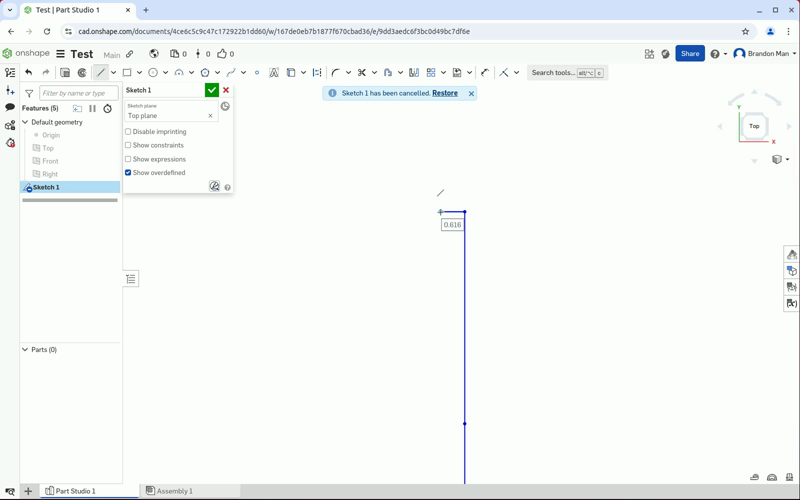
scroll(-6)
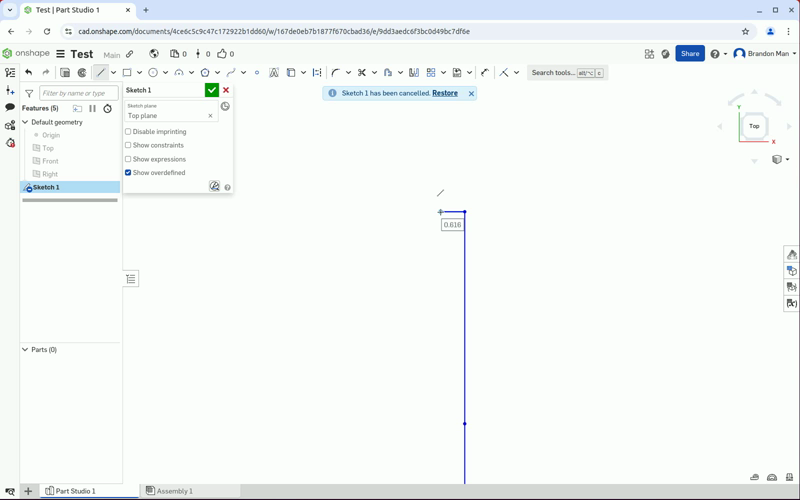
scroll(-6)
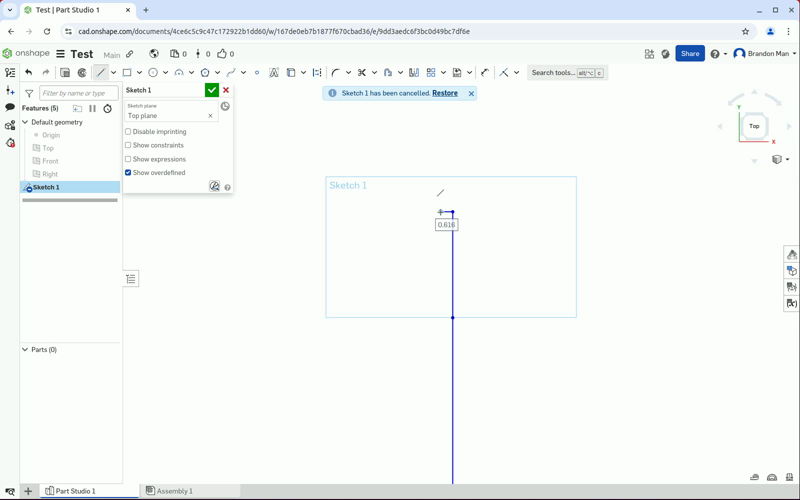
scroll(-6)
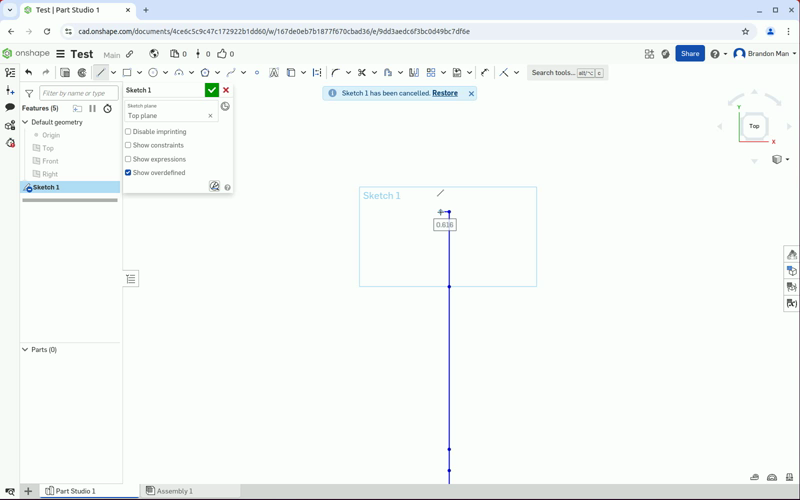
scroll(-6)
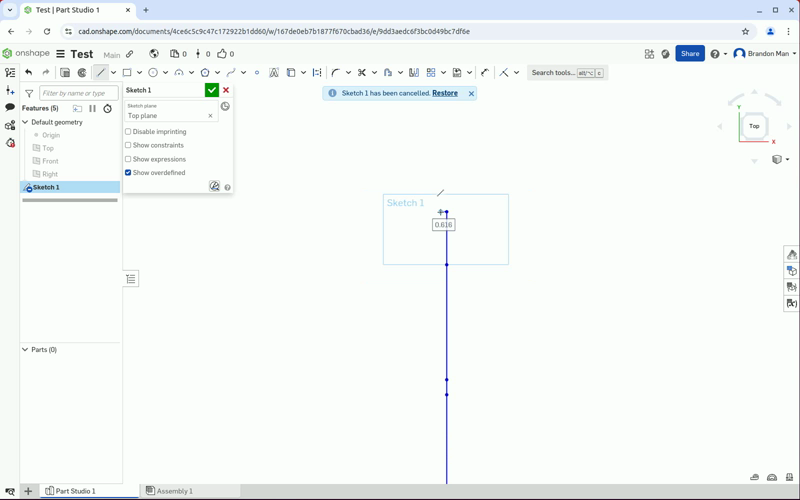
scroll(-6)
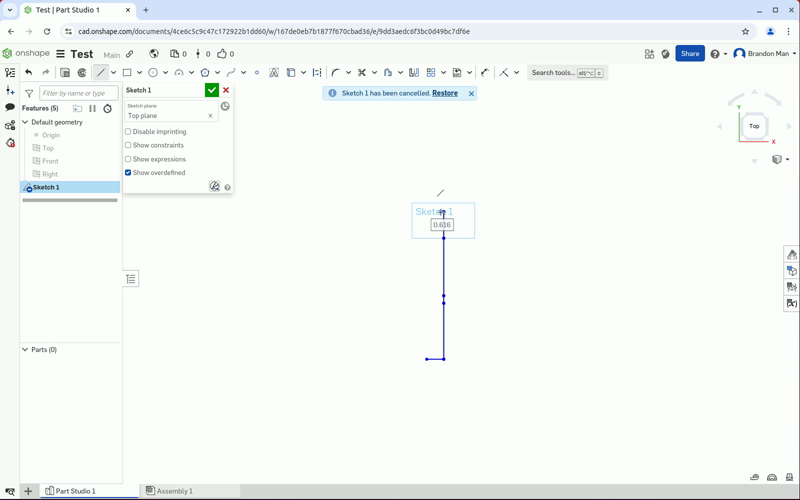
key_up(shift)
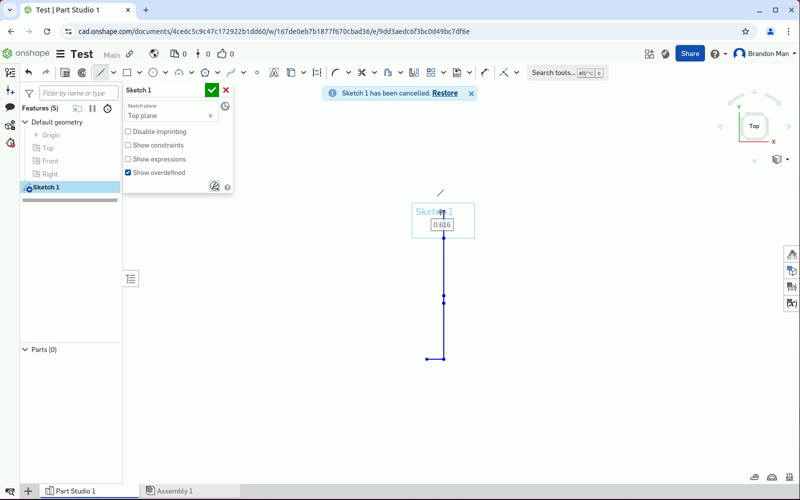
key_down(shift)
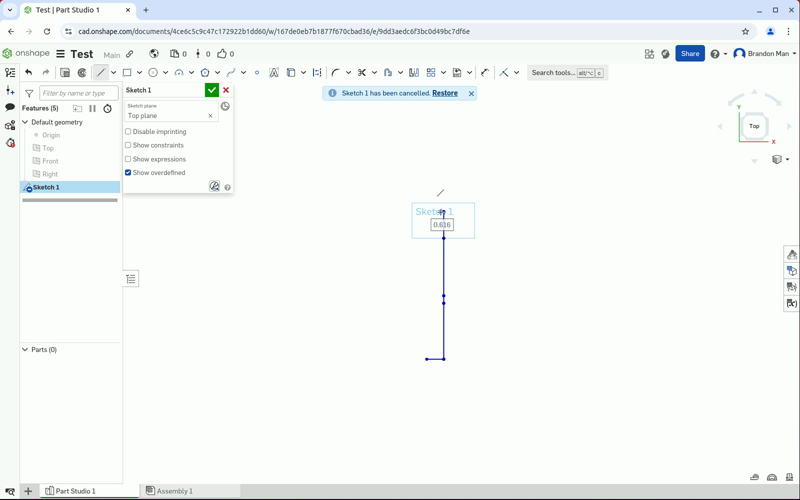
mouse_move(440, 356)
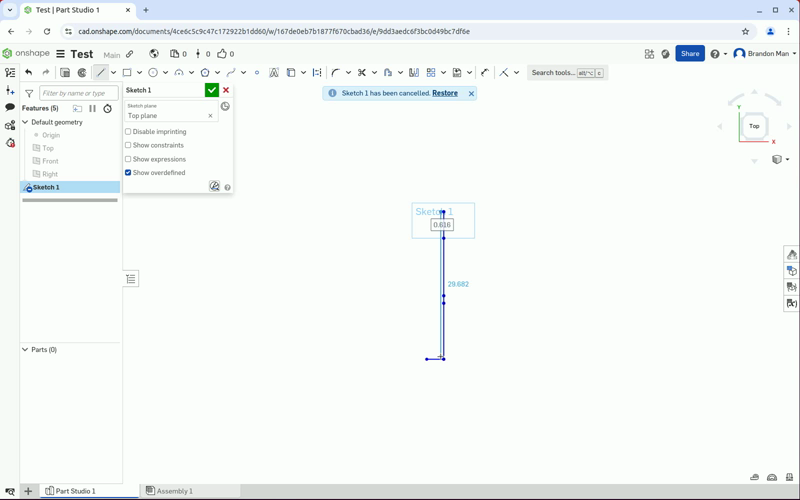
scroll(6)
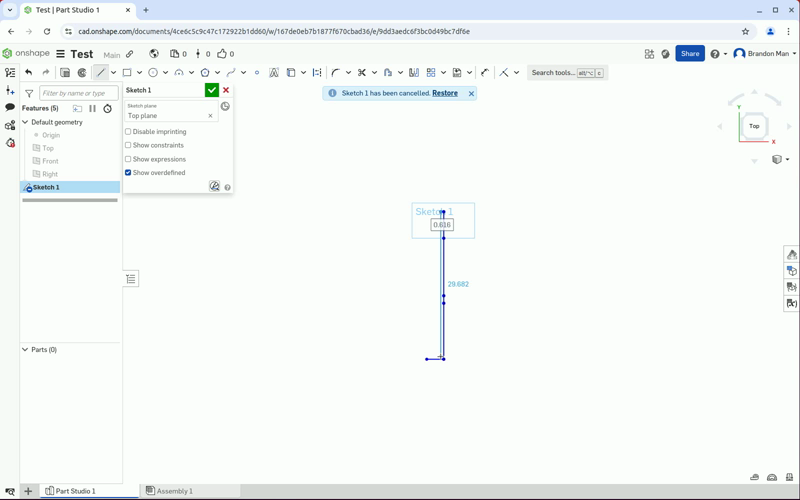
scroll(6)
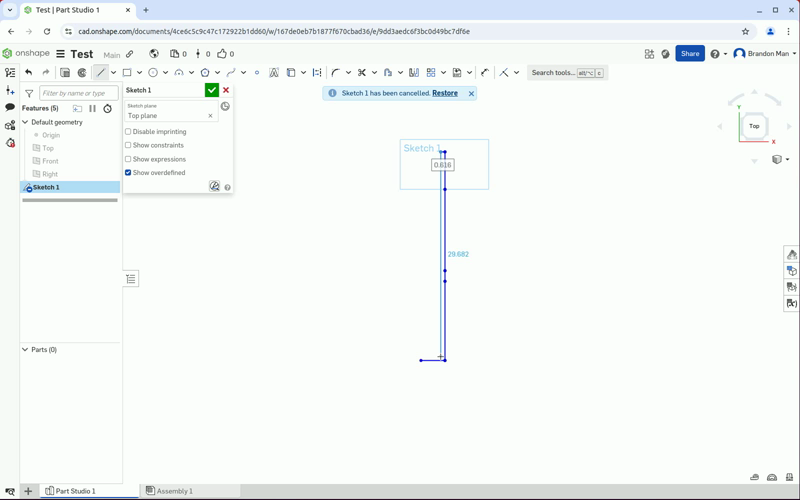
scroll(6)
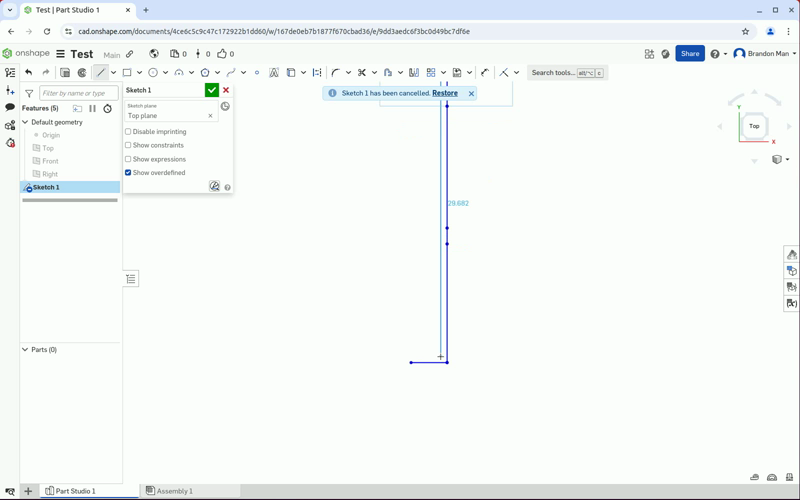
scroll(6)
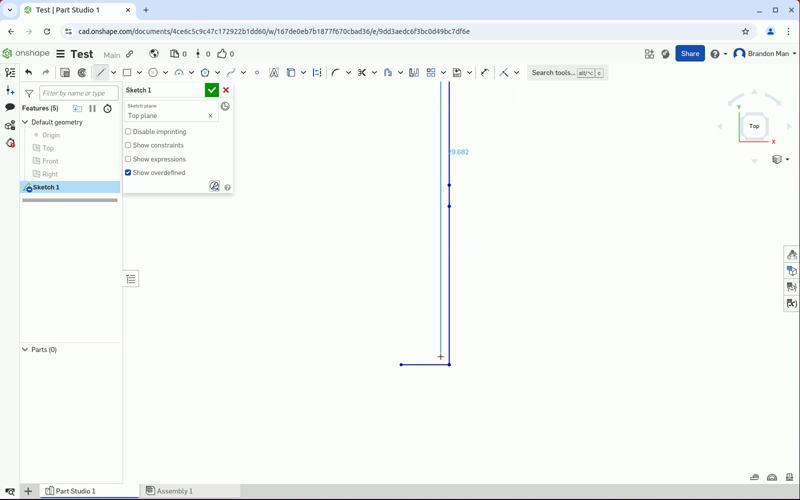
scroll(6)
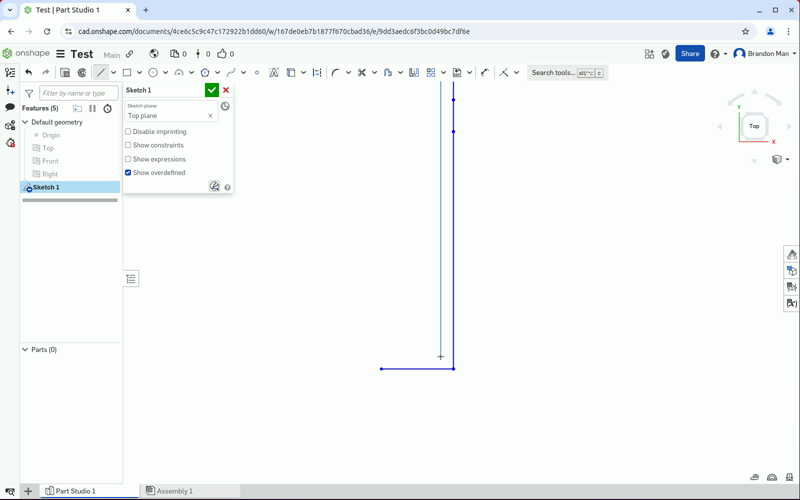
scroll(6)
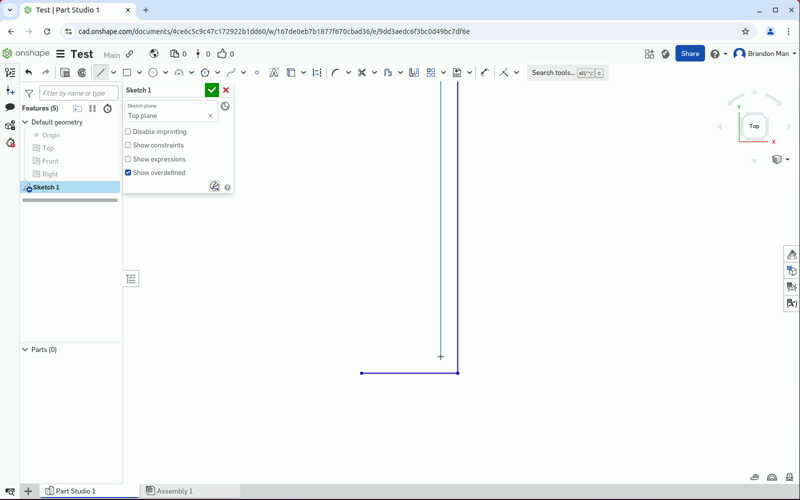
scroll(6)
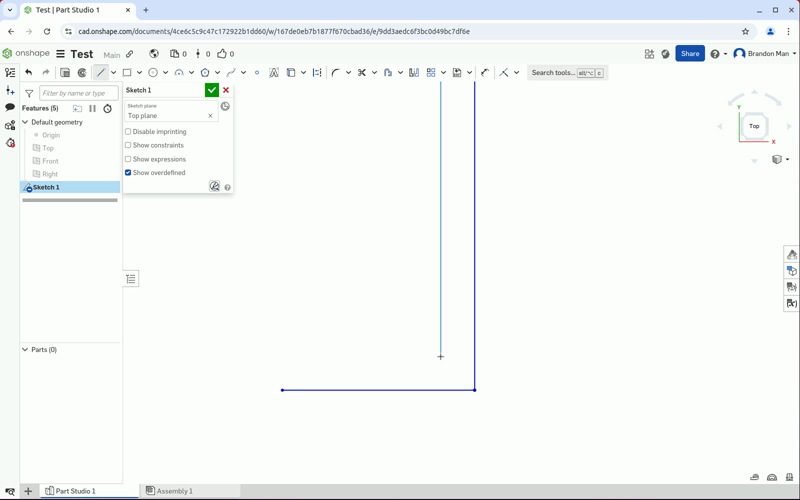
click(440, 356)
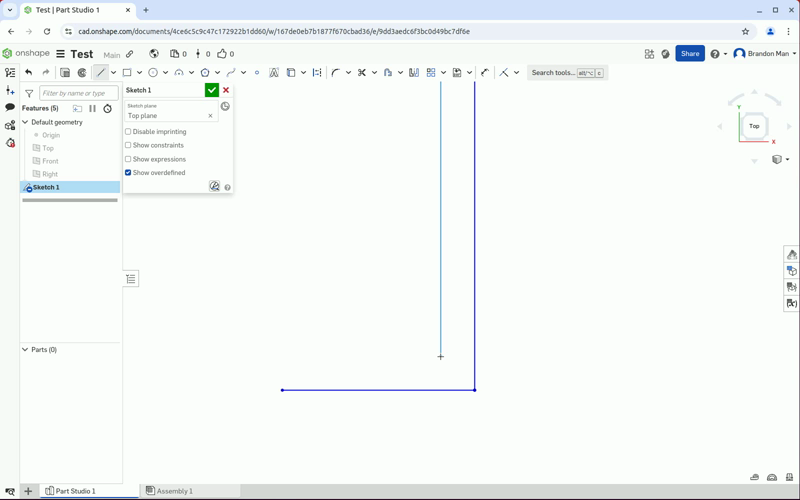
scroll(-6)
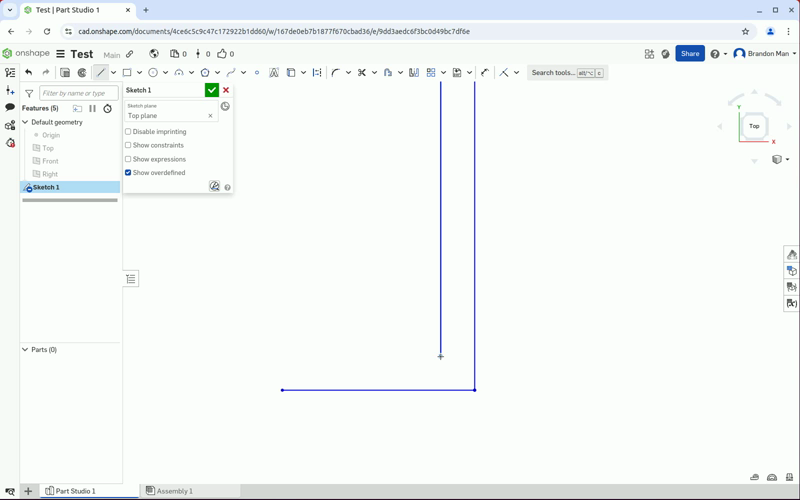
scroll(-6)
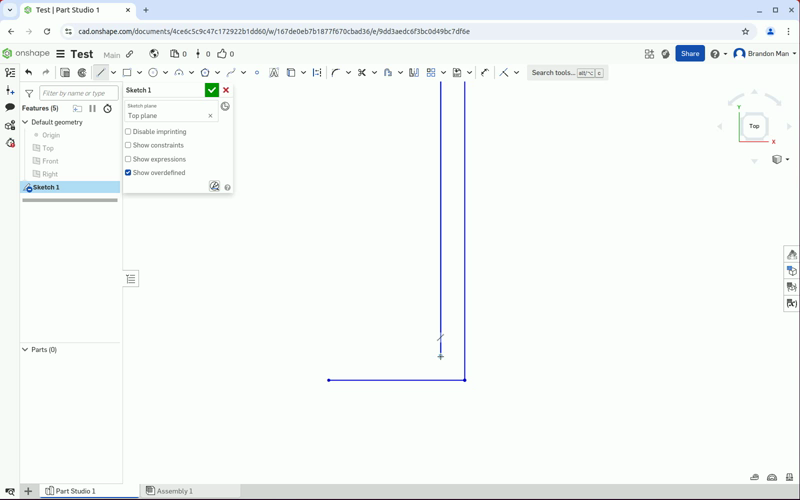
scroll(-6)
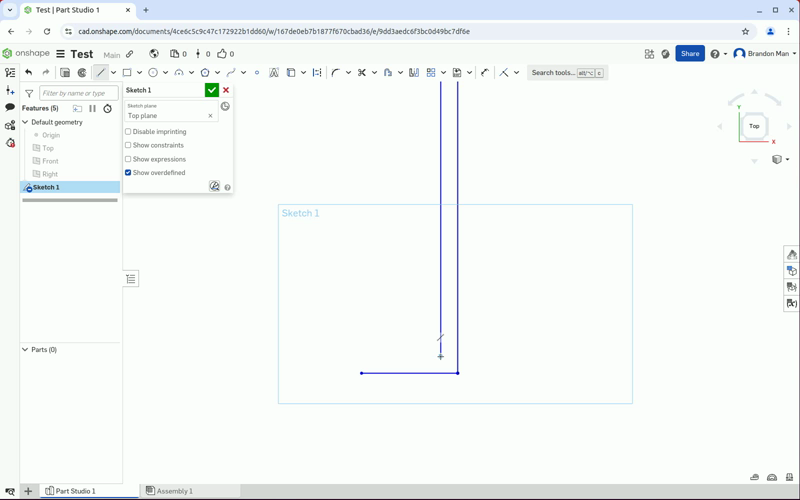
scroll(-6)
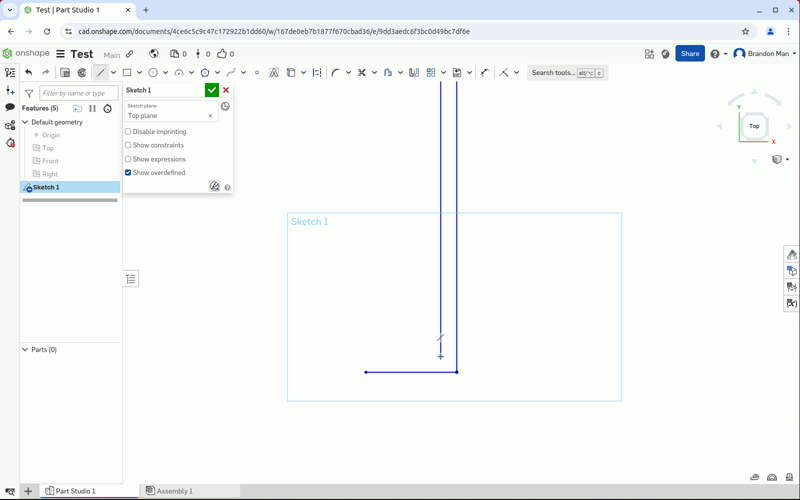
scroll(-6)
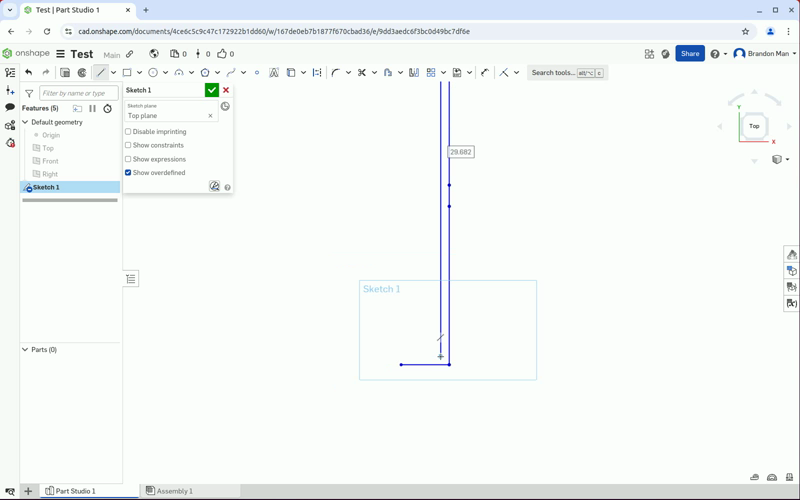
scroll(-6)
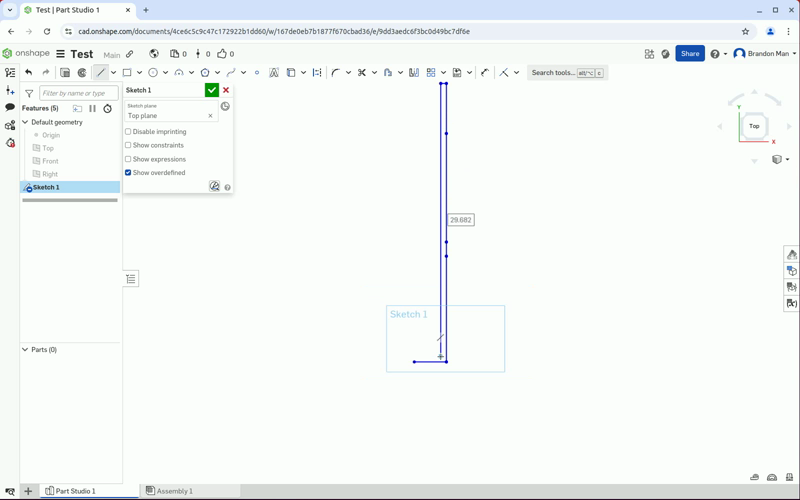
scroll(-6)
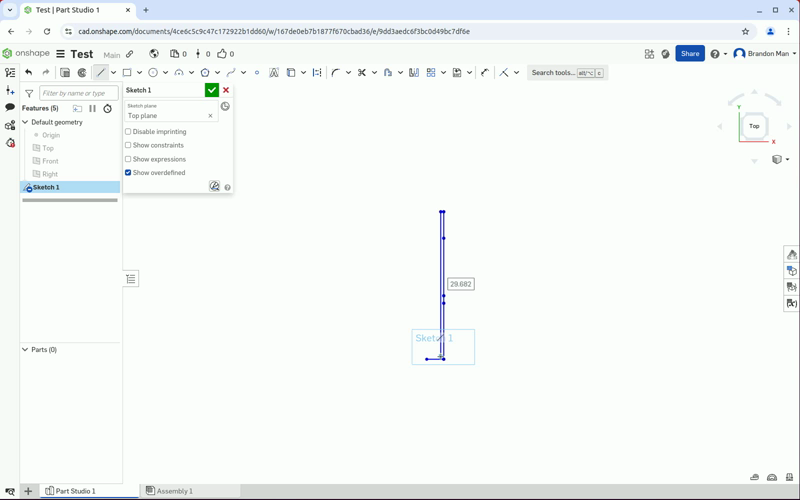
key_up(shift)
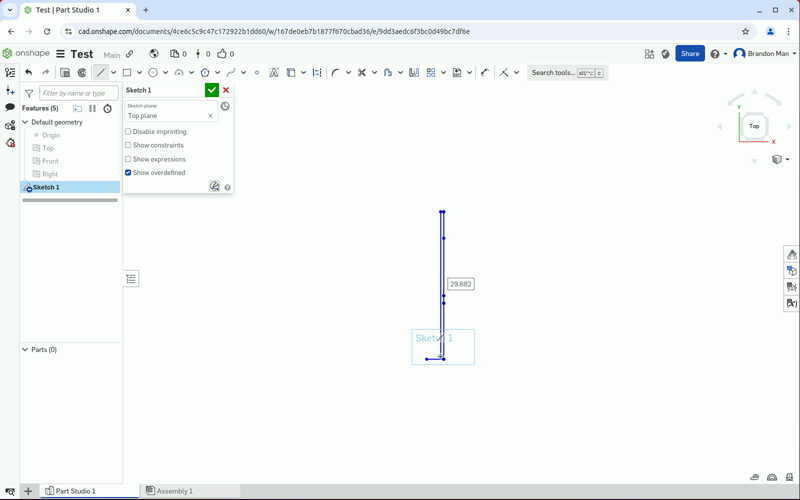
key_down(shift)
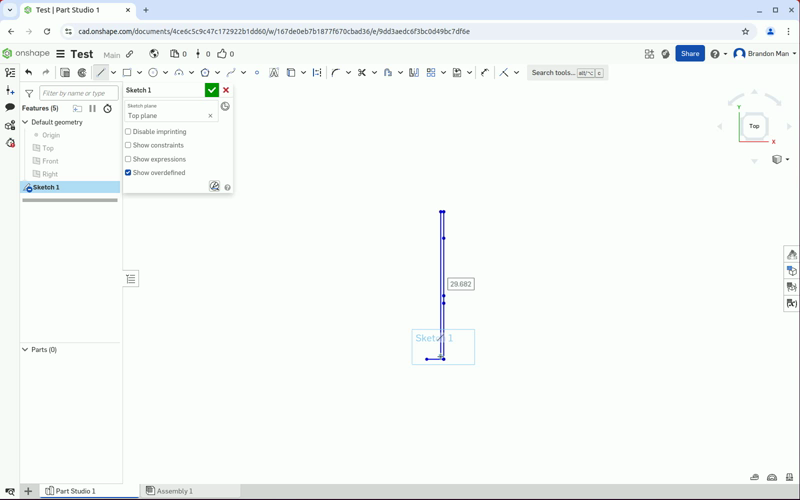
mouse_move(470, 356)
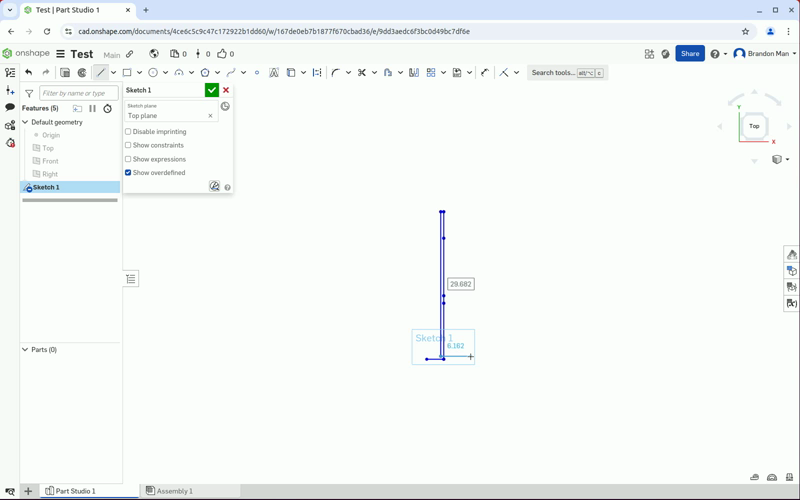
mouse_move(431, 356)
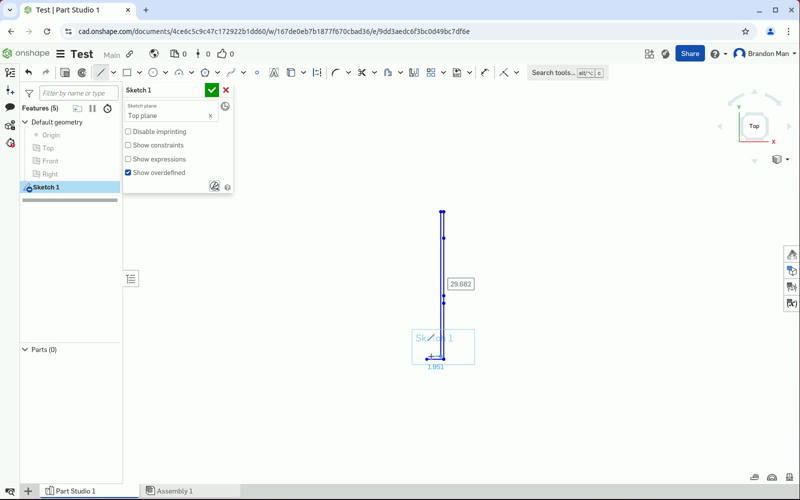
click(431, 356)
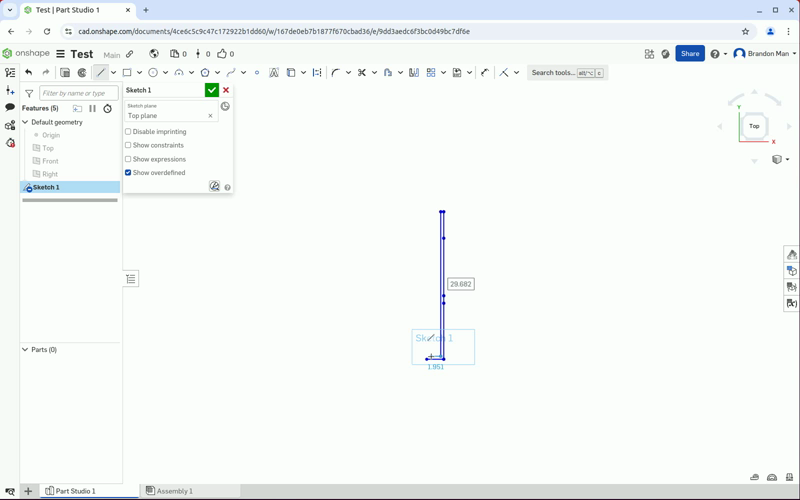
key_up(shift)
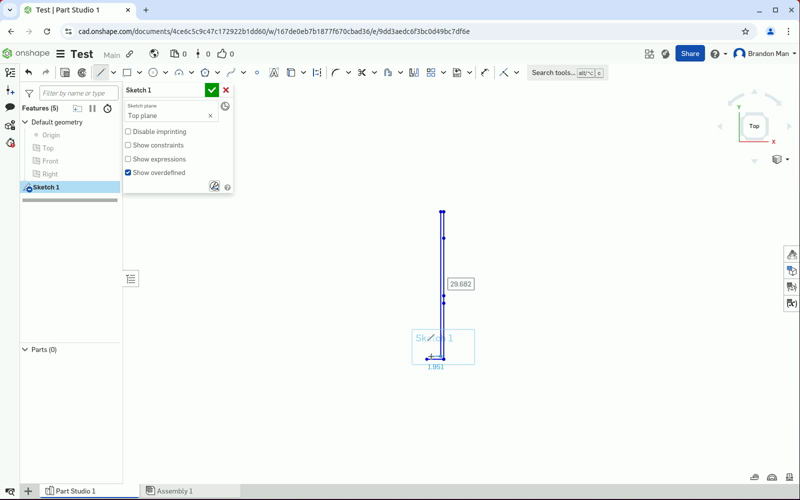
key_down(shift)
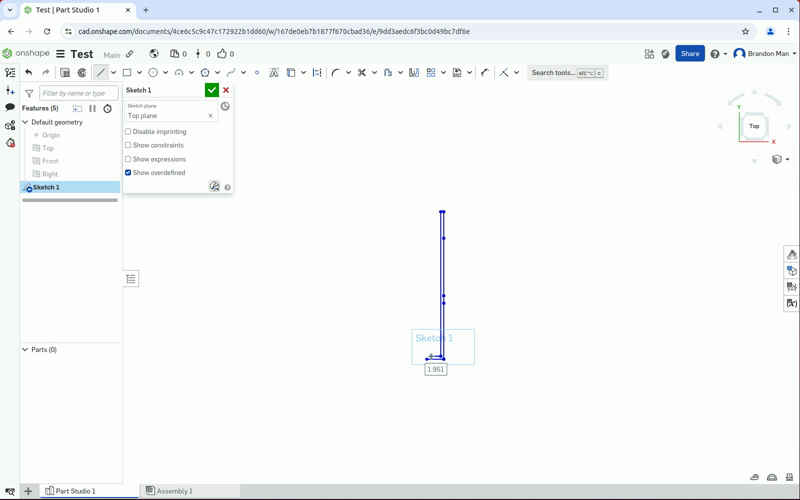
mouse_move(461, 356)
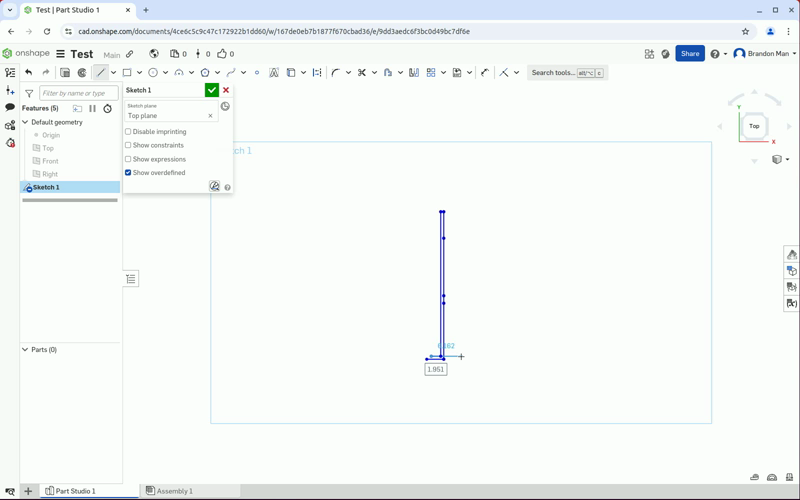
mouse_move(431, 348)
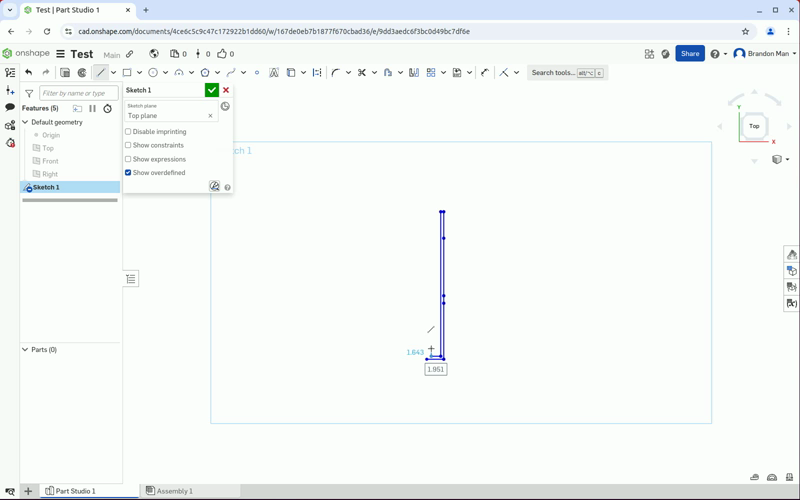
click(431, 348)
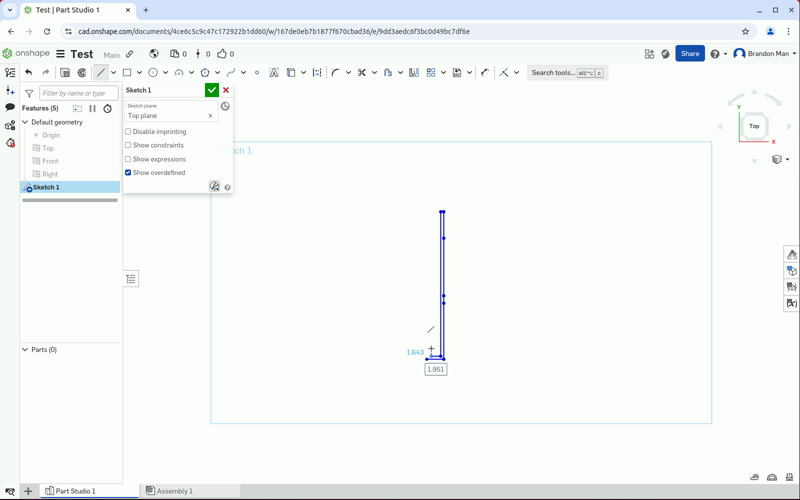
key_up(shift)
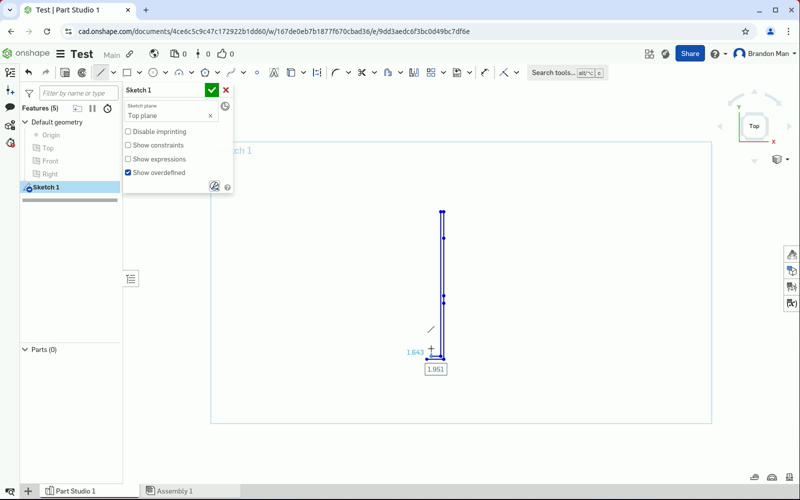
key_down(shift)
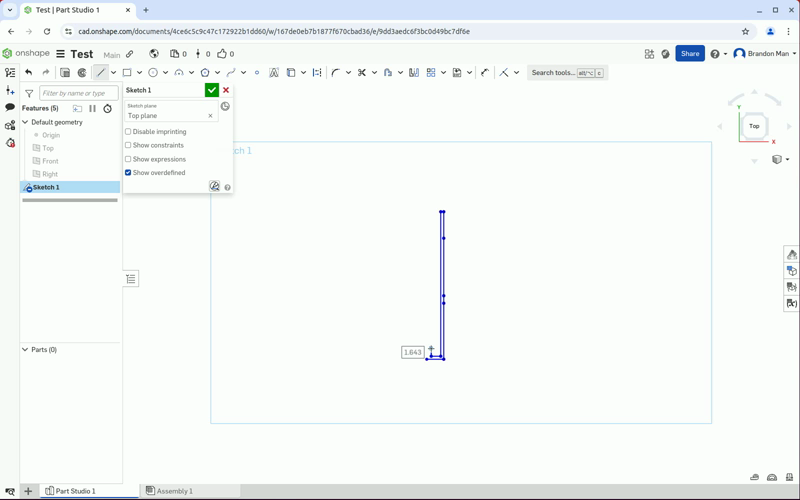
mouse_move(461, 348)
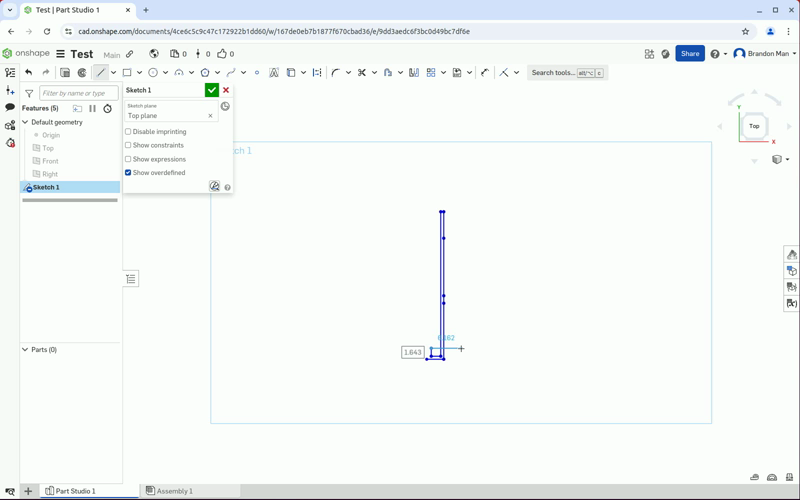
mouse_move(426, 348)
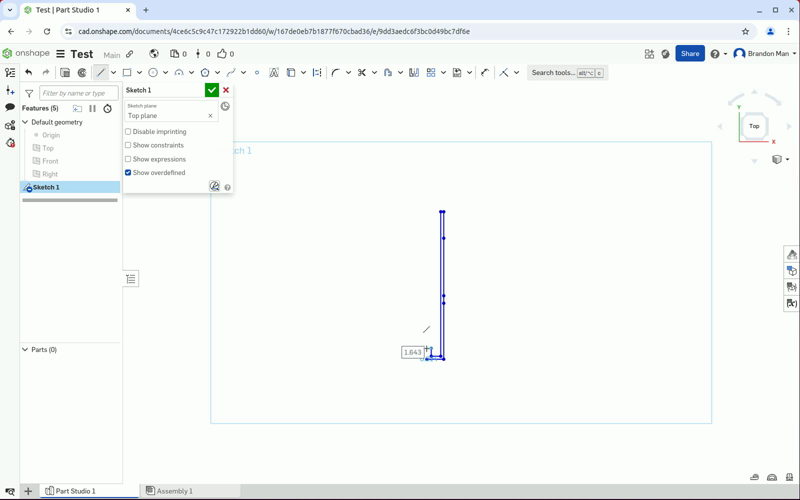
scroll(6)
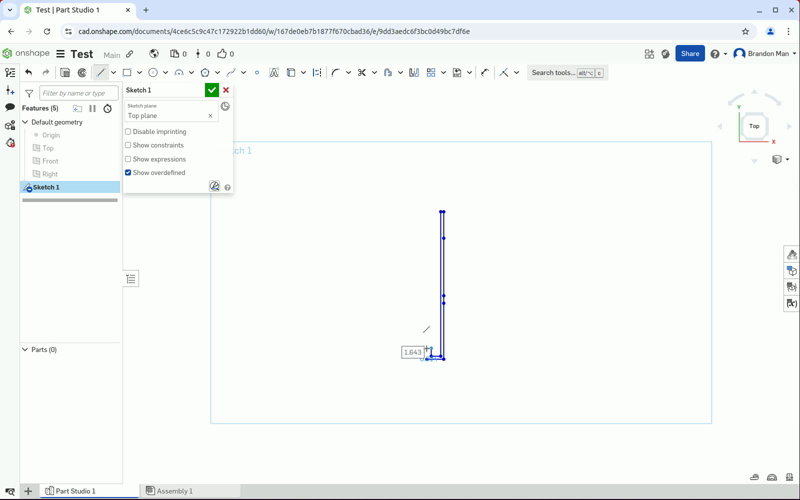
scroll(6)
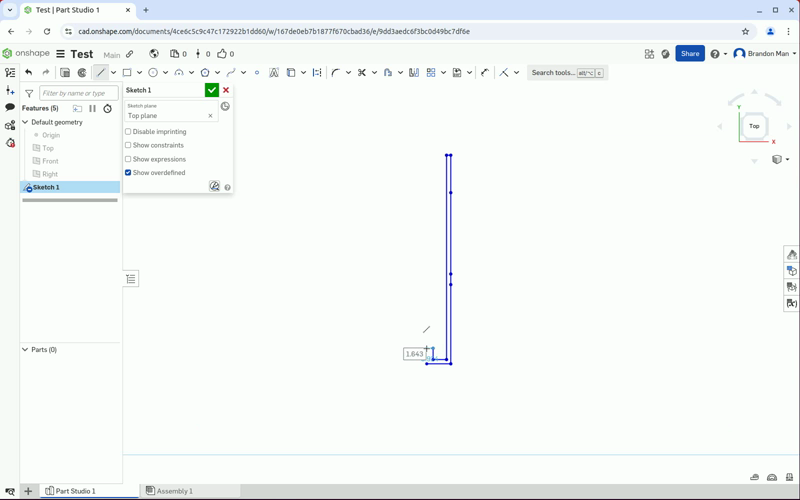
scroll(6)
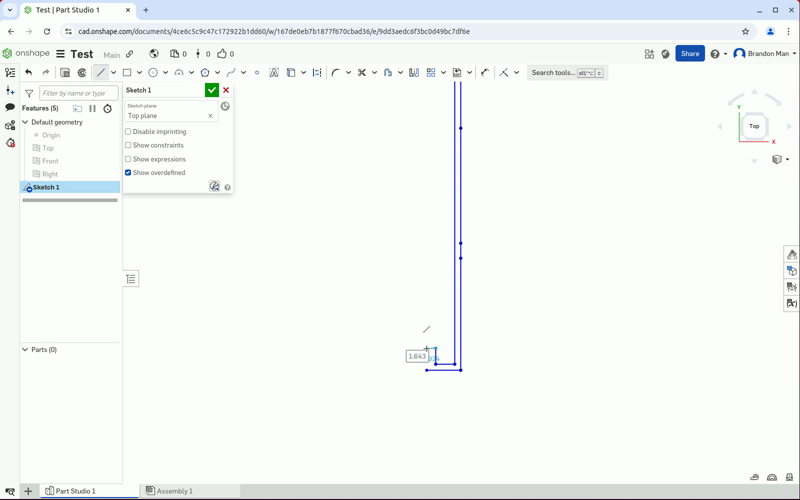
scroll(6)
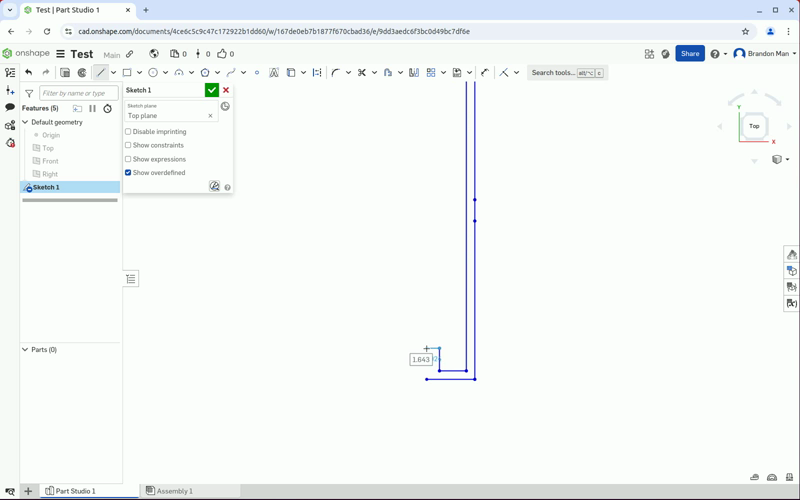
scroll(6)
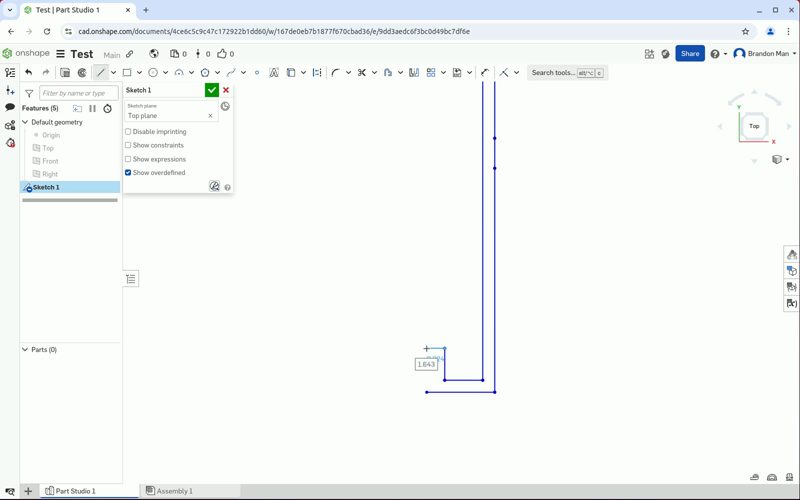
scroll(6)
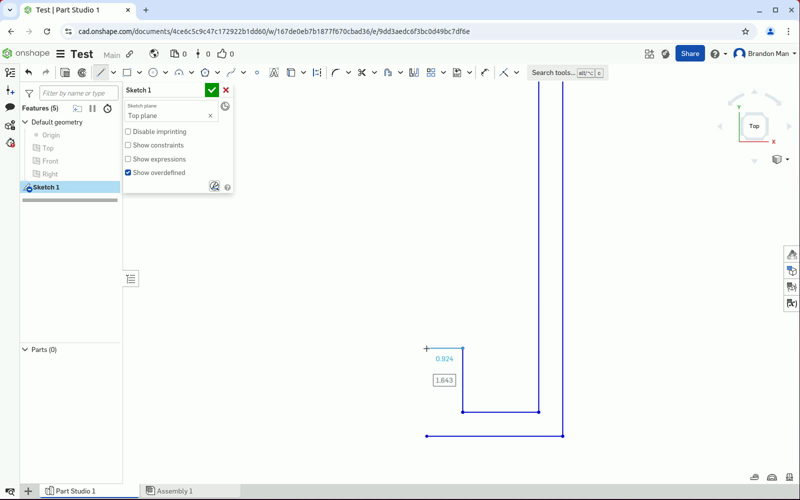
scroll(6)
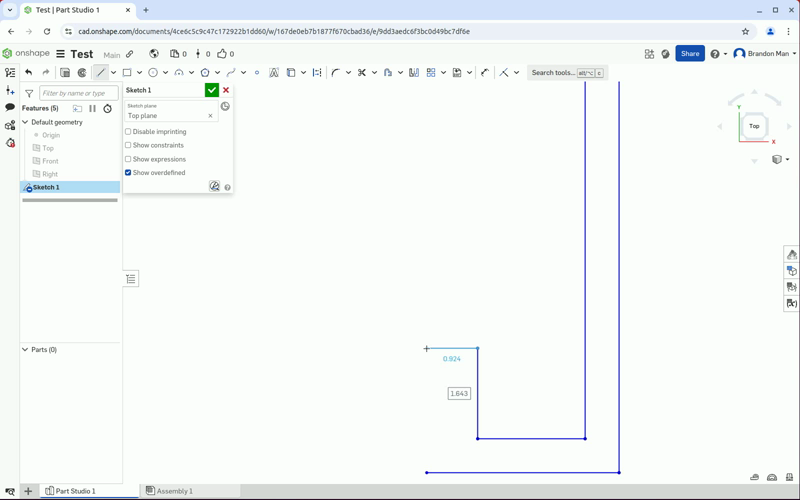
click(426, 348)
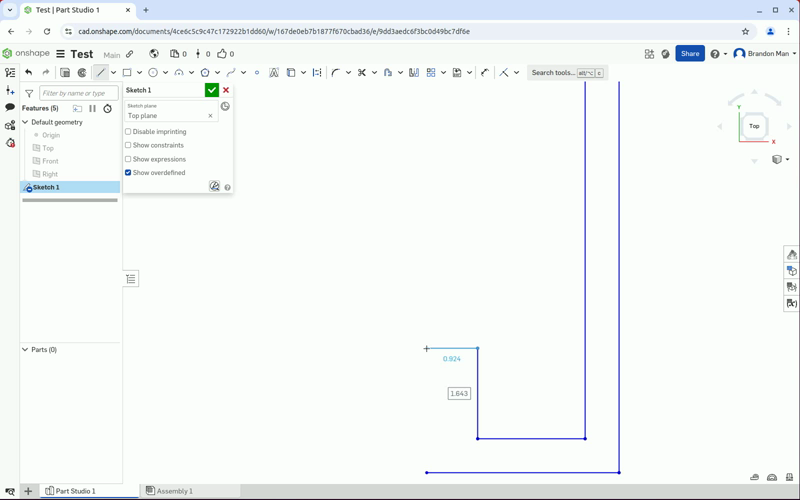
scroll(-6)
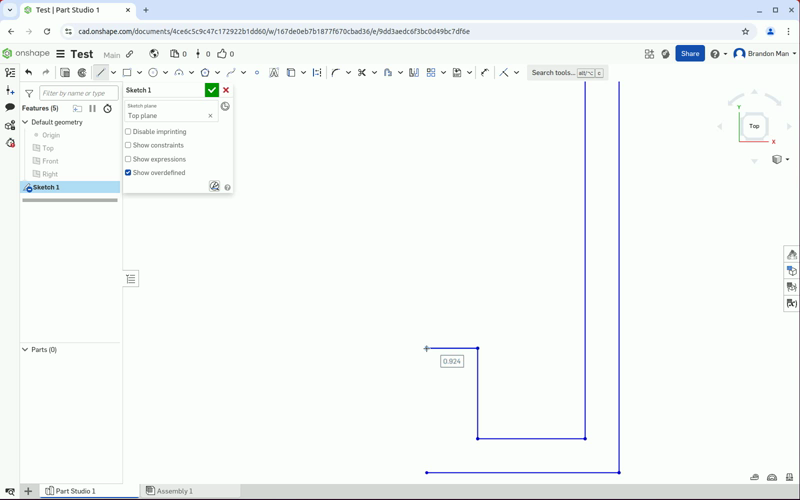
scroll(-6)
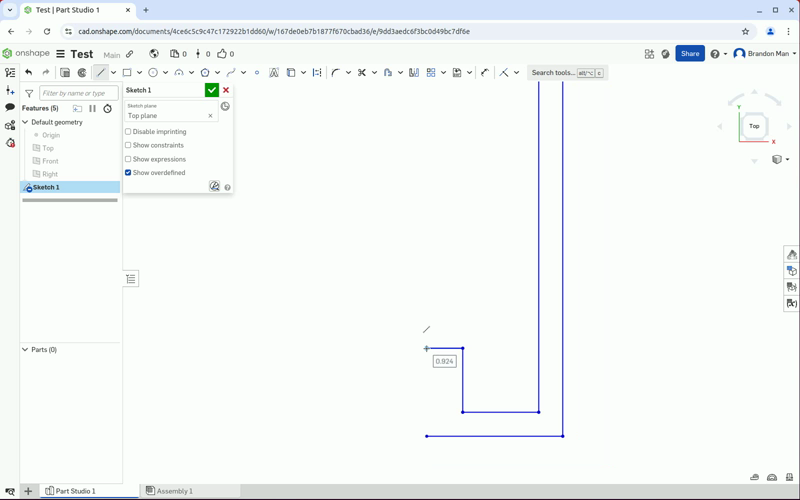
scroll(-6)
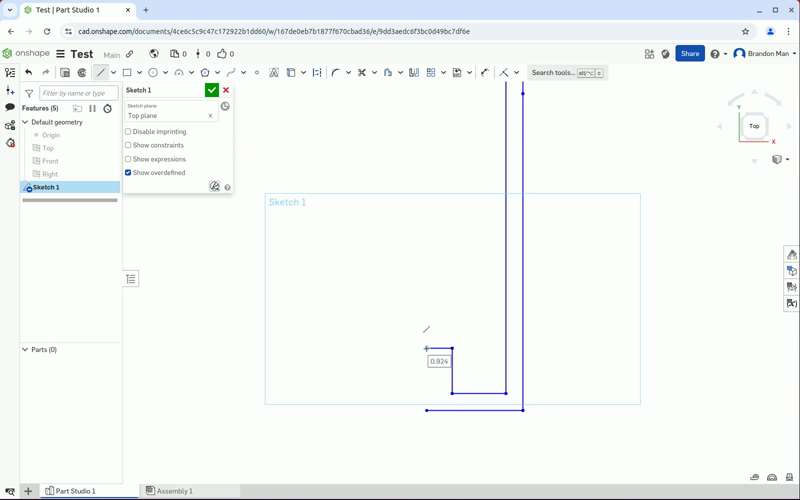
scroll(-6)
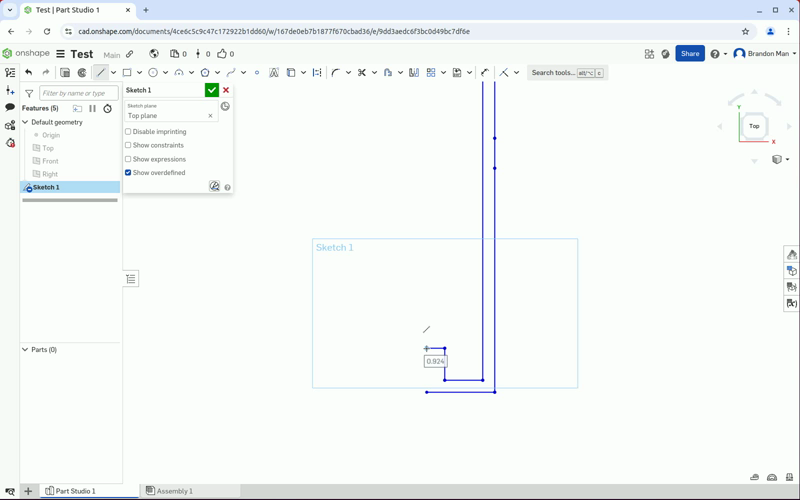
scroll(-6)
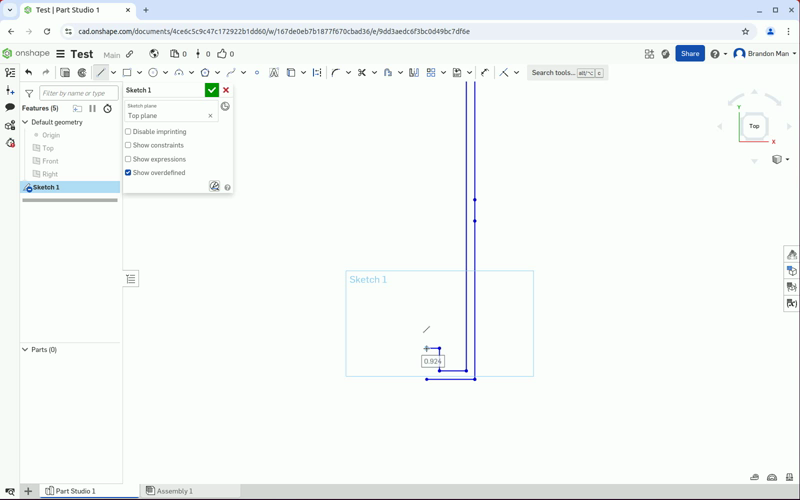
scroll(-6)
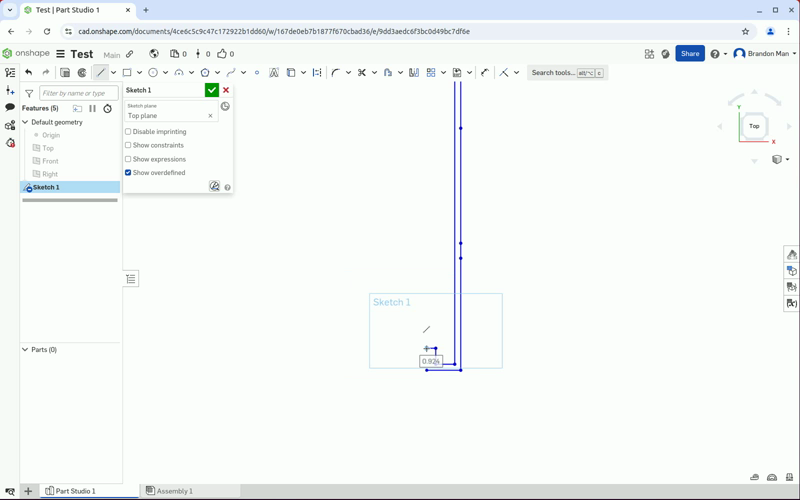
scroll(-6)
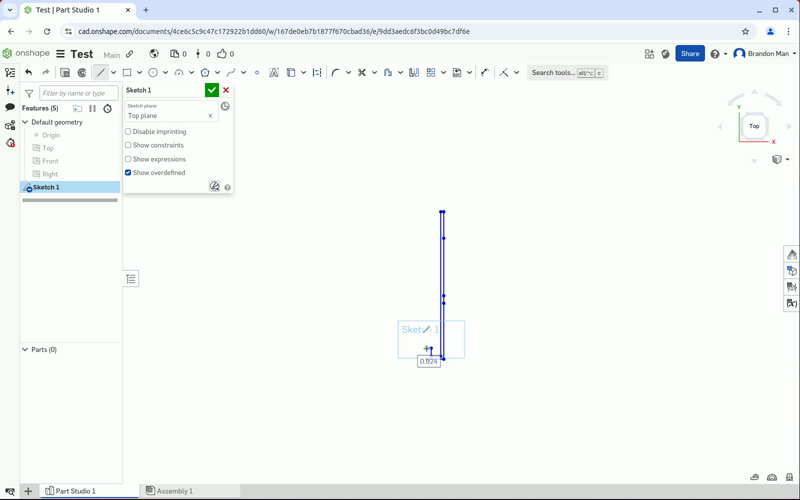
key_up(shift)
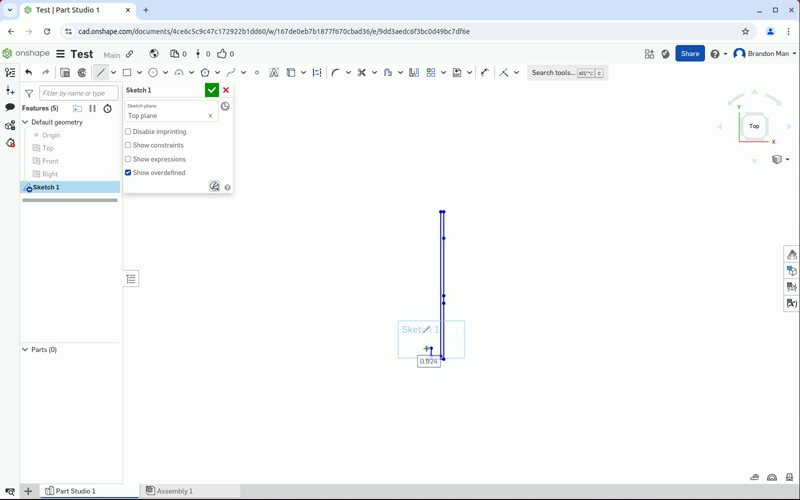
mouse_move(456, 348)
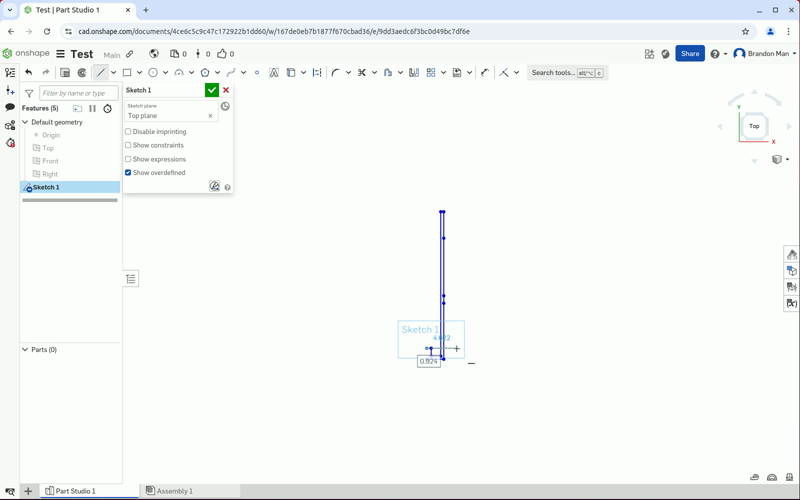
key_down(shift)
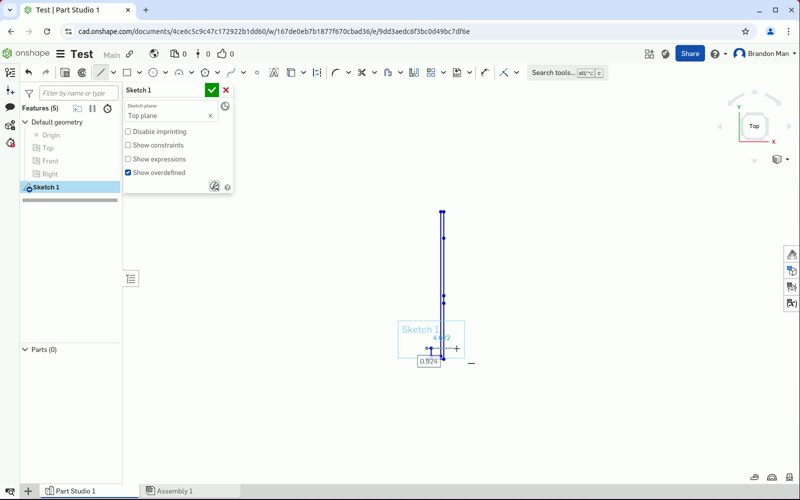
mouse_move(426, 359)
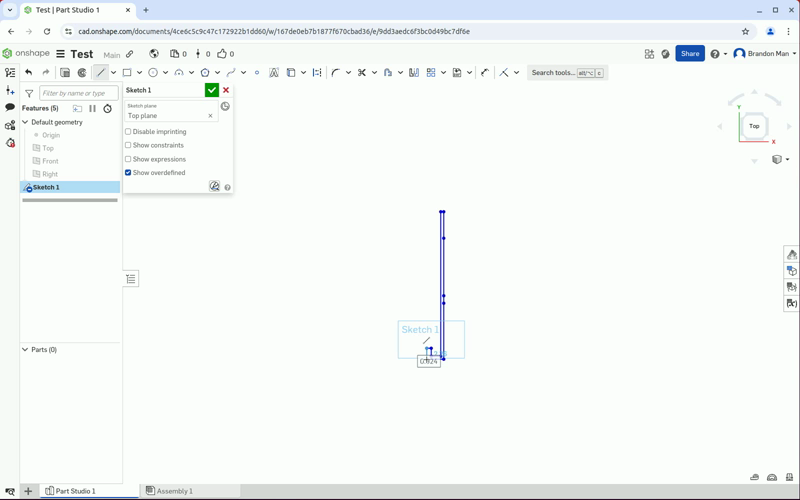
key_up(shift)
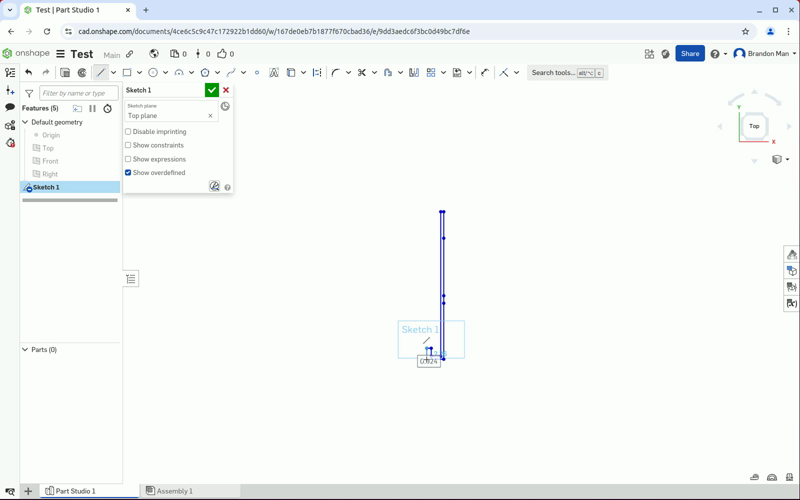
click(426, 359)
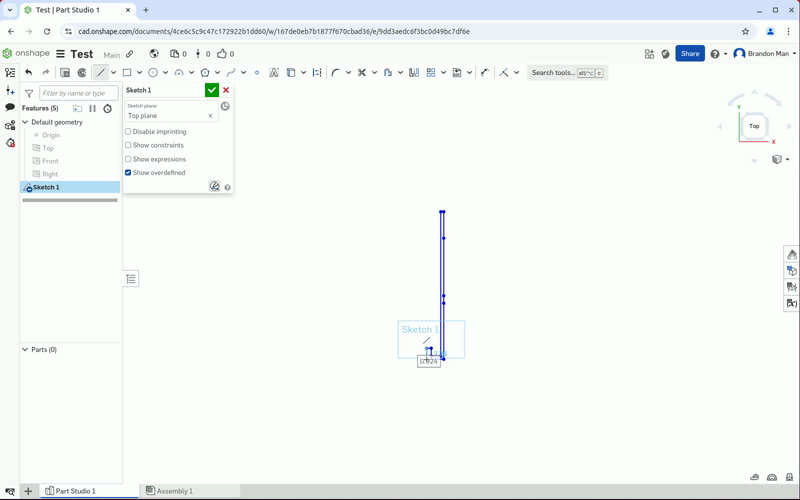
key(esc)
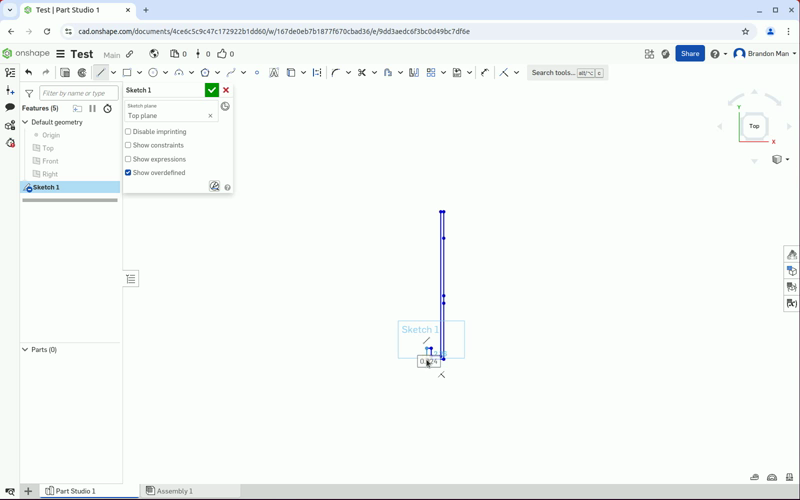
mouse_move(441, 321)
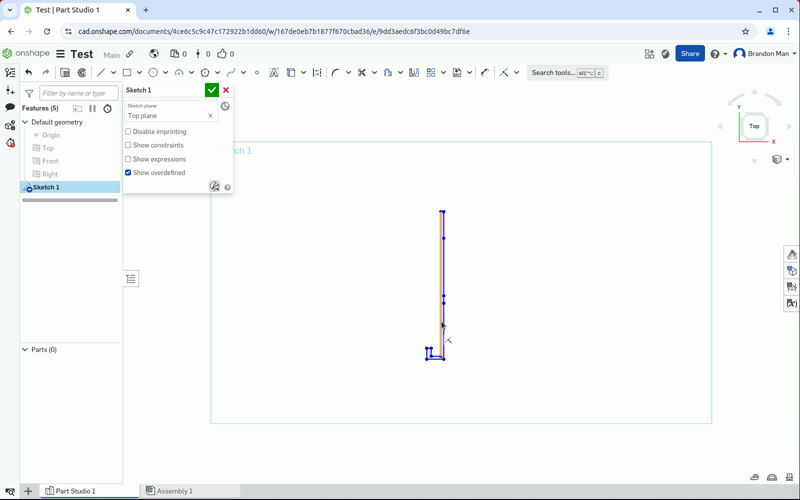
scroll(6)
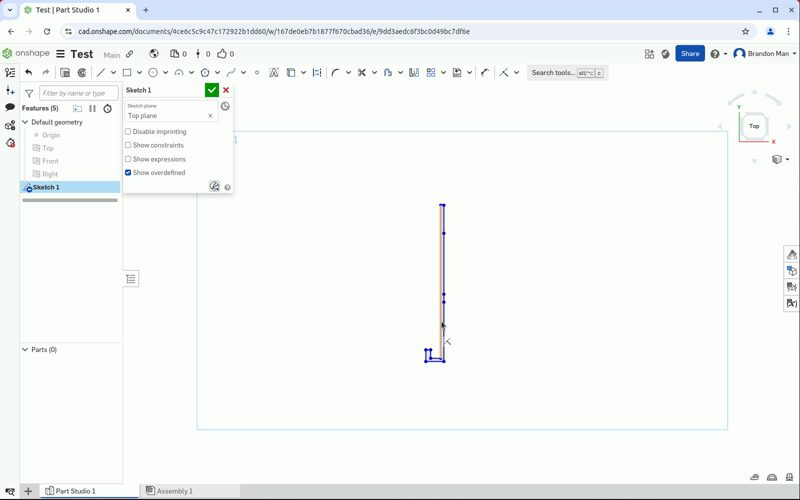
scroll(6)
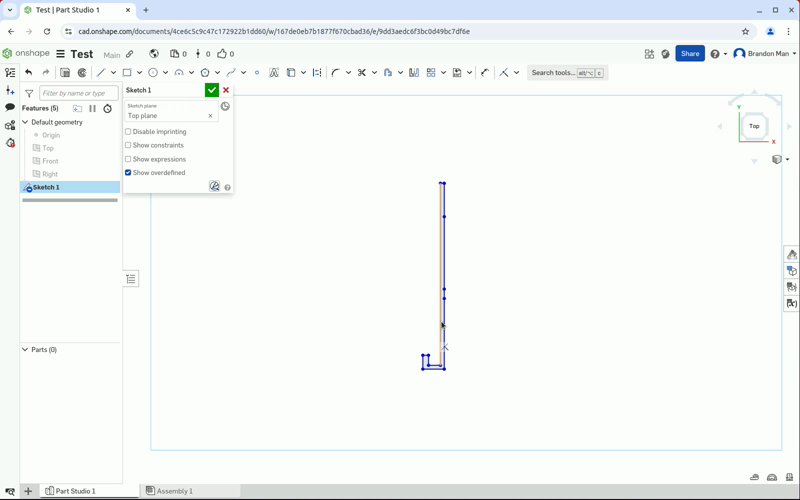
scroll(6)
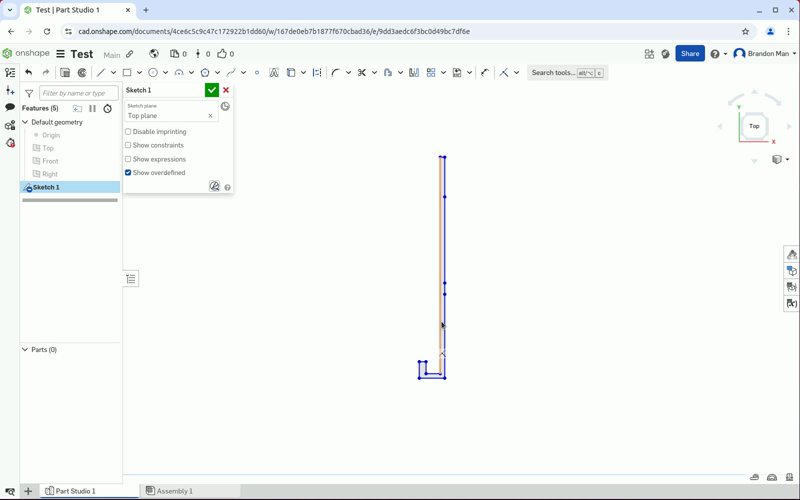
scroll(6)
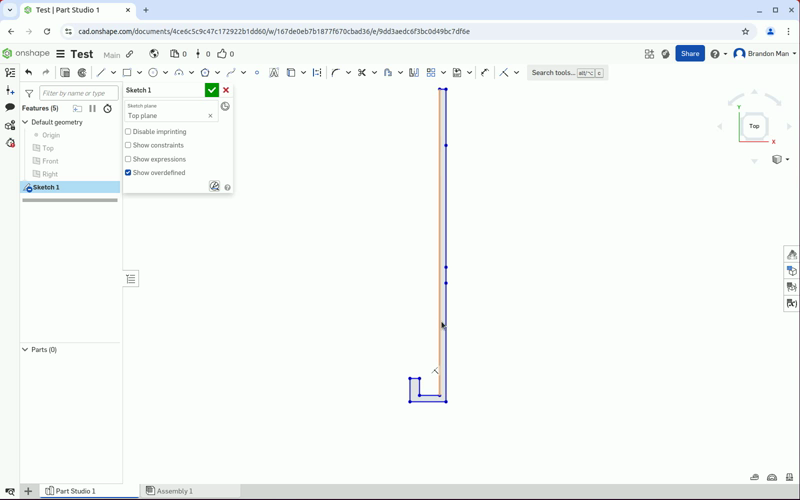
scroll(6)
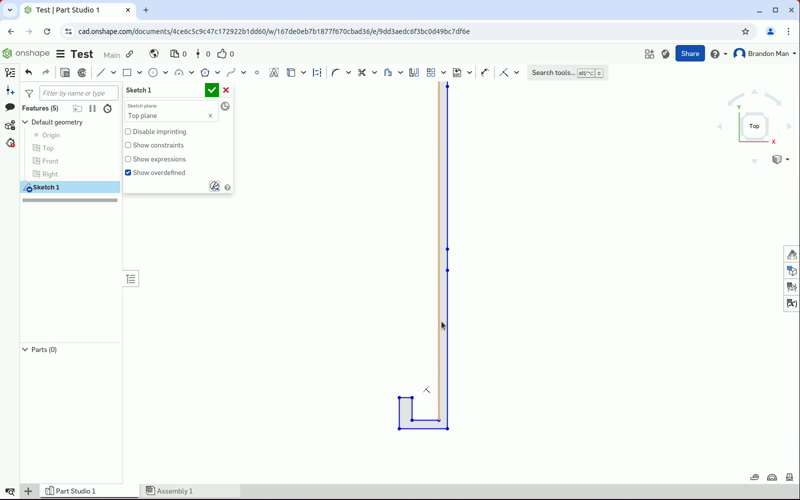
scroll(6)
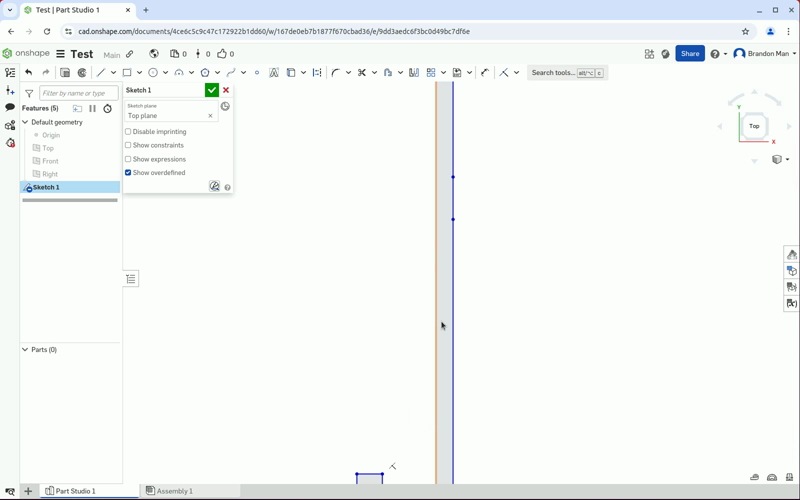
scroll(6)
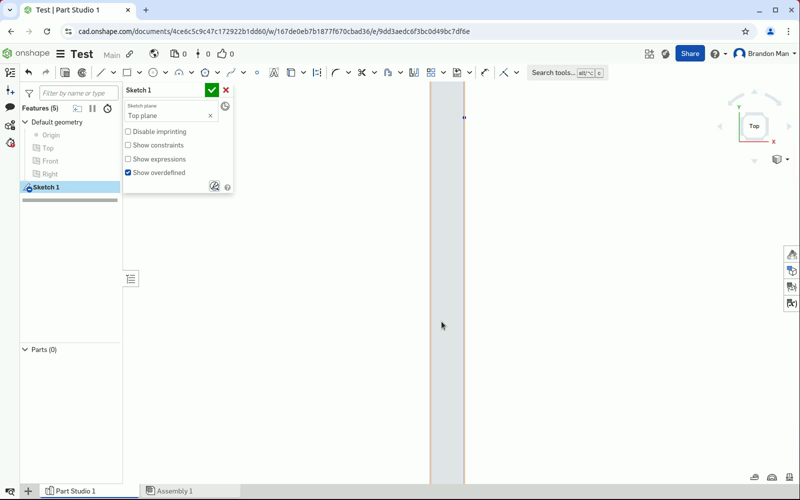
click(441, 321)
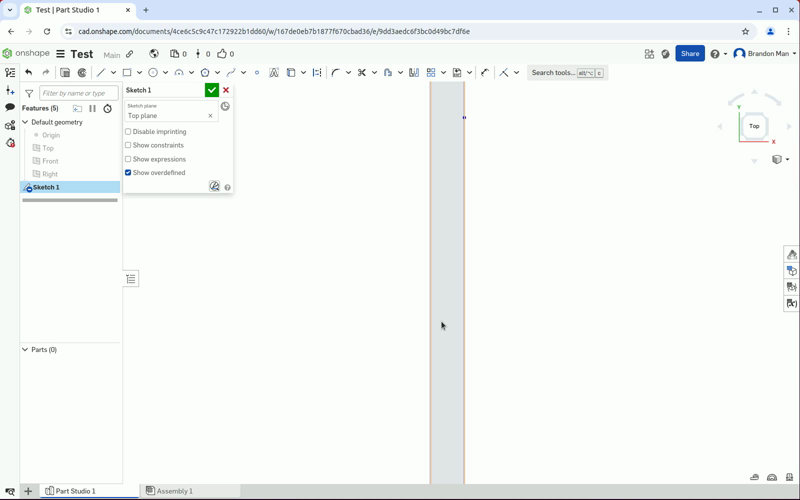
scroll(-6)
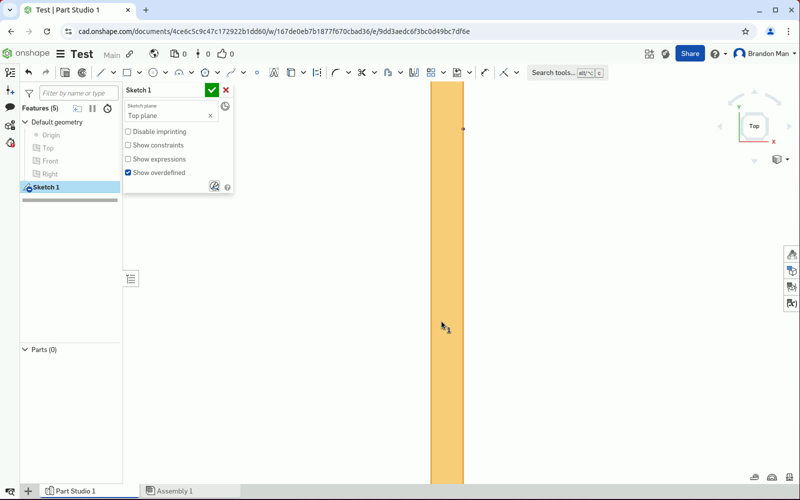
scroll(-6)
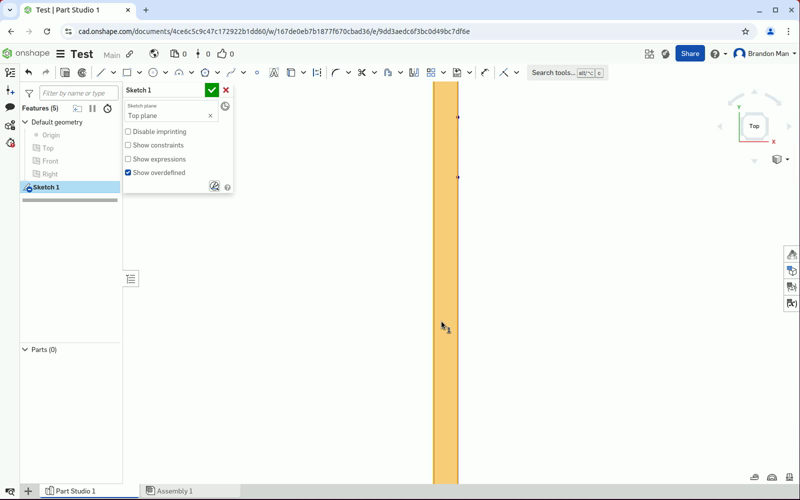
scroll(-6)
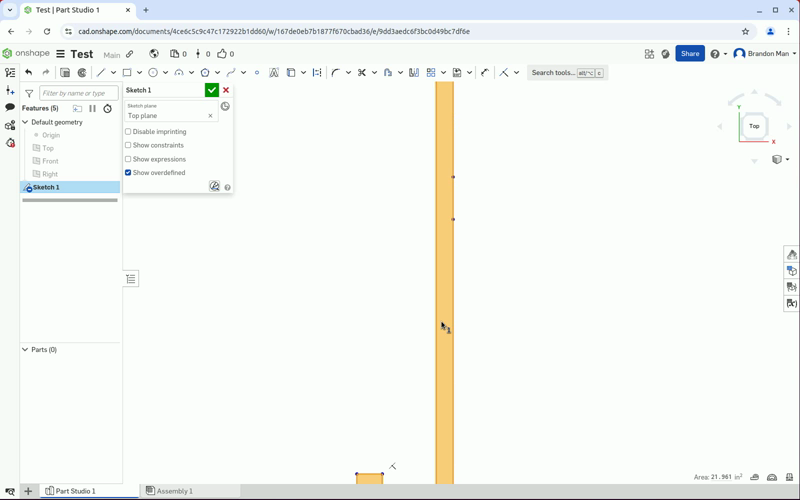
scroll(-6)
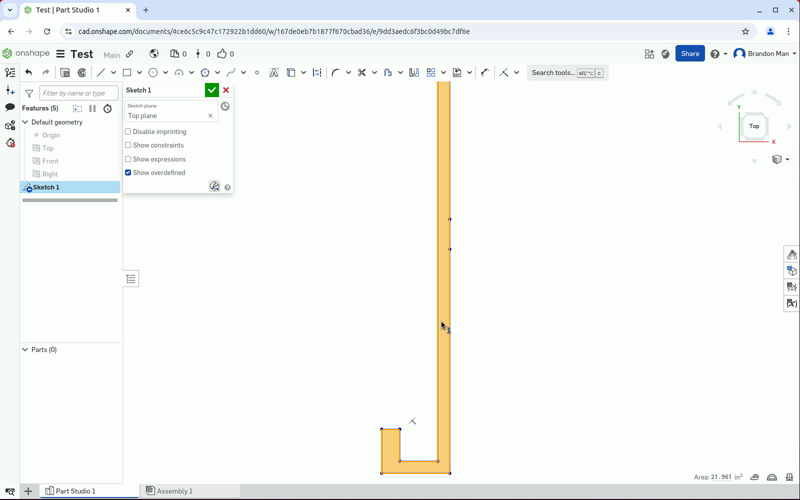
scroll(-6)
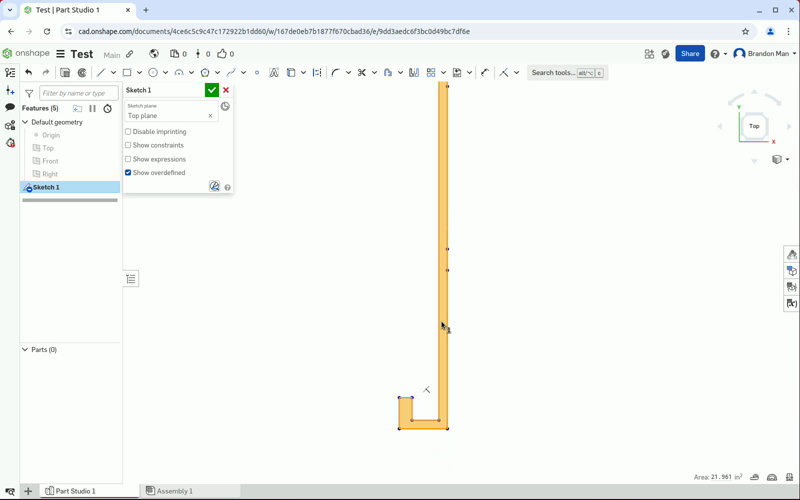
scroll(-6)
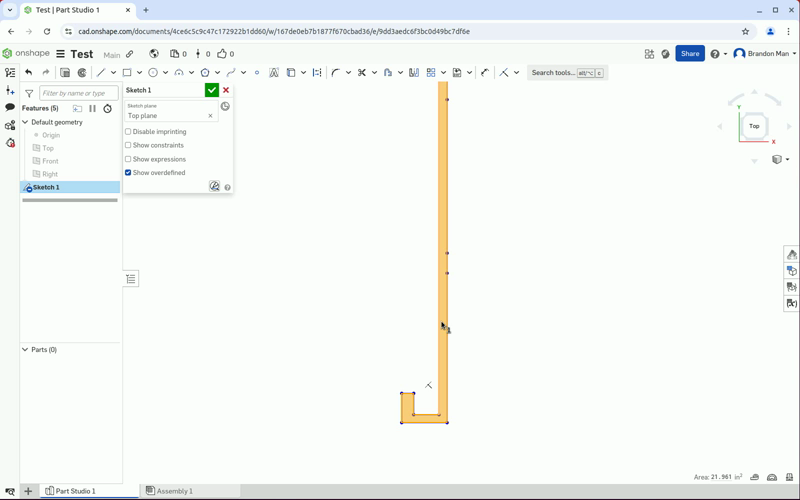
scroll(-6)
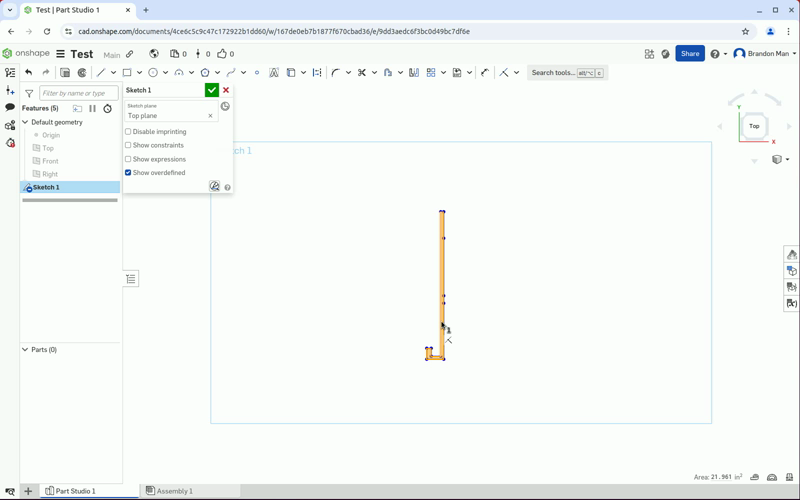
mouse_move(73, 352)
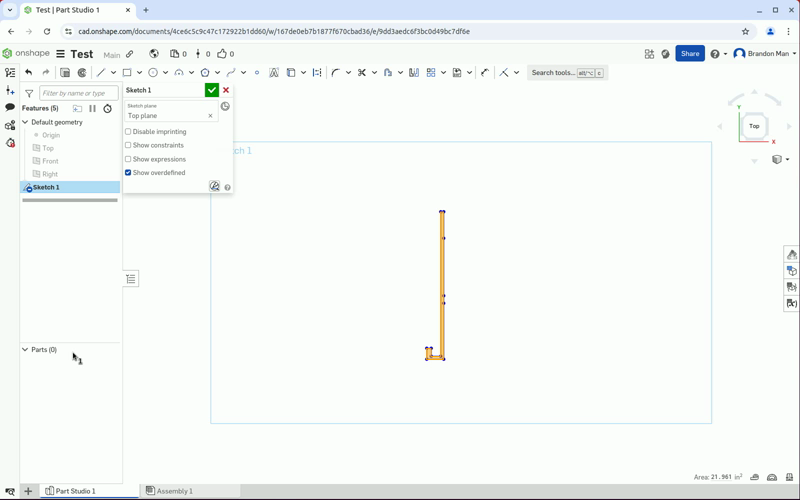
key(shift+y)
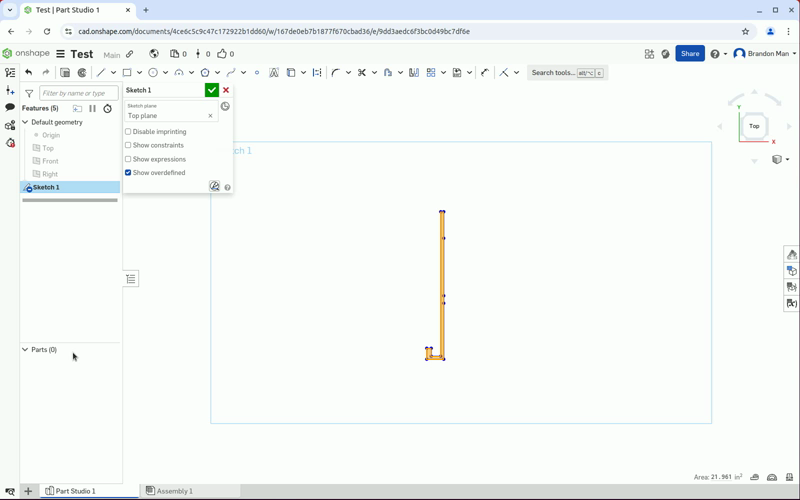
key(shift+e)
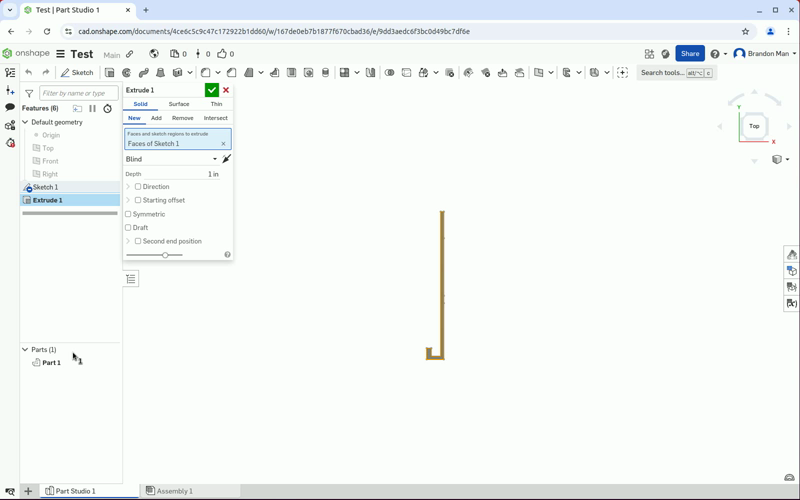
mouse_move(143, 106)
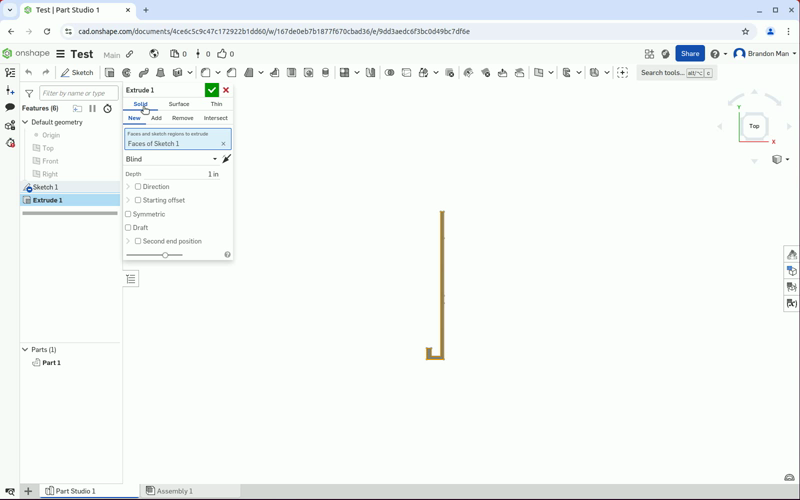
click(143, 106)
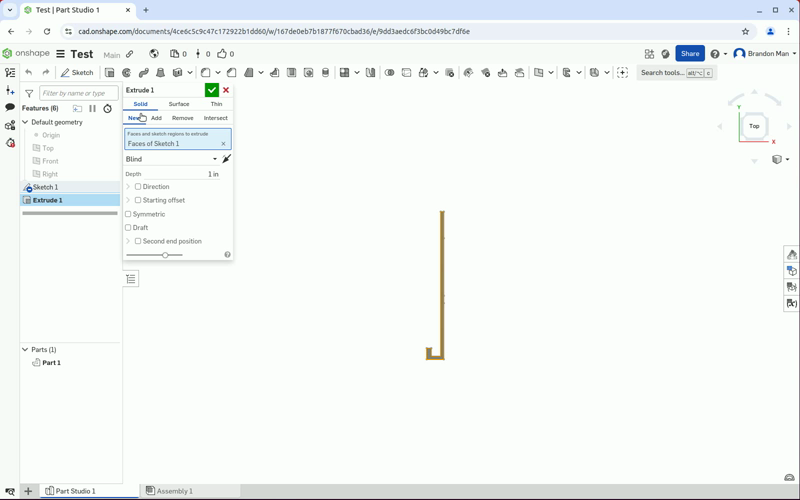
mouse_move(137, 120)
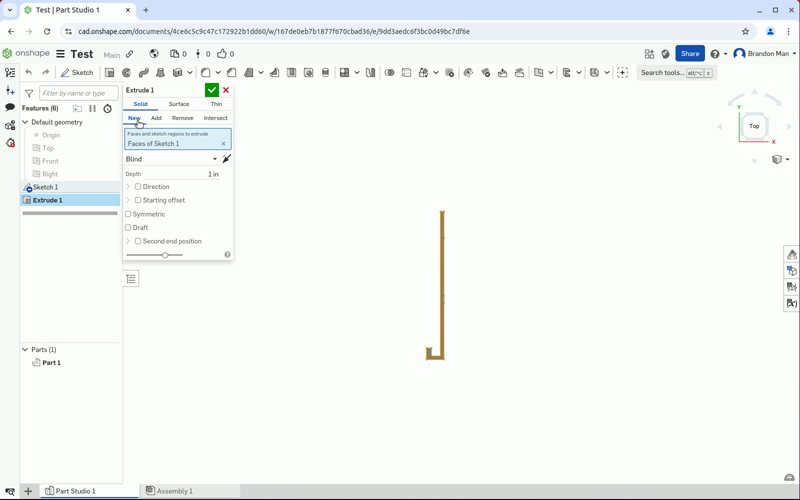
click(137, 120)
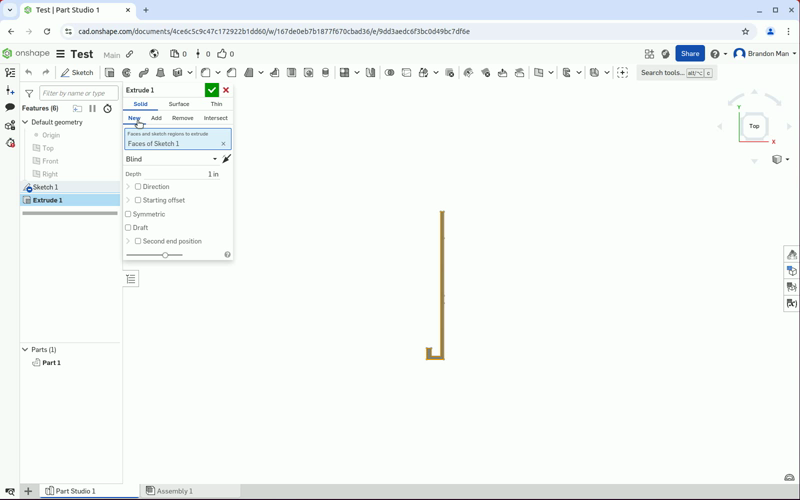
key(tab, 4)
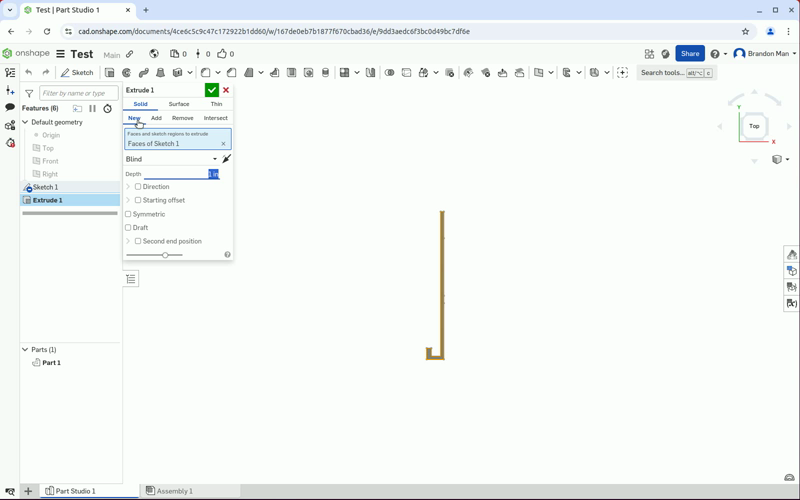
text(6.74)
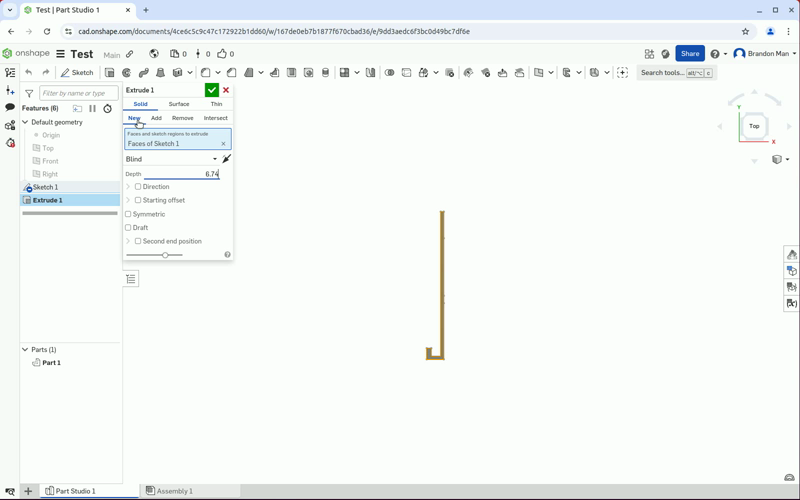
key(enter)
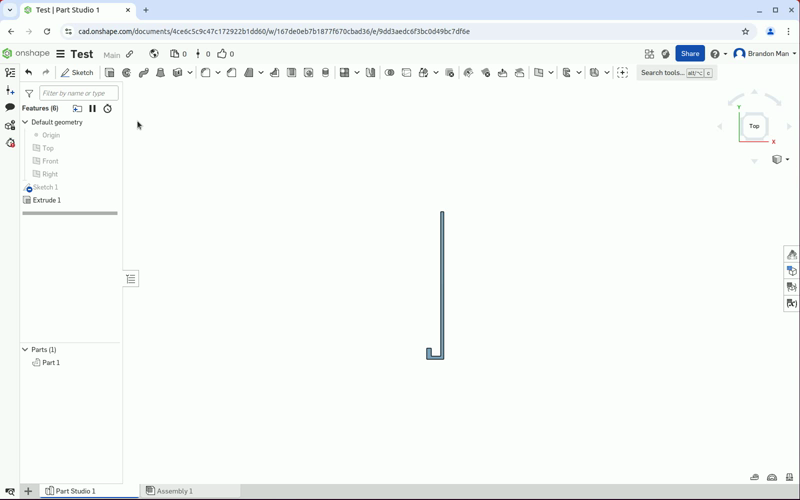
key(shift+h)
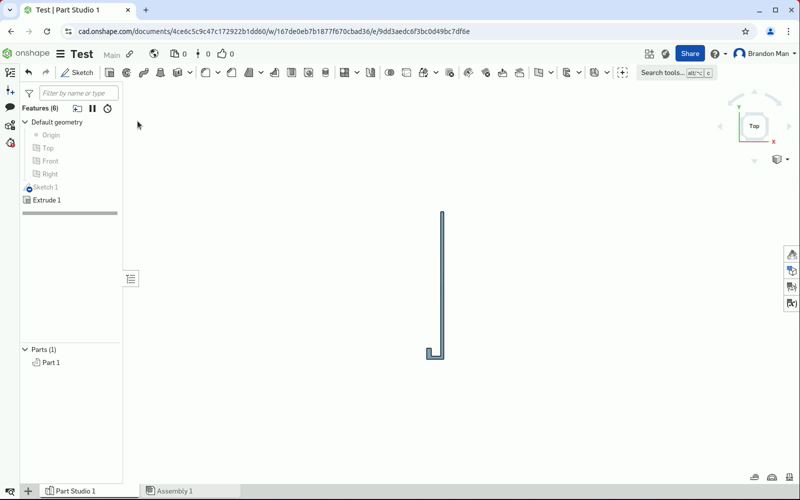
key(shift+h)
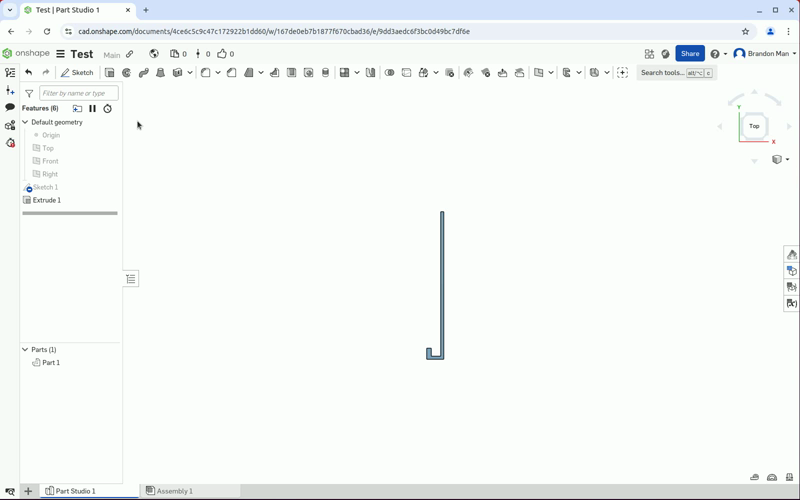
mouse_move(73, 189)
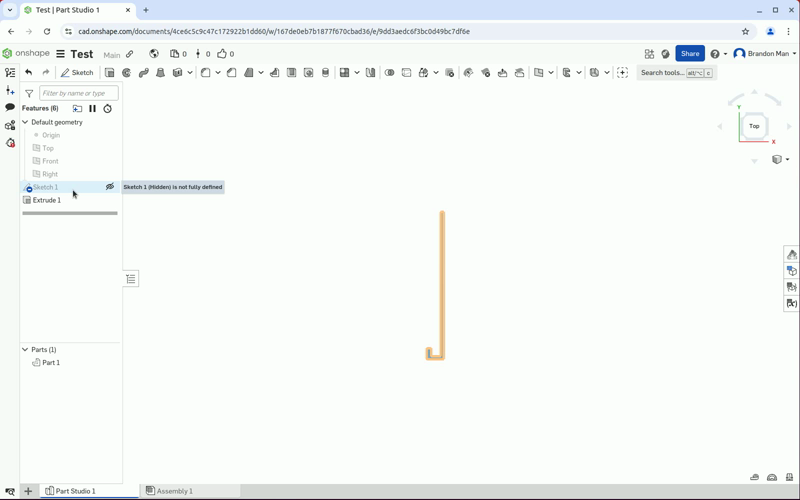
click(73, 189)
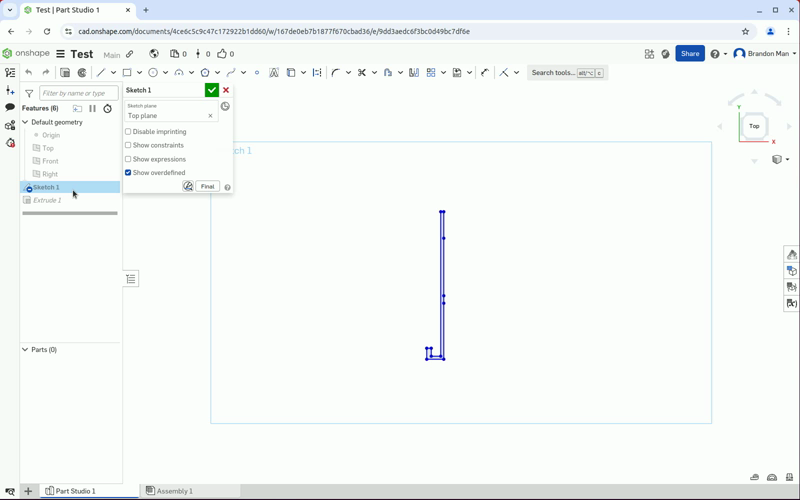
mouse_move(229, 92)
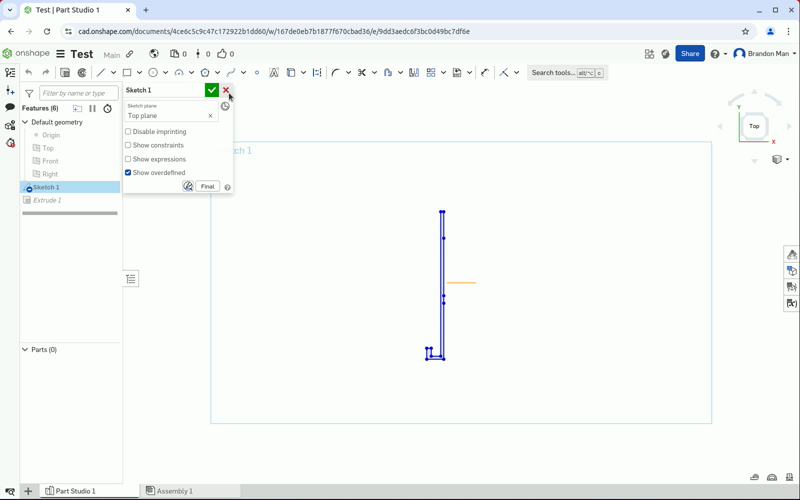
click(229, 92)
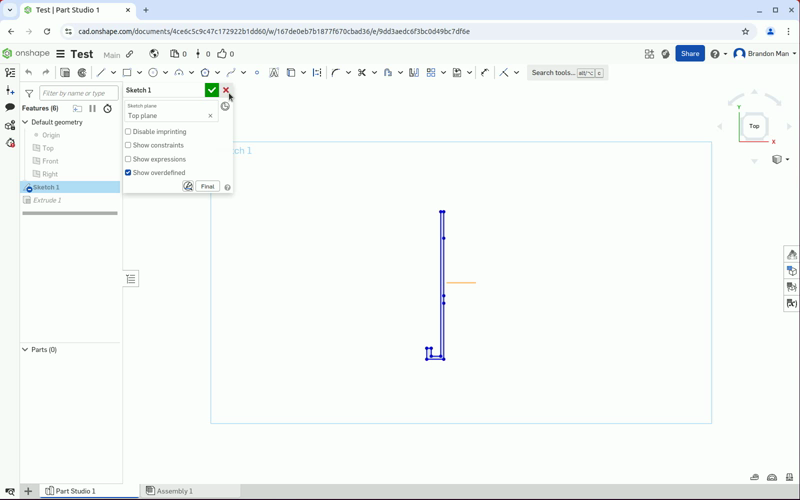
key(shift+s)
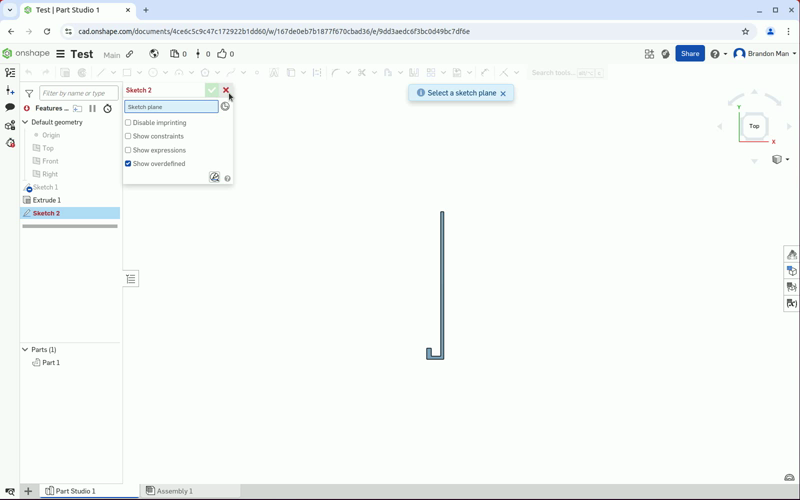
mouse_move(73, 150)
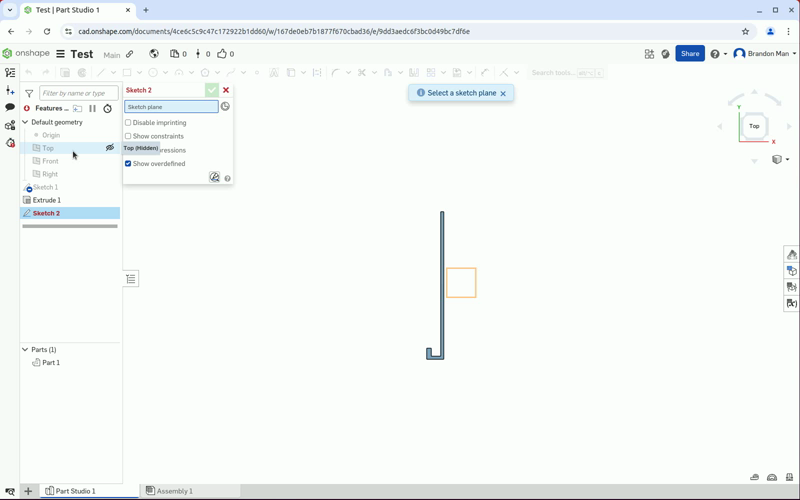
click(73, 150)
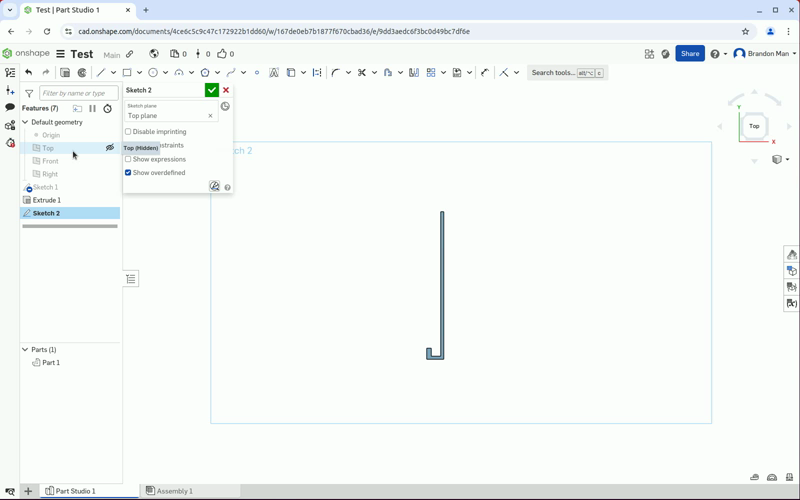
mouse_move(73, 352)
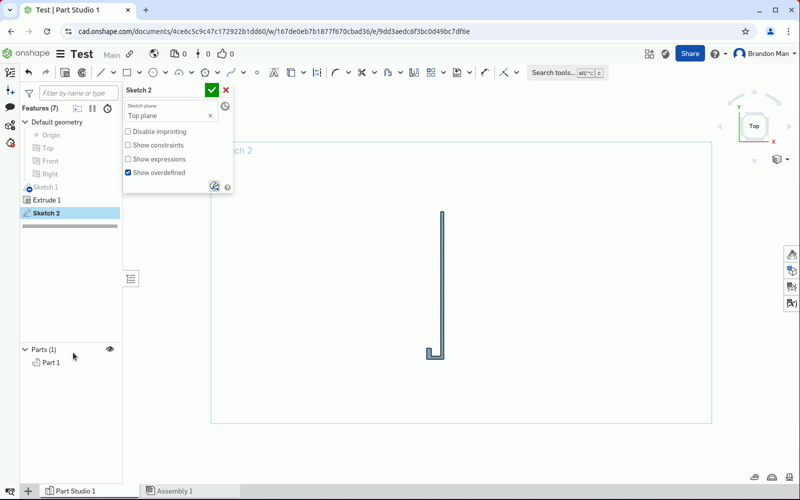
key(y)
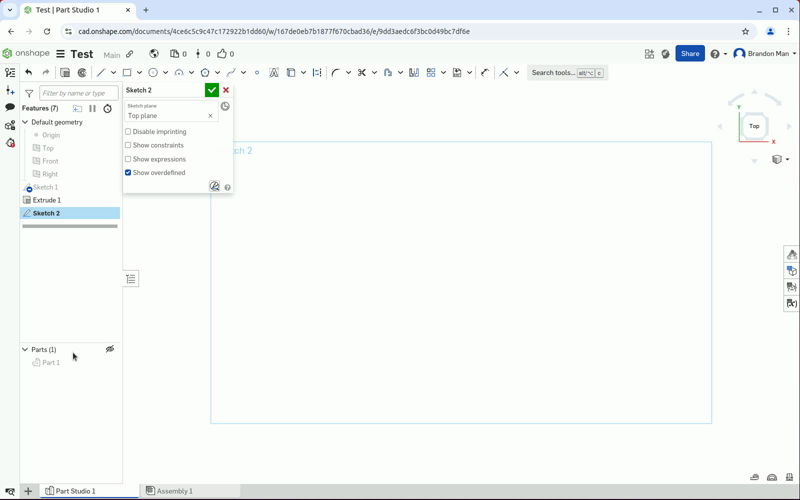
key(l)
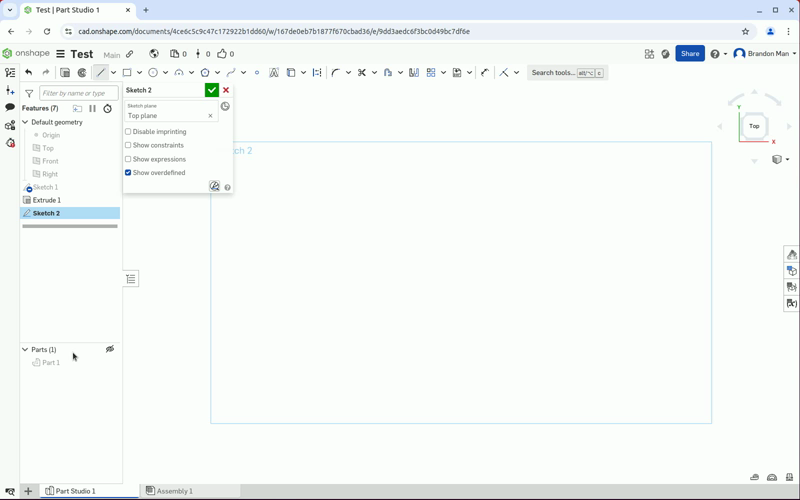
key_down(shift)
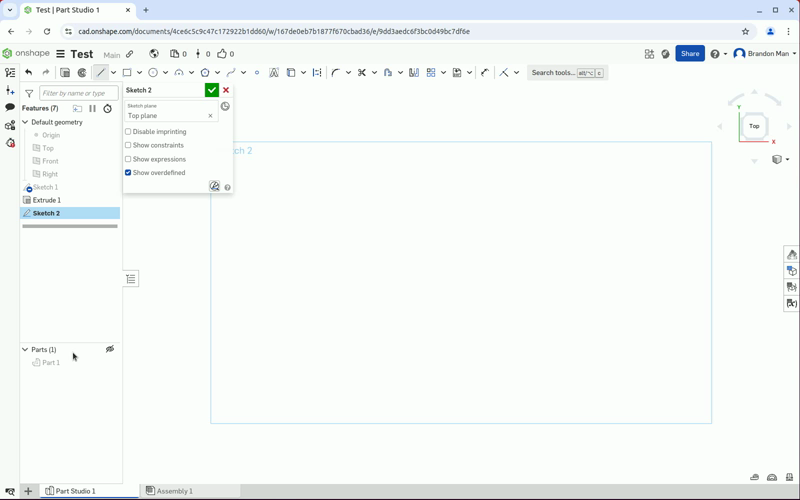
mouse_move(444, 304)
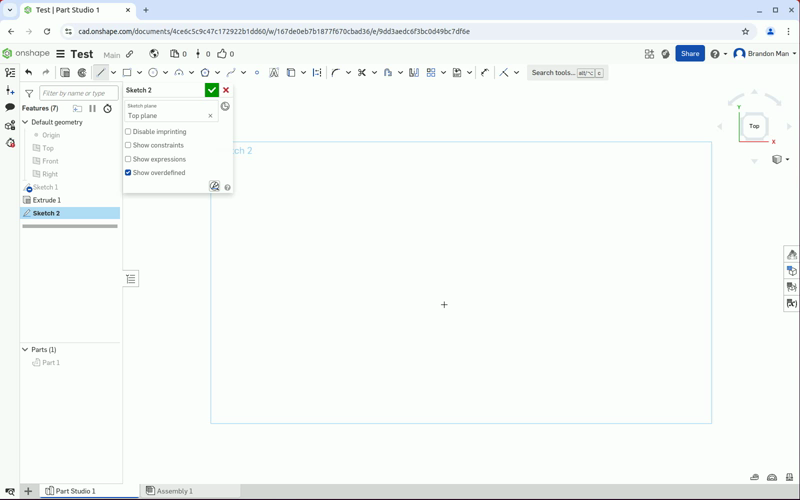
click(444, 304)
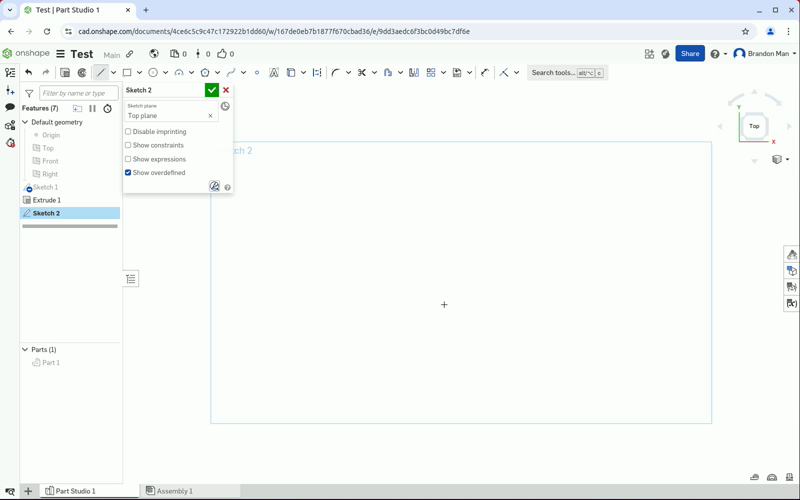
key_up(shift)
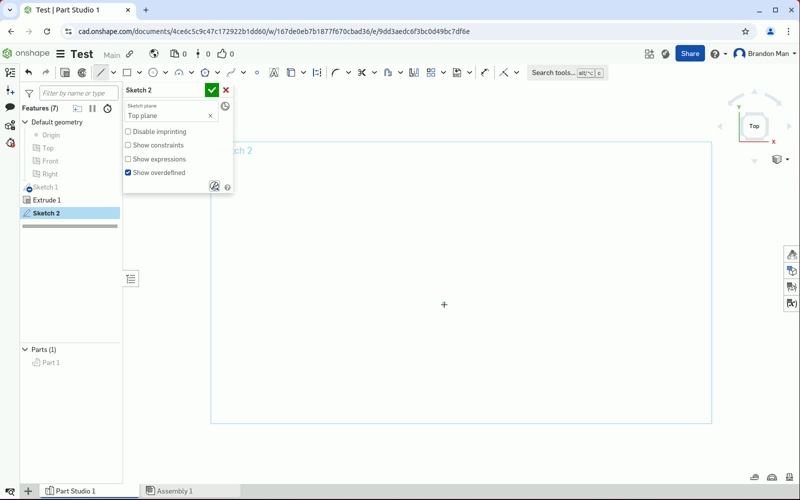
key_down(shift)
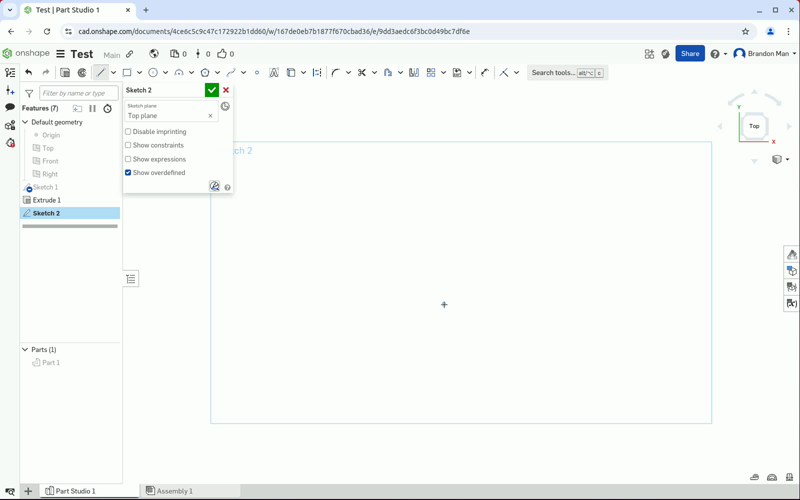
mouse_move(495, 360)
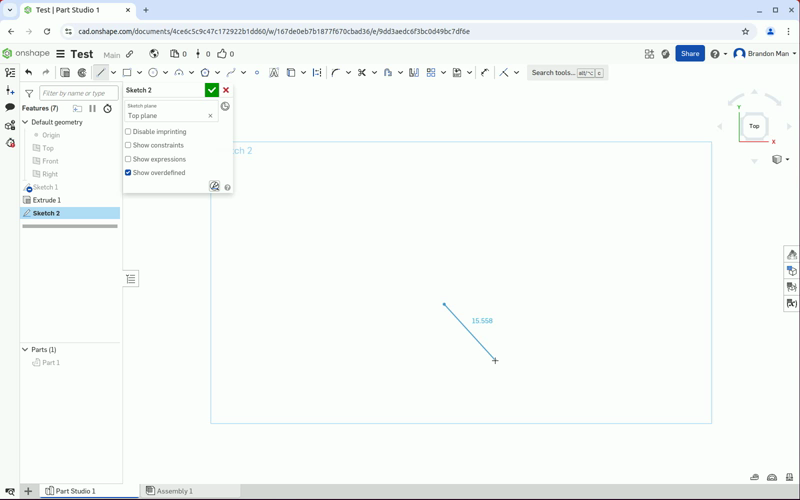
click(495, 360)
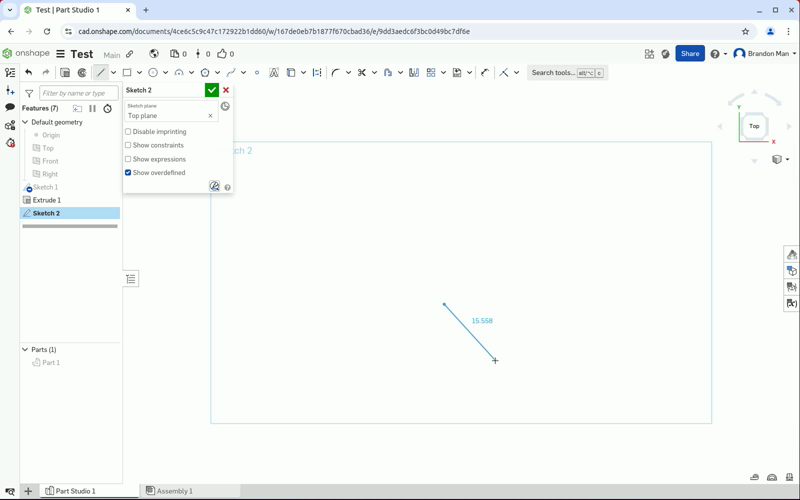
key_up(shift)
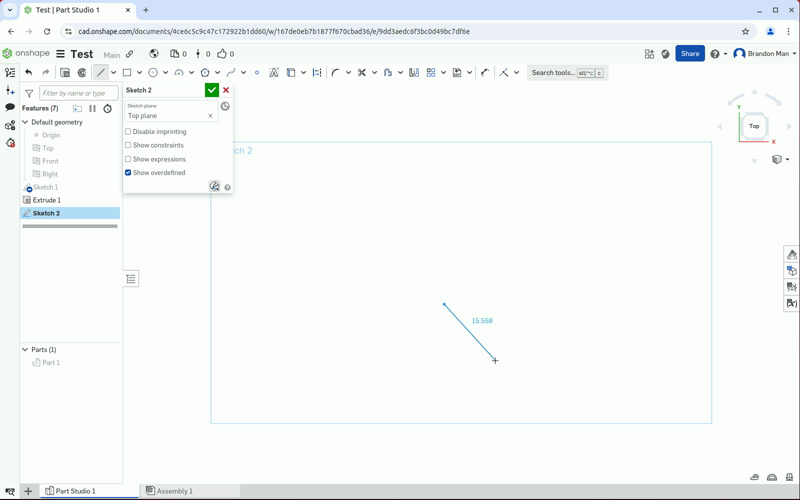
key_down(shift)
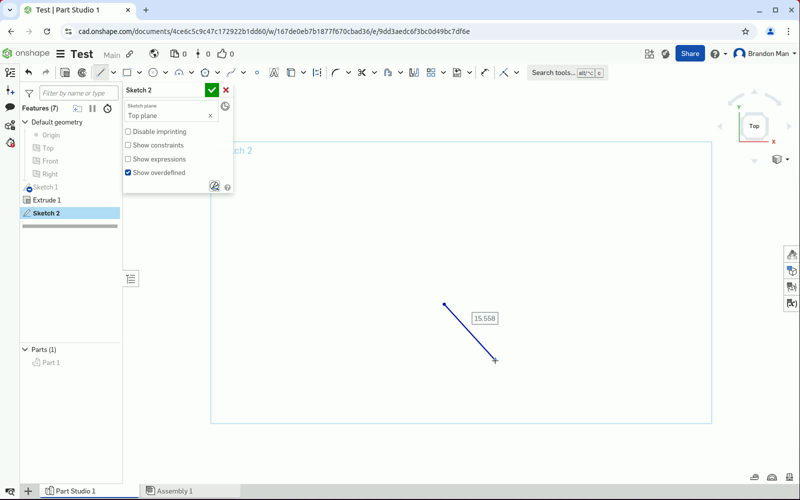
mouse_move(525, 360)
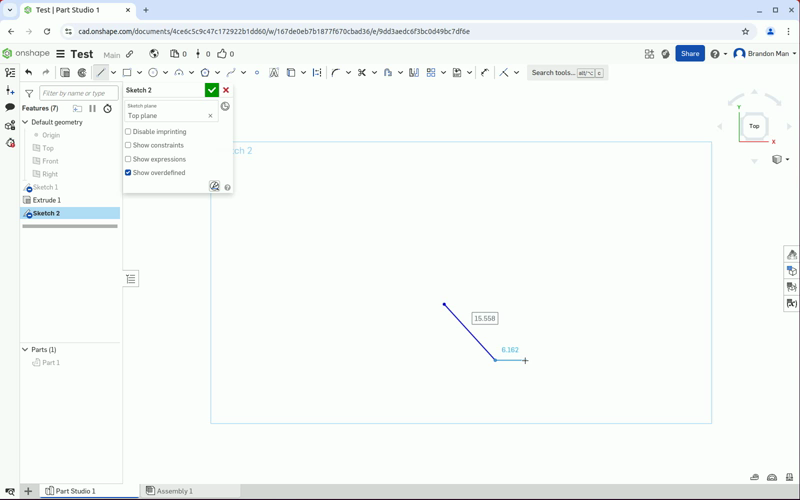
mouse_move(502, 360)
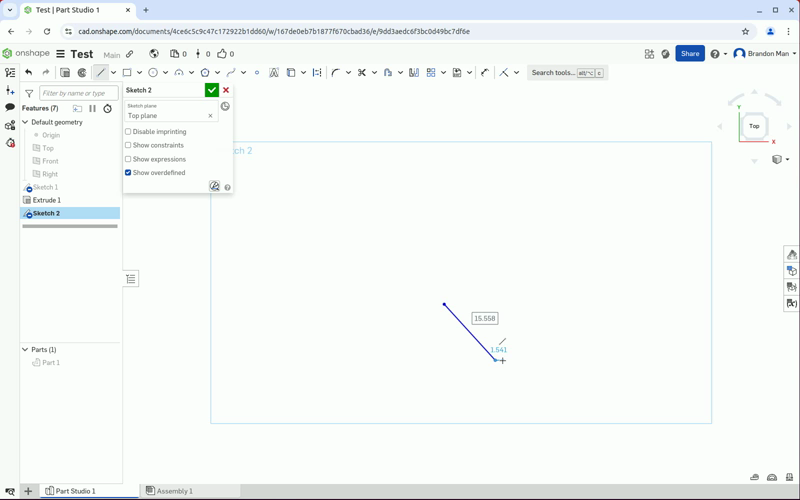
scroll(6)
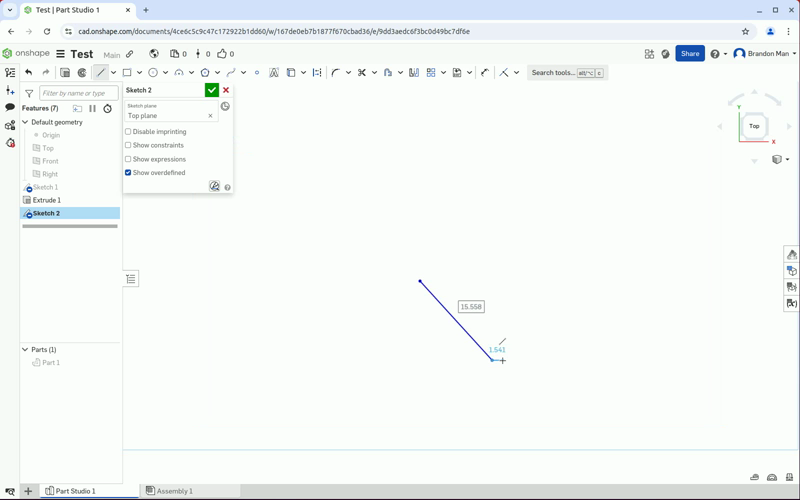
scroll(6)
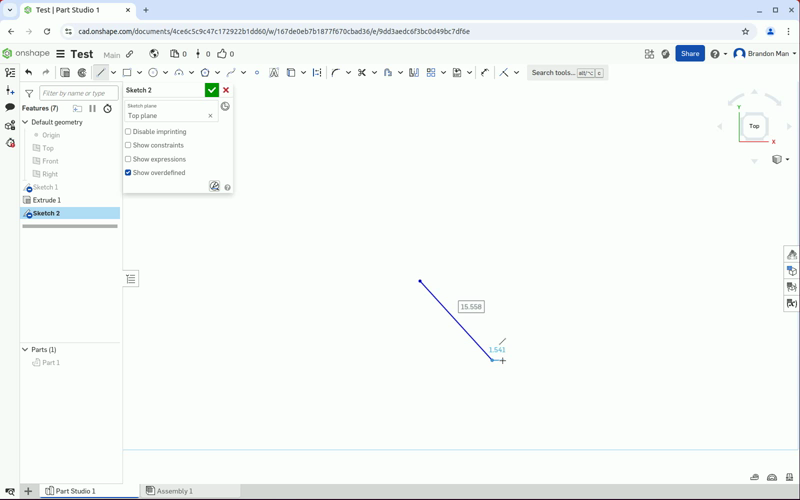
scroll(6)
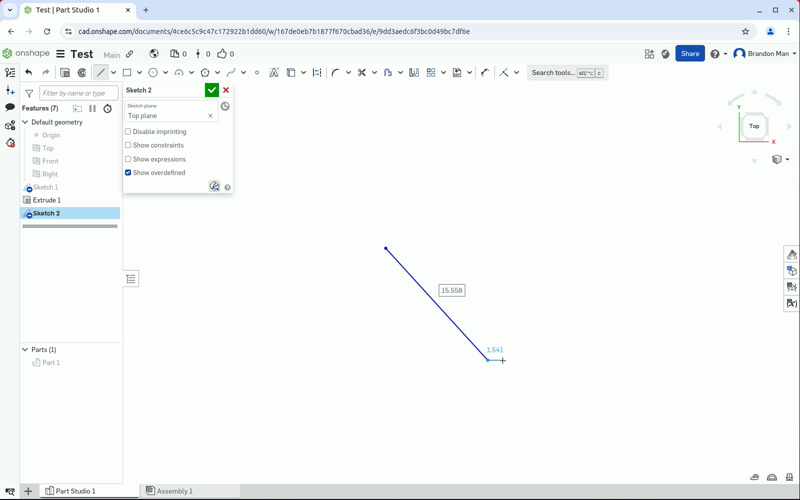
scroll(6)
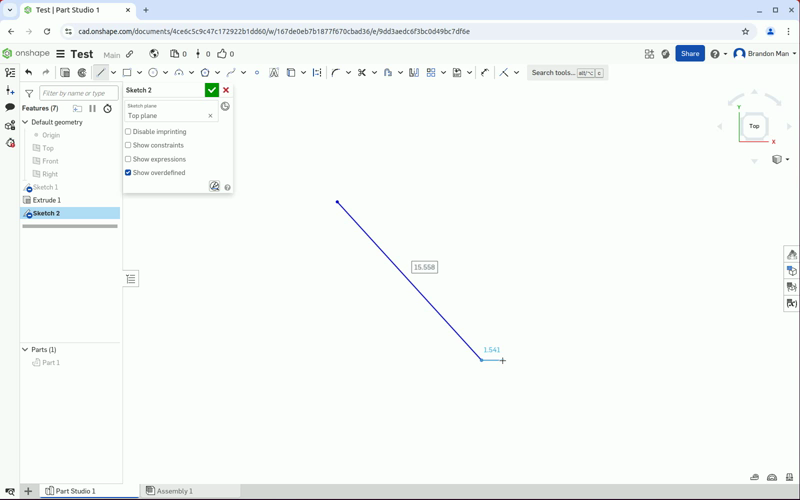
scroll(6)
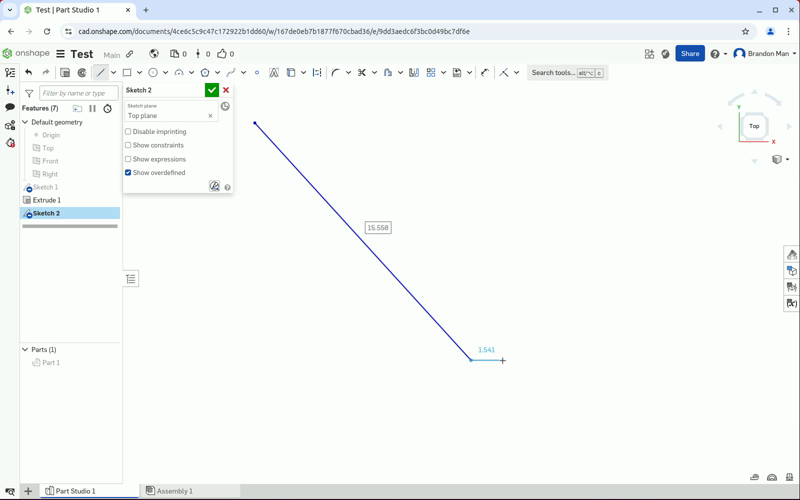
scroll(6)
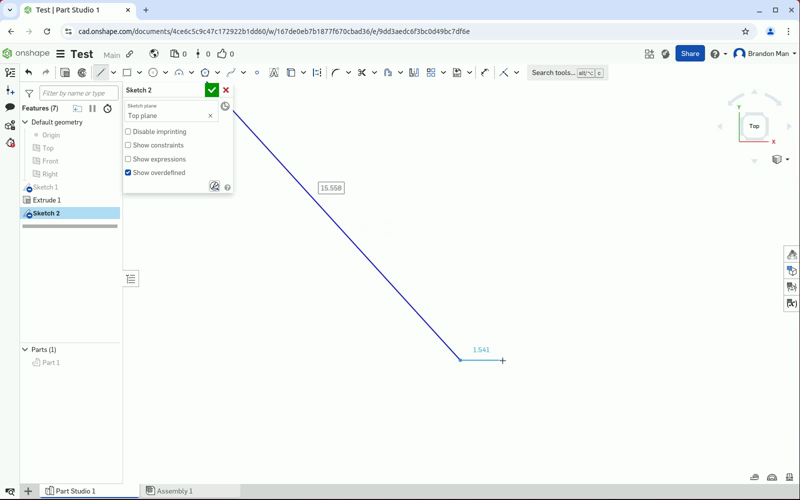
scroll(6)
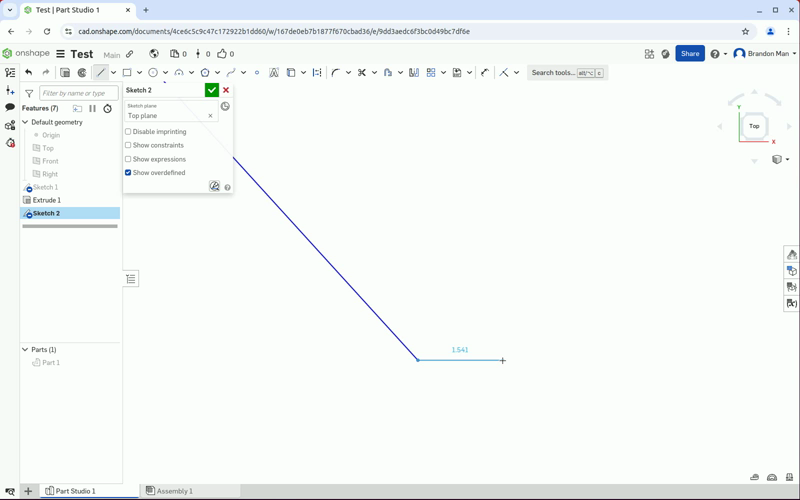
click(502, 360)
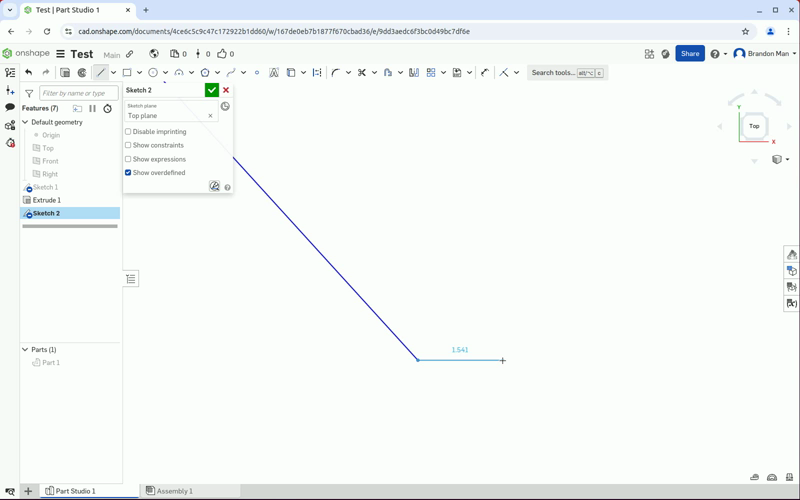
scroll(-6)
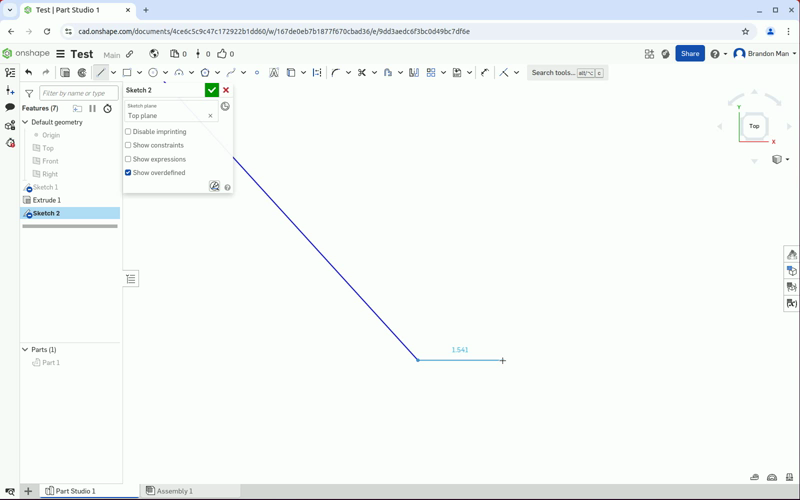
scroll(-6)
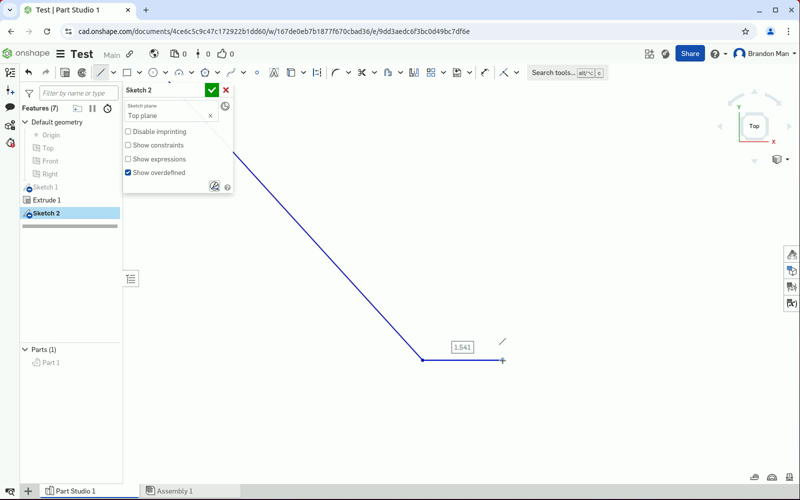
scroll(-6)
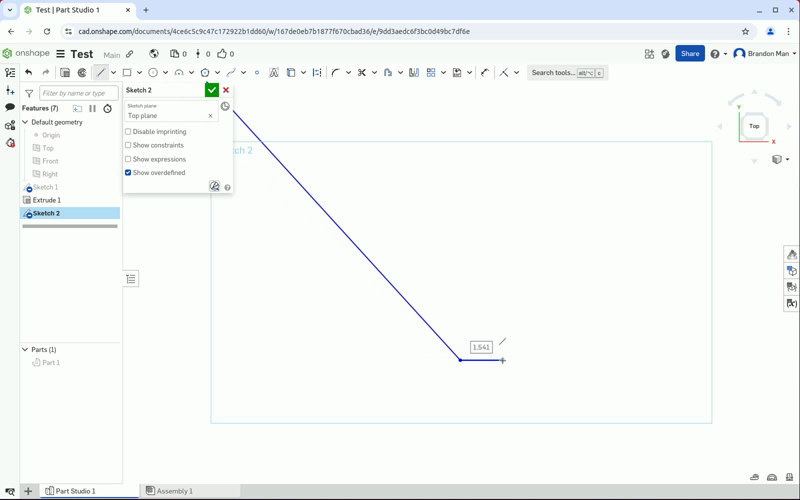
scroll(-6)
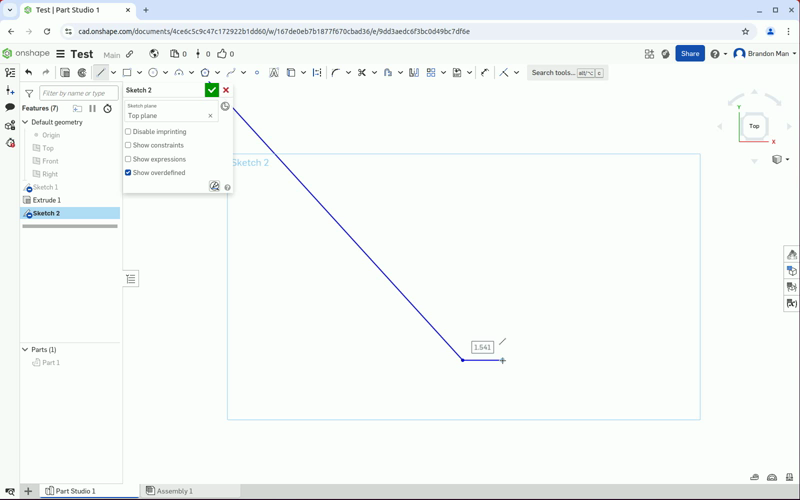
scroll(-6)
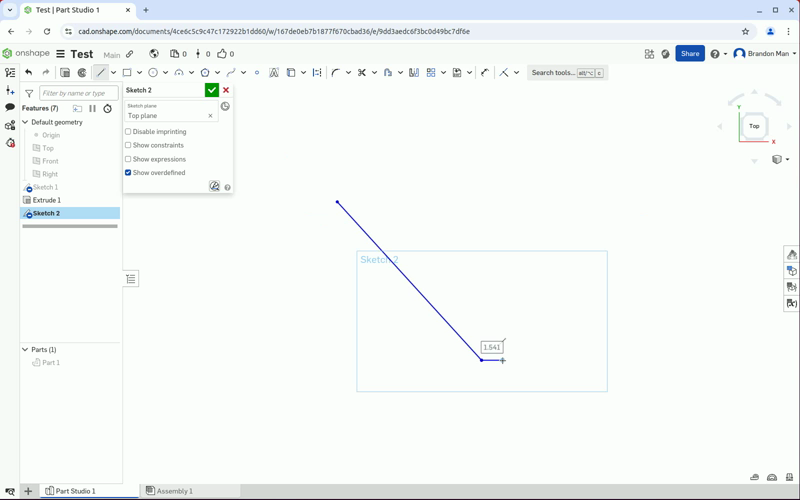
scroll(-6)
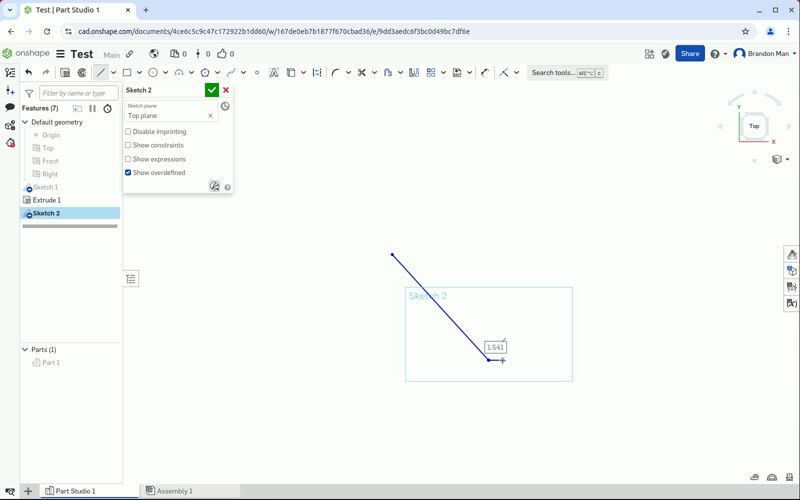
scroll(-6)
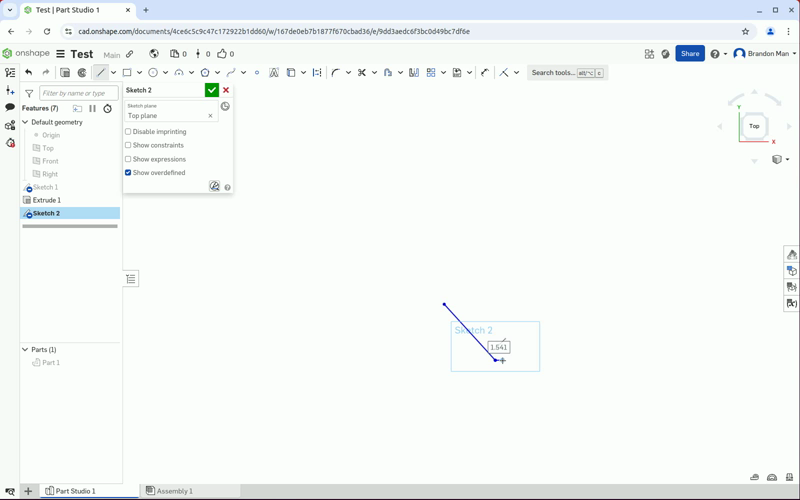
key_up(shift)
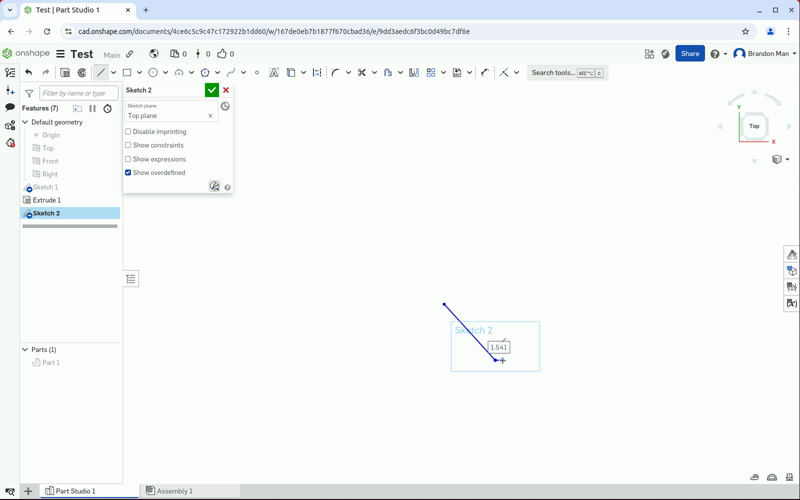
key_down(shift)
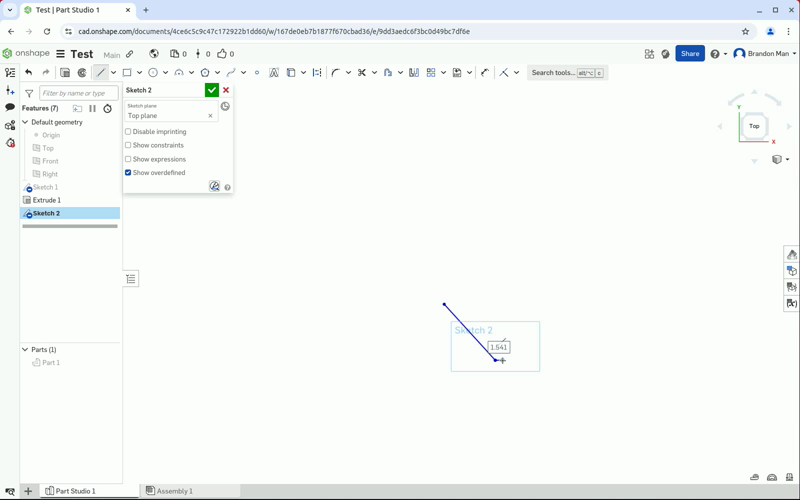
mouse_move(444, 295)
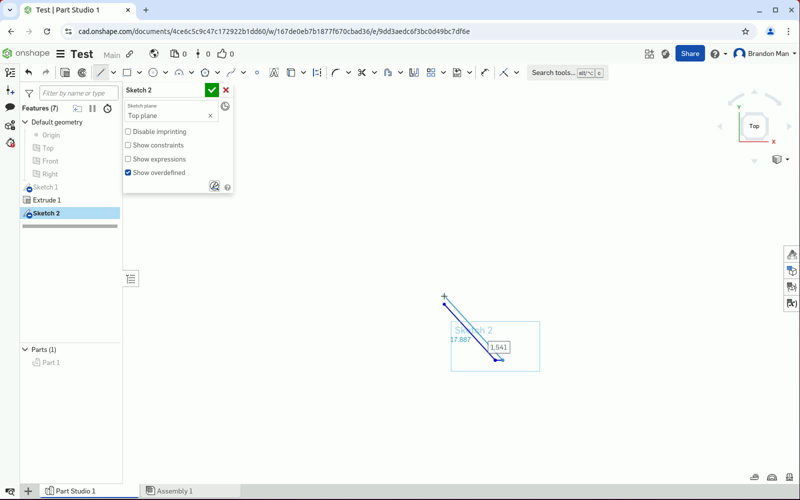
click(444, 295)
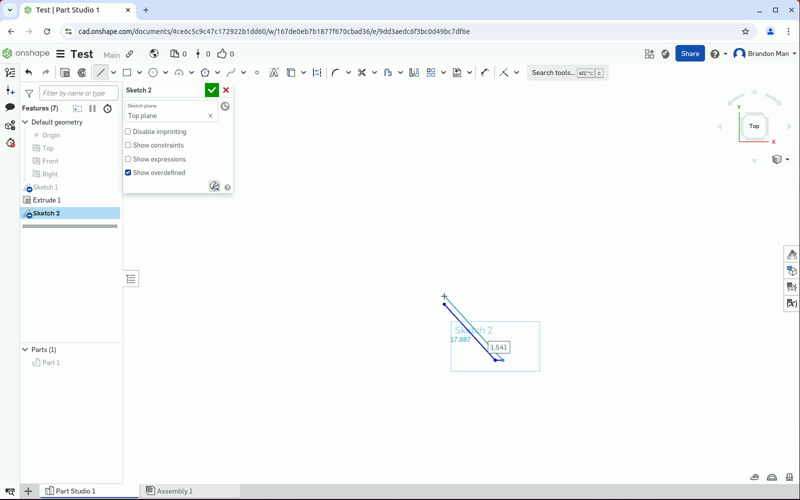
key_up(shift)
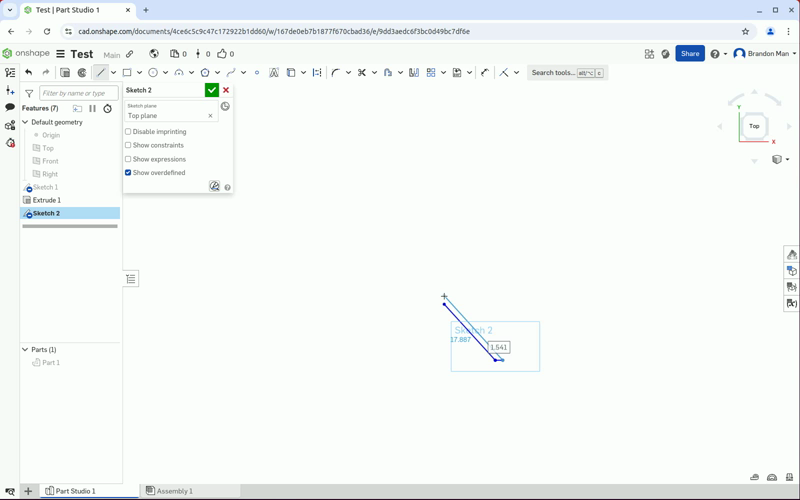
mouse_move(474, 295)
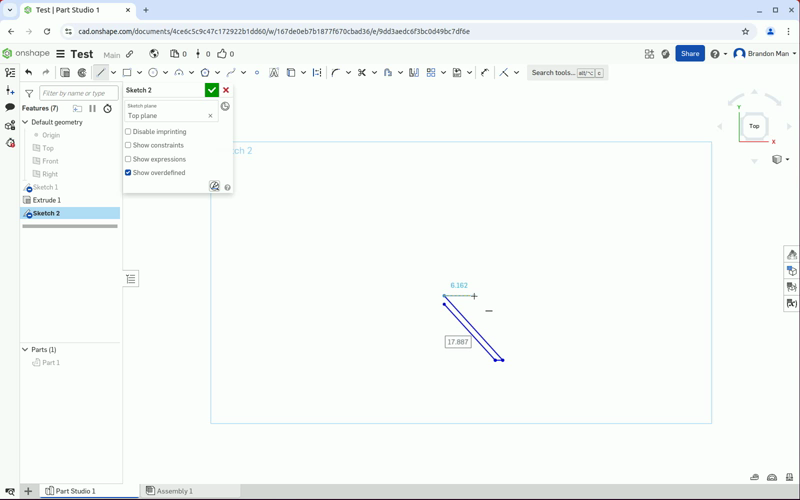
key_down(shift)
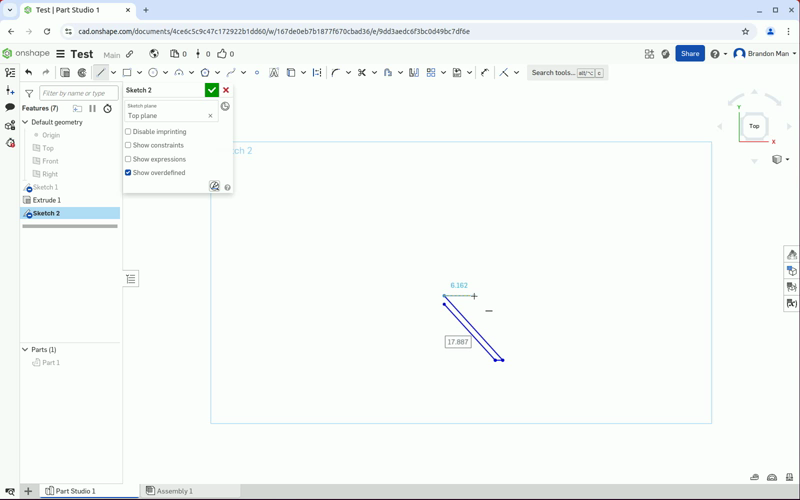
mouse_move(444, 304)
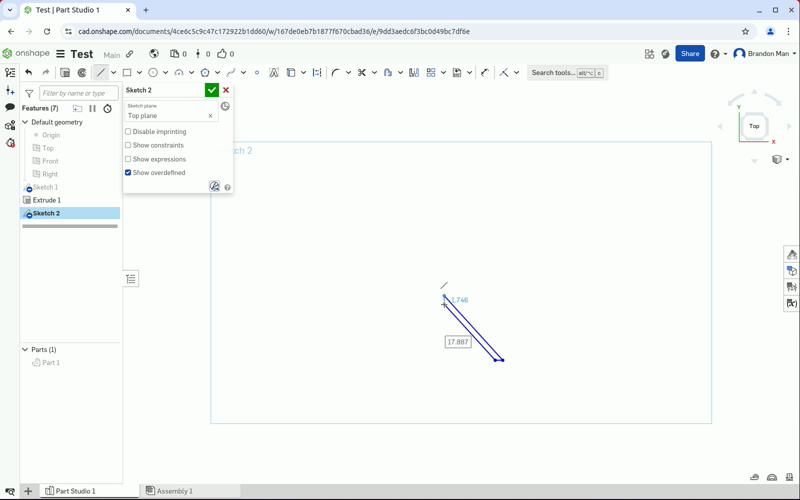
key_up(shift)
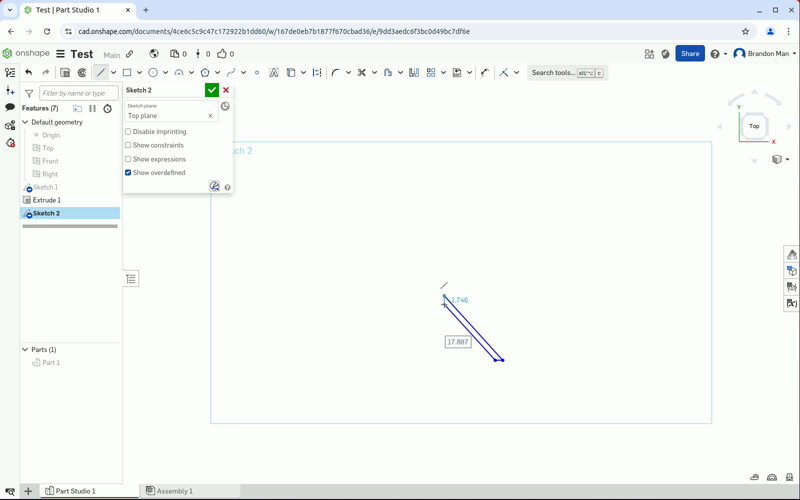
click(444, 304)
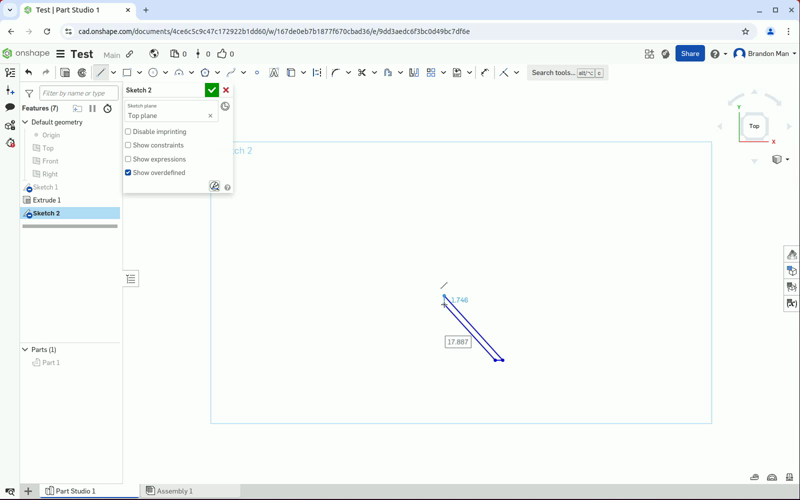
key(esc)
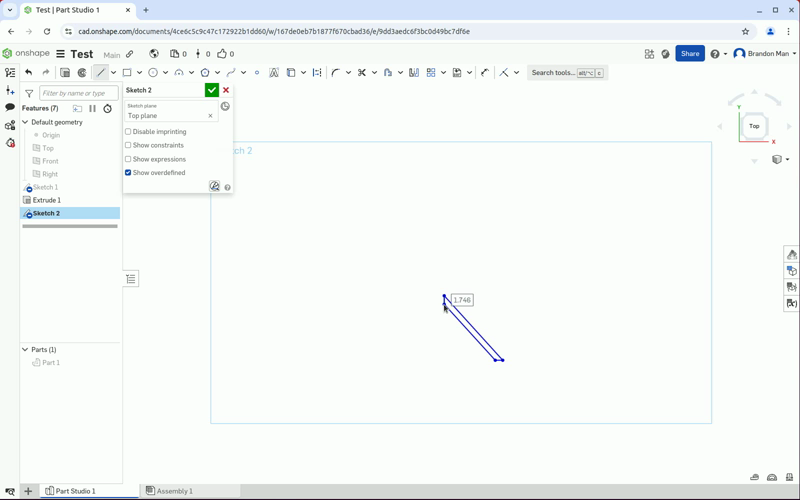
mouse_move(458, 315)
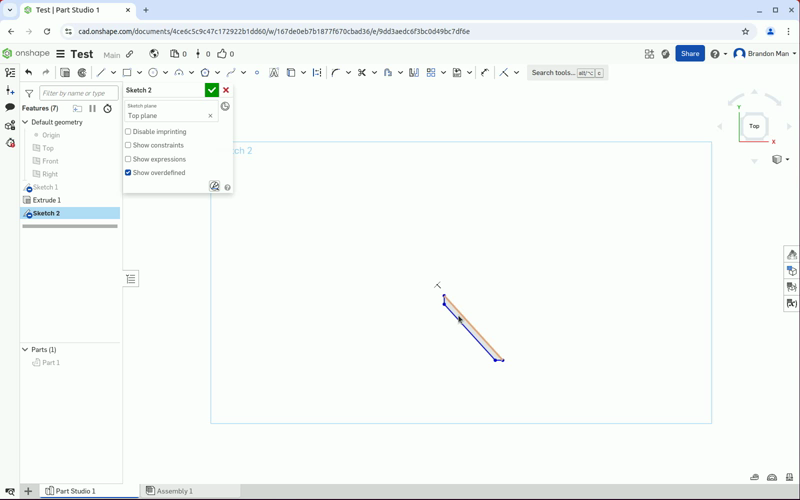
scroll(6)
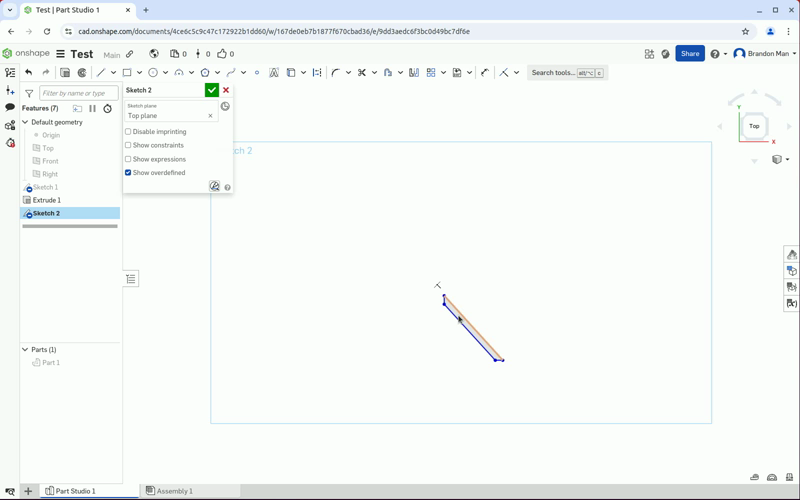
scroll(6)
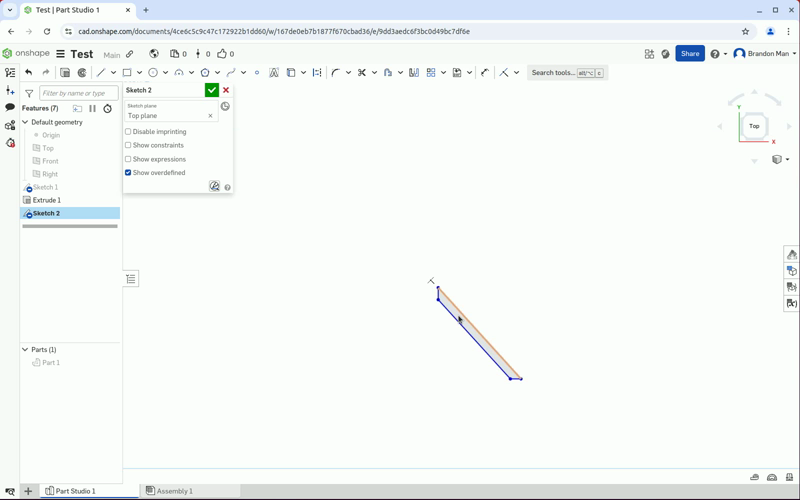
scroll(6)
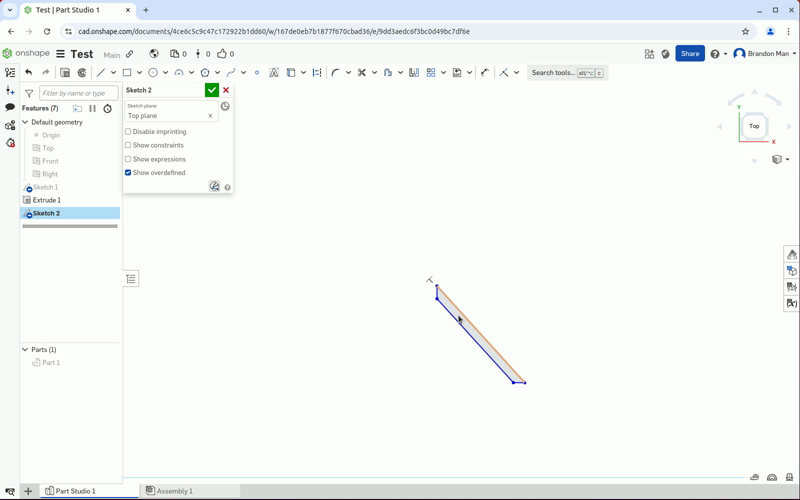
scroll(6)
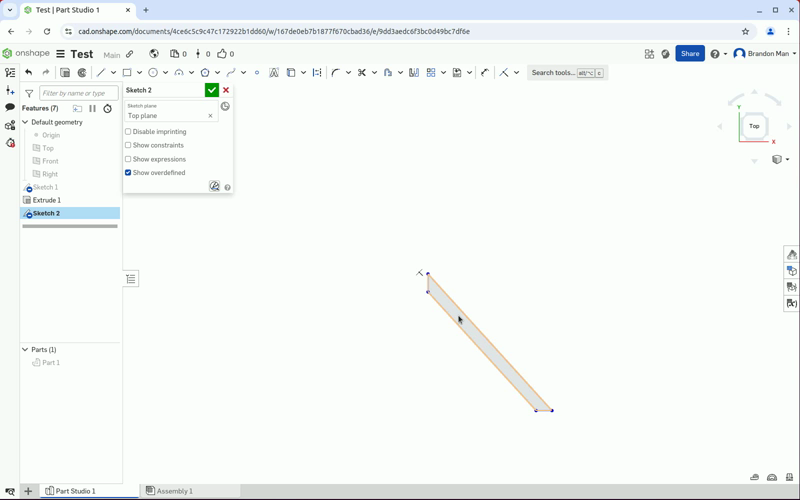
scroll(6)
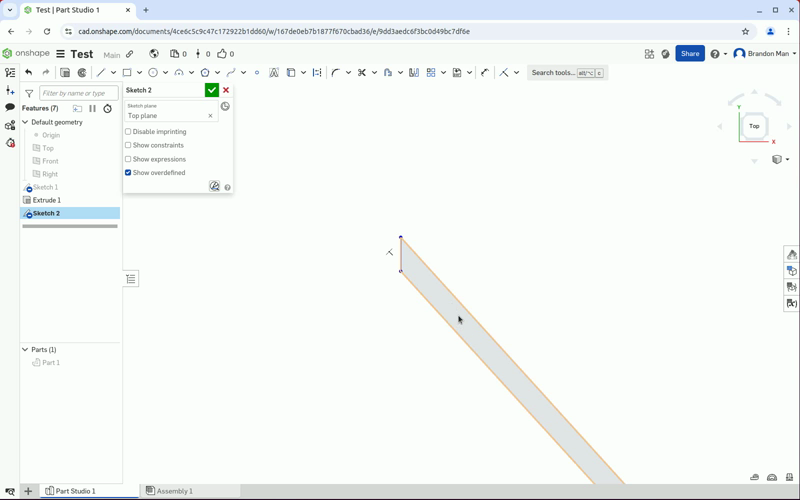
scroll(6)
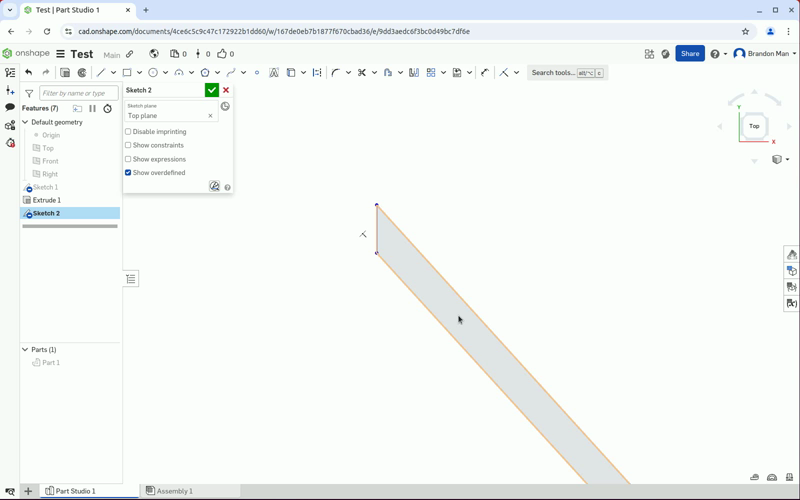
scroll(6)
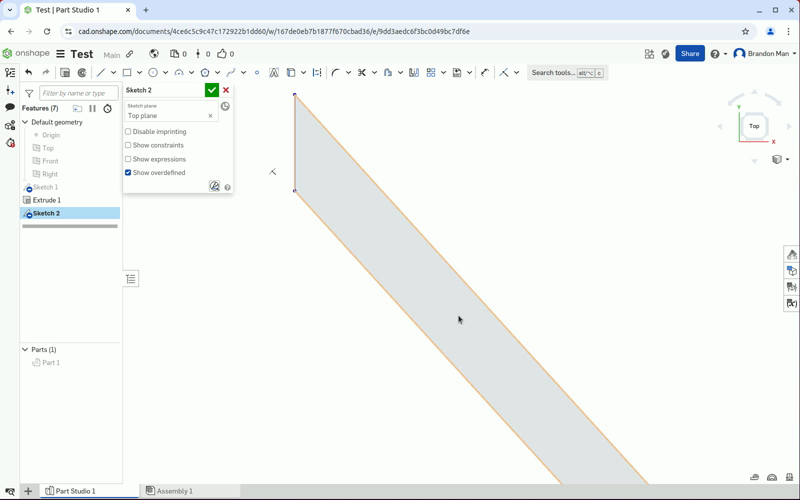
click(458, 315)
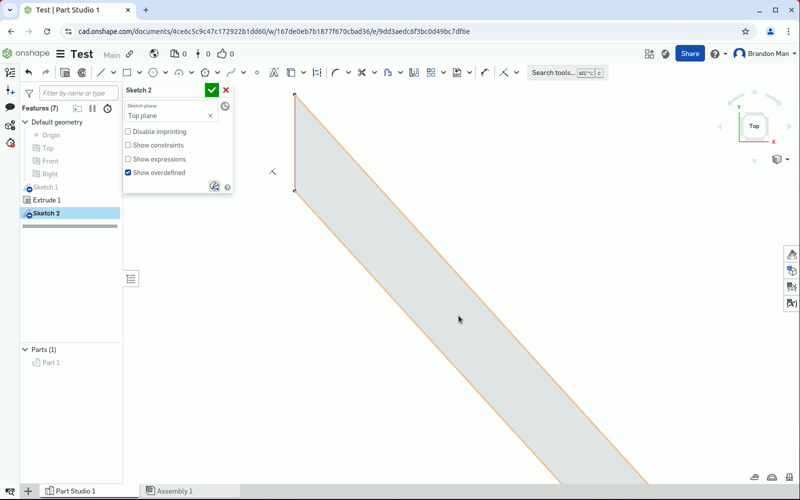
scroll(-6)
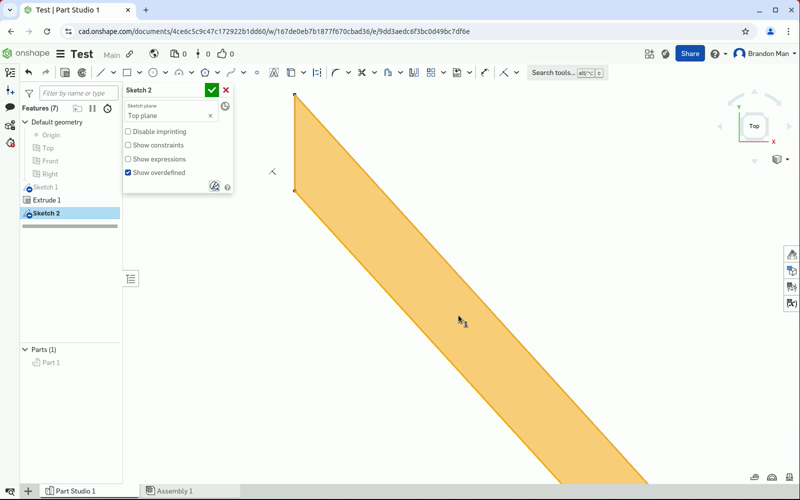
scroll(-6)
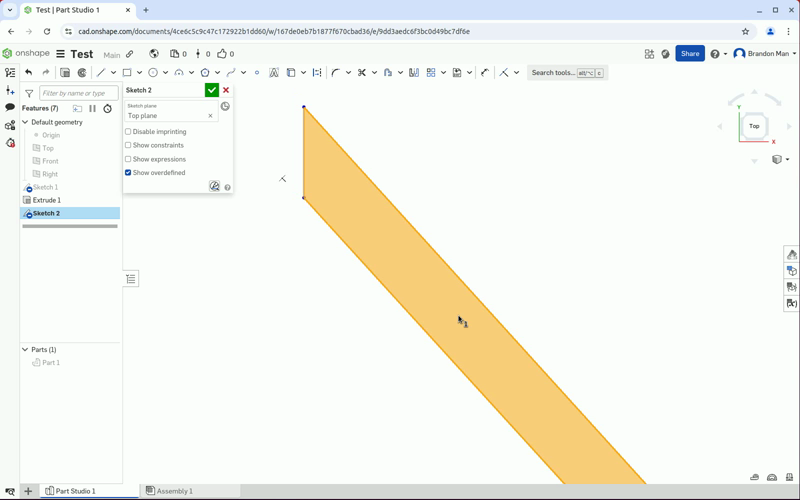
scroll(-6)
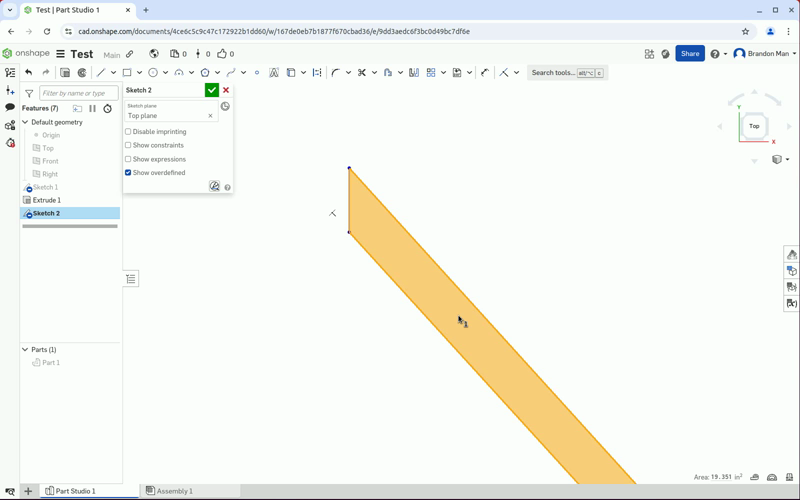
scroll(-6)
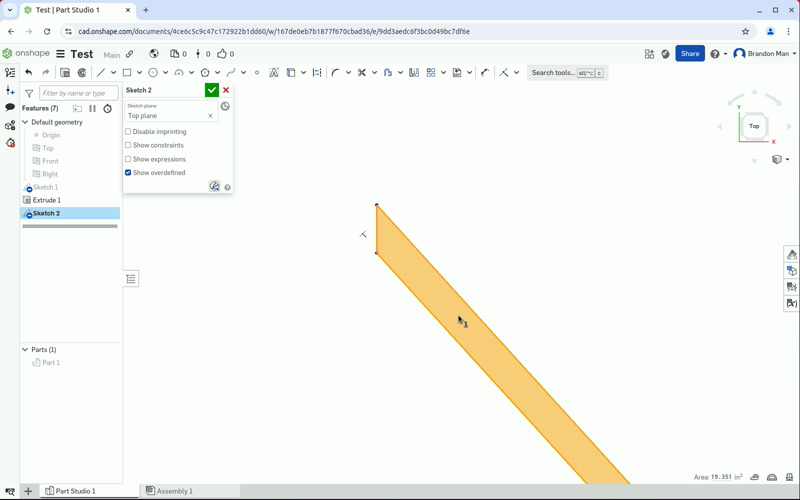
scroll(-6)
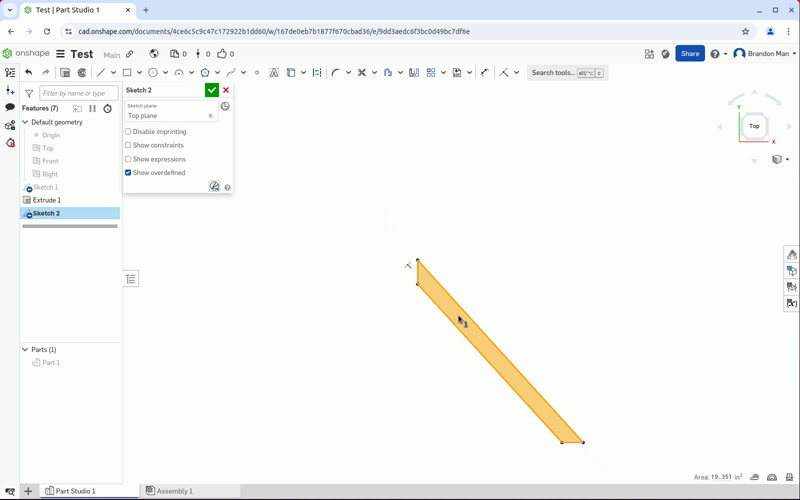
scroll(-6)
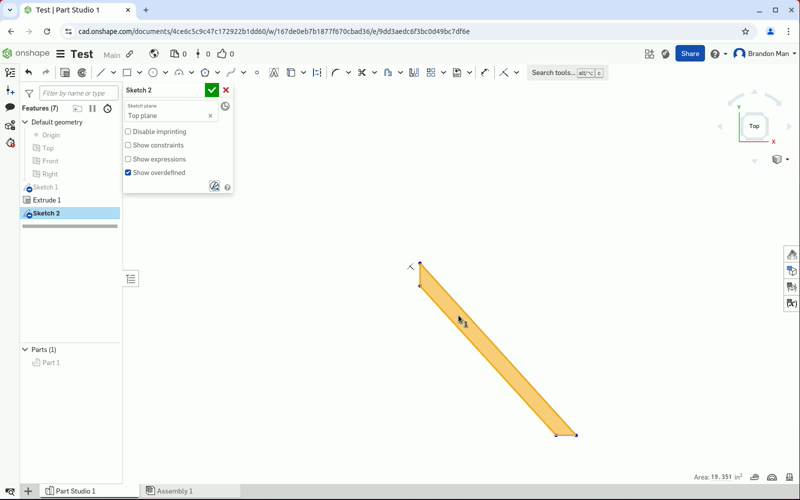
scroll(-6)
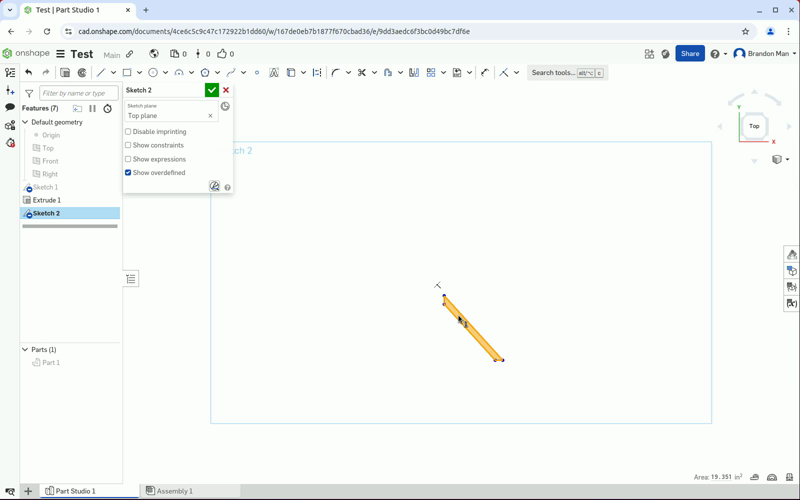
mouse_move(73, 352)
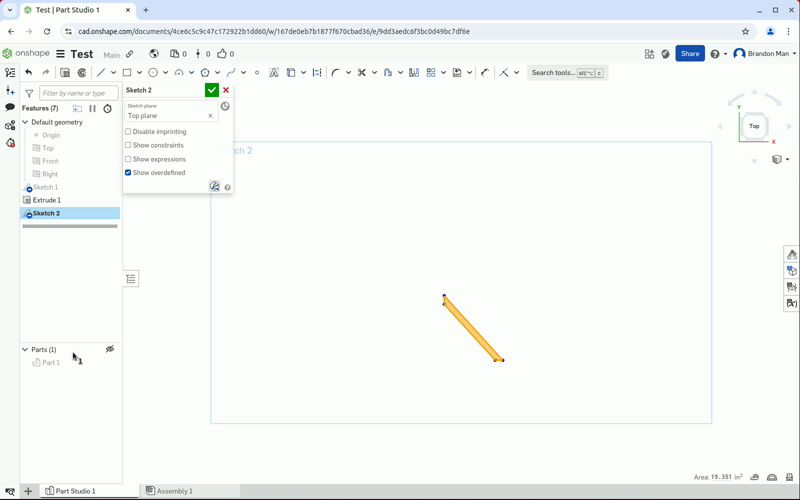
key(shift+y)
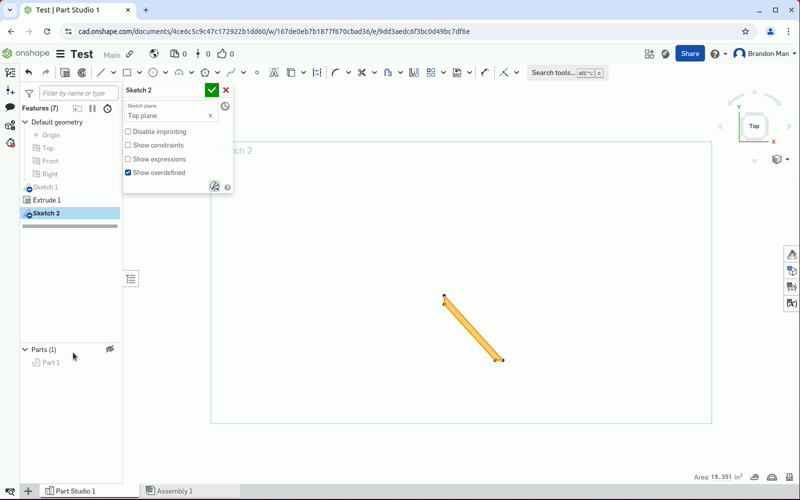
key(shift+e)
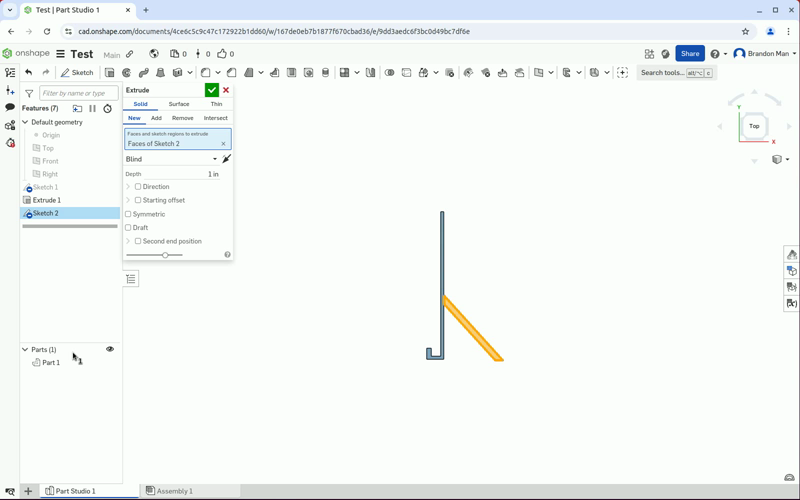
mouse_move(143, 106)
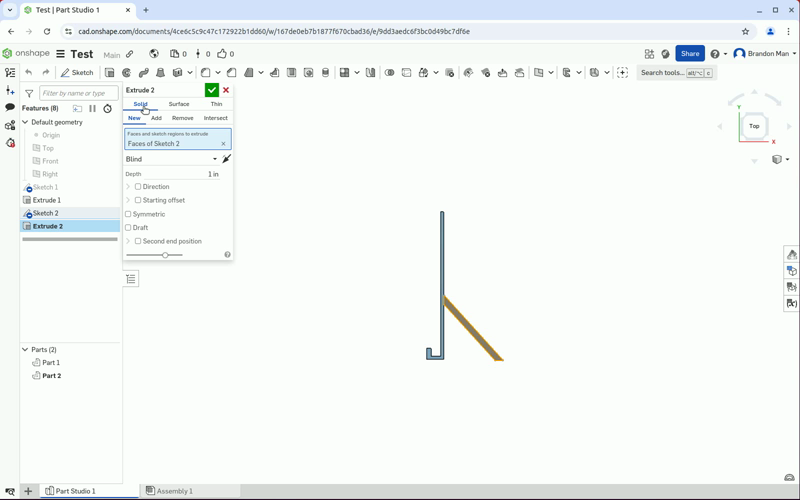
click(143, 106)
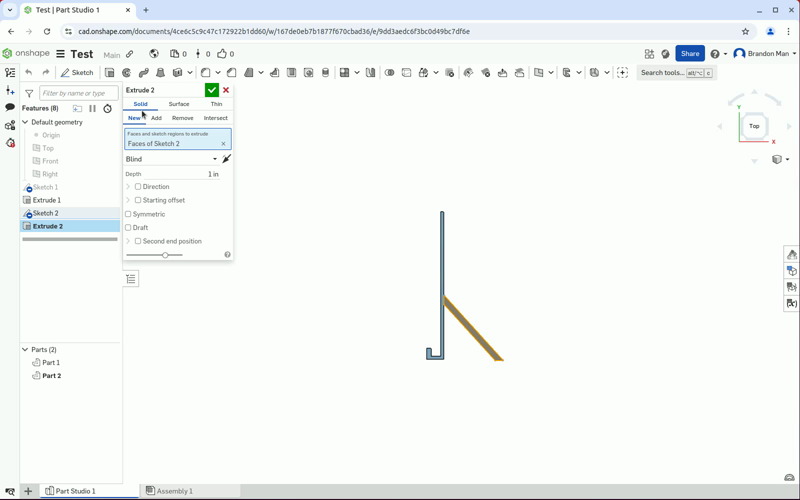
mouse_move(137, 120)
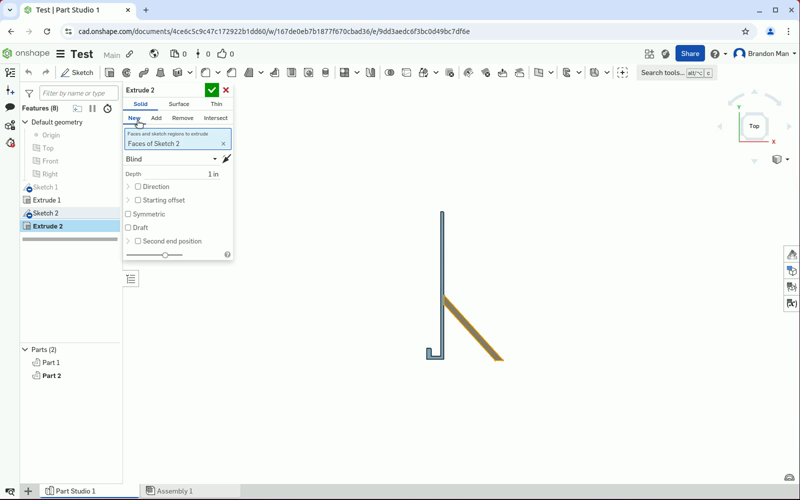
click(137, 120)
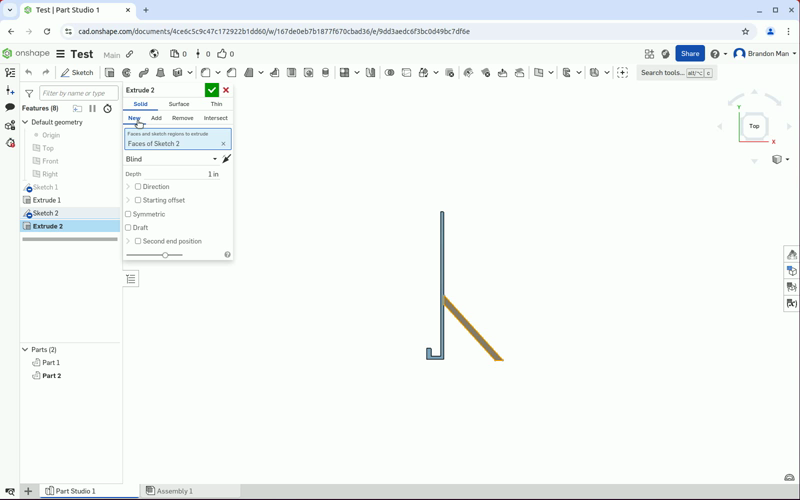
key(tab, 4)
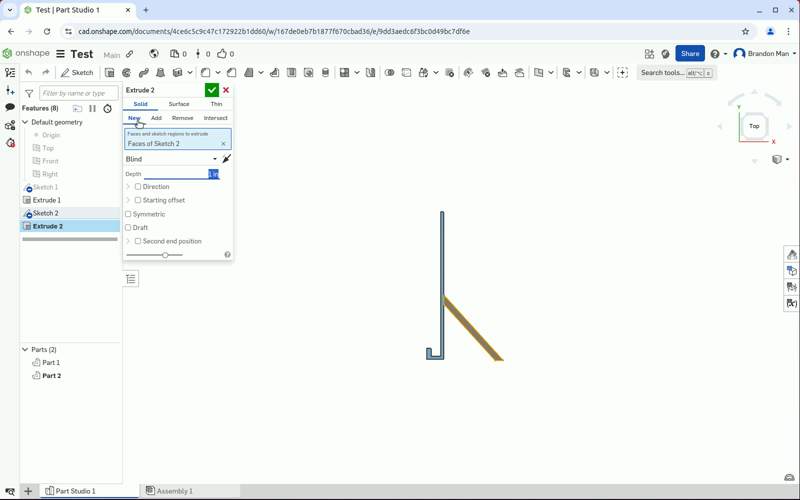
text(6.74)
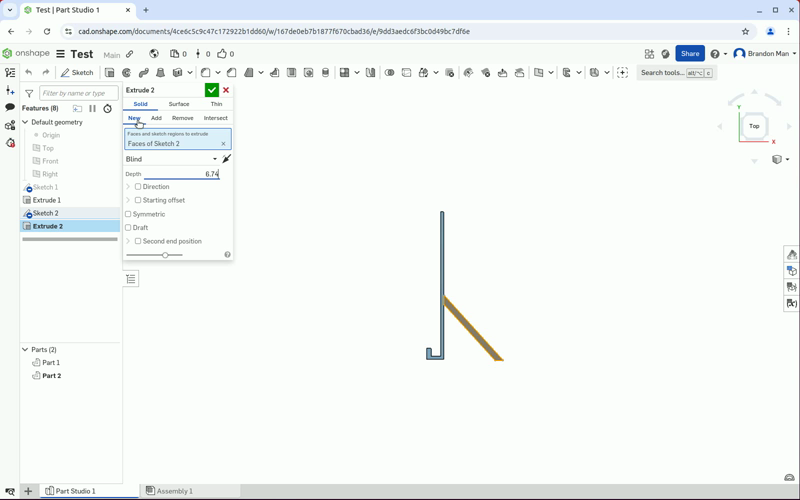
key(enter)
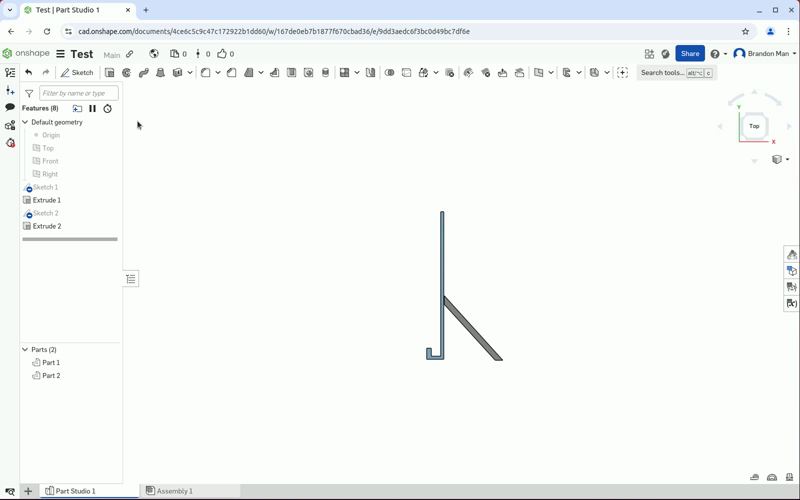
key(shift+h)
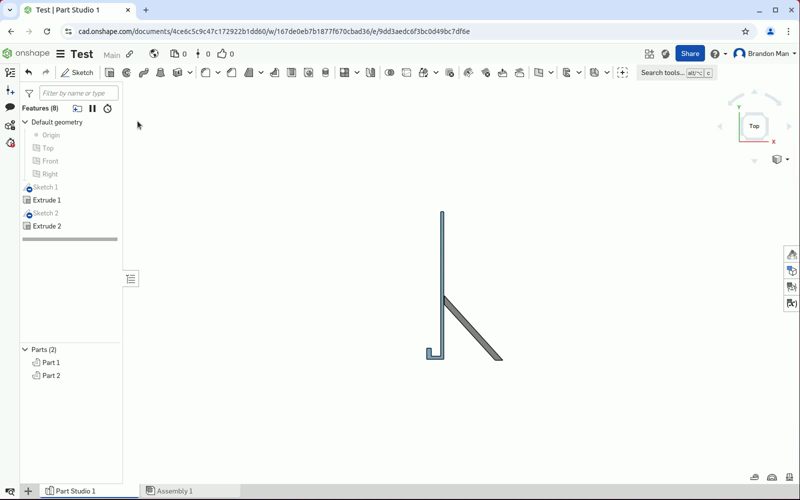
key(shift+h)
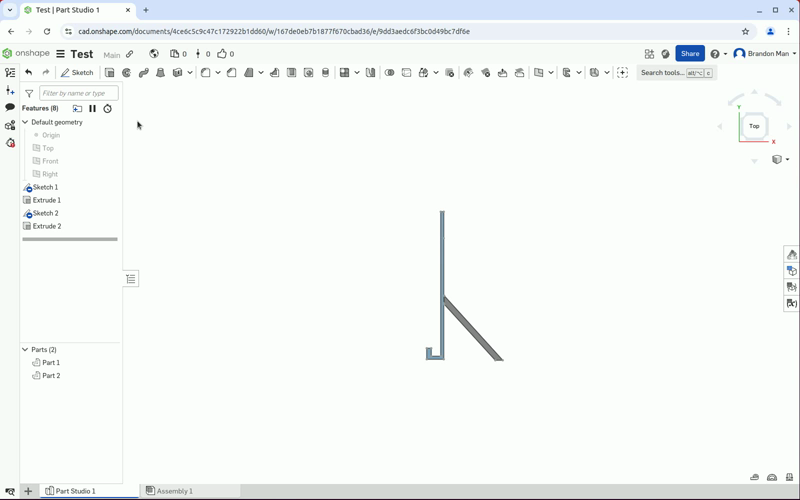
key(shift+7)
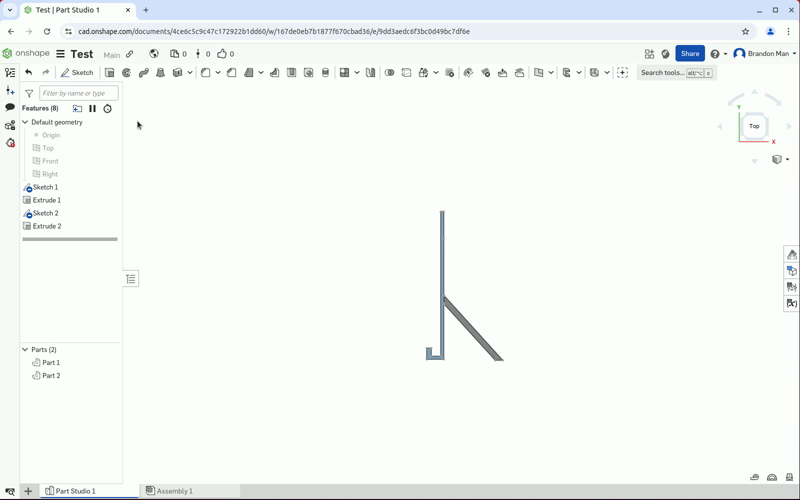
key(up, 3)
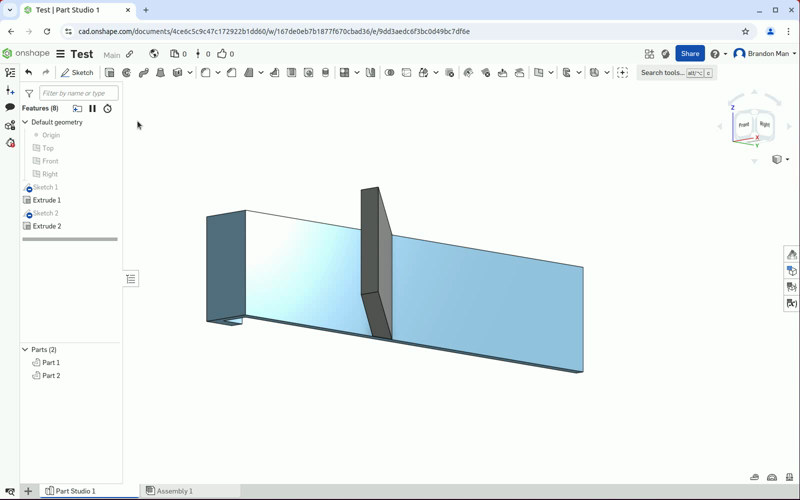
key(left, 3)
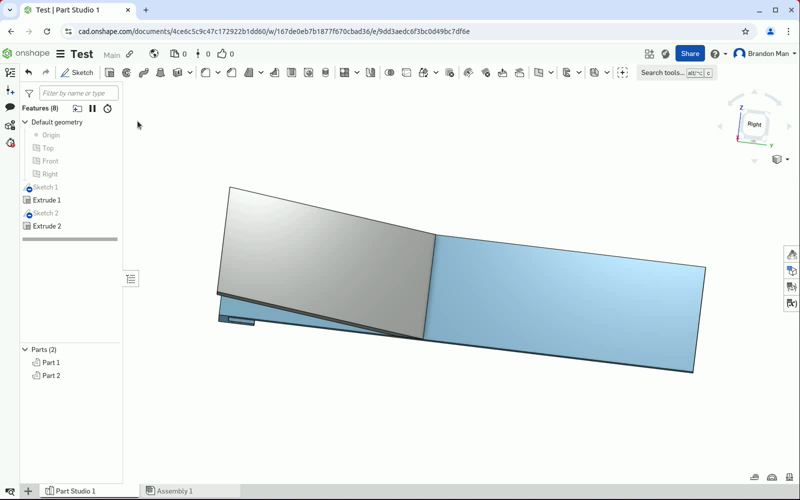
key(right, 3)
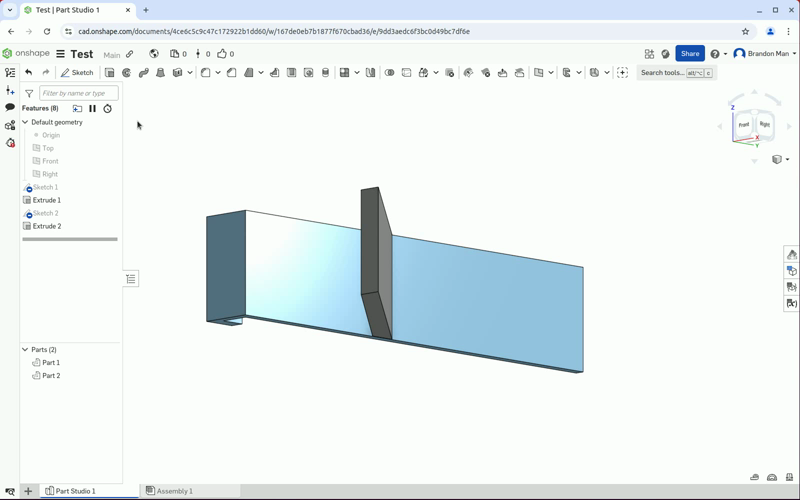
key(down, 3)
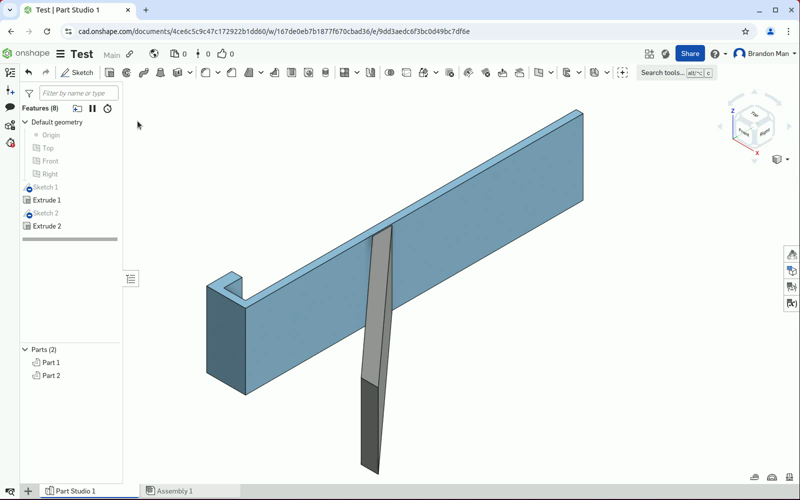
mouse_move(73, 189)
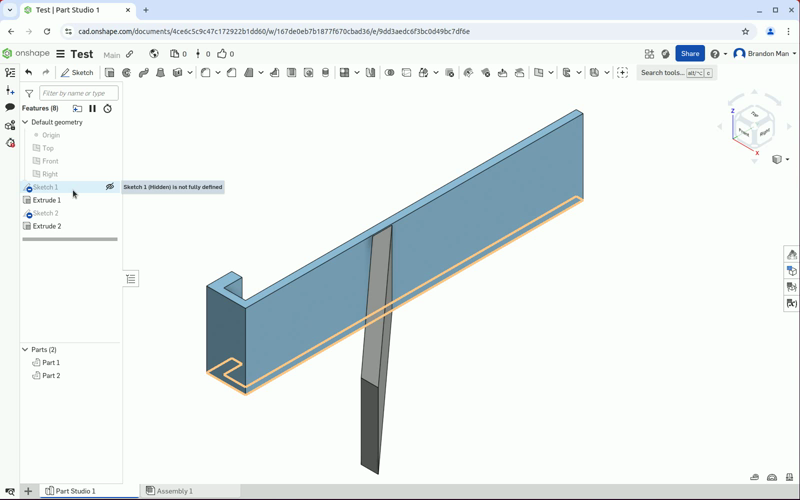
click(73, 189)